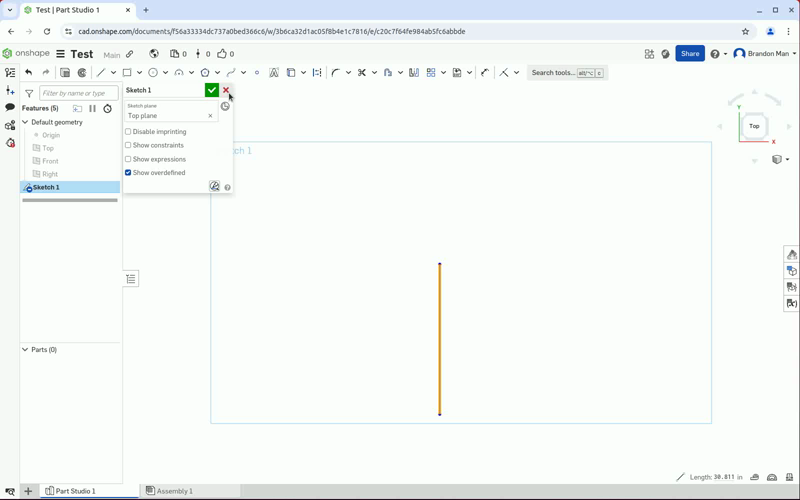
key(shift+h)
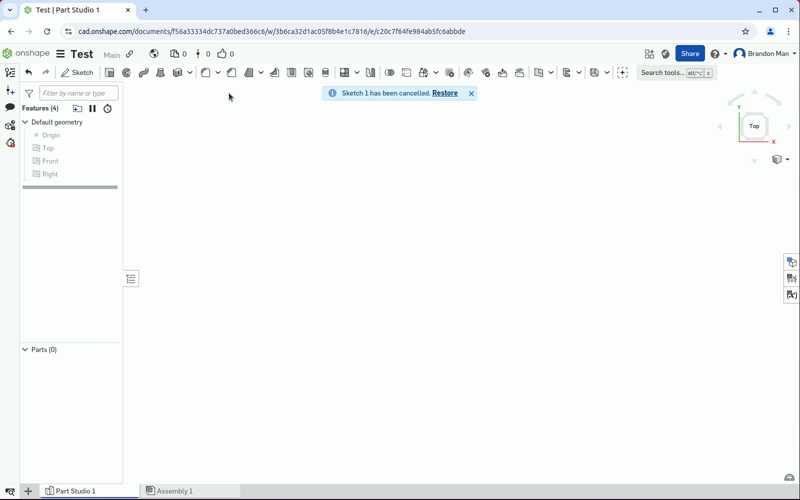
mouse_move(73, 352)
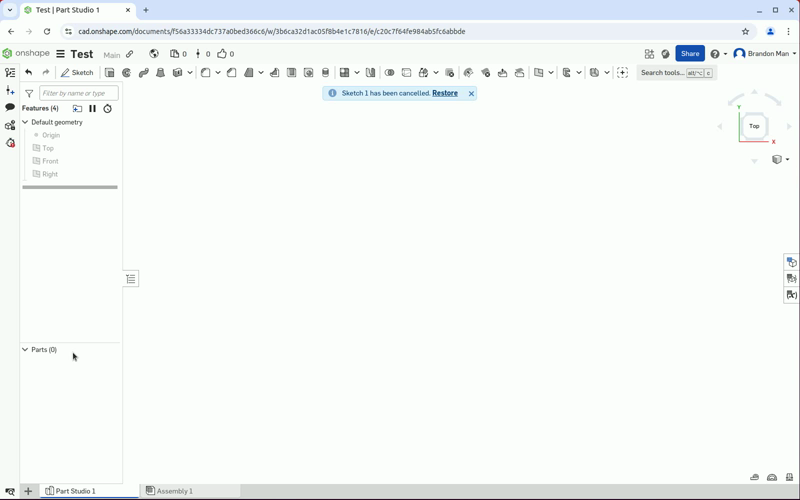
key(y)
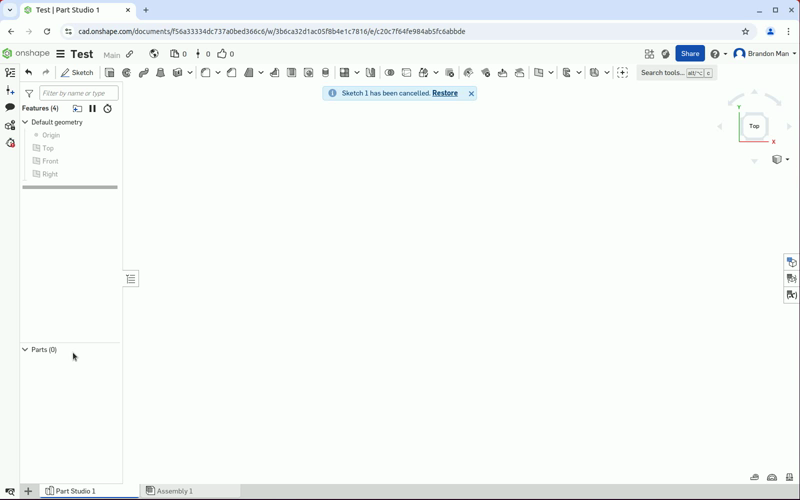
key(shift+p)
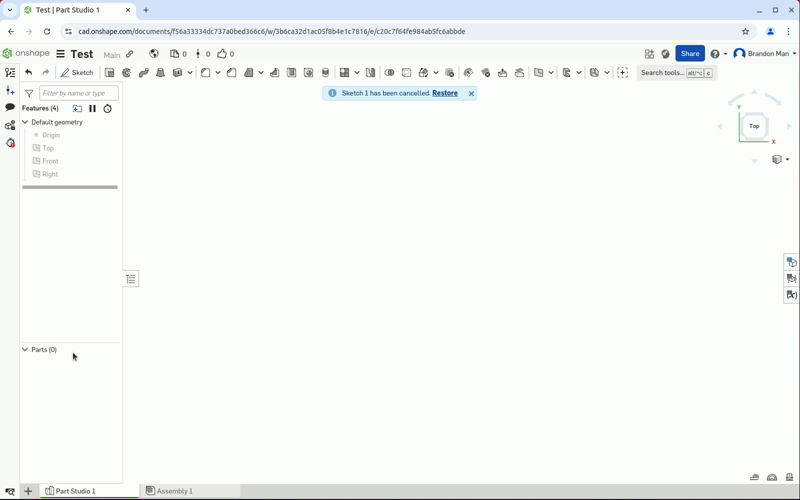
key(space)
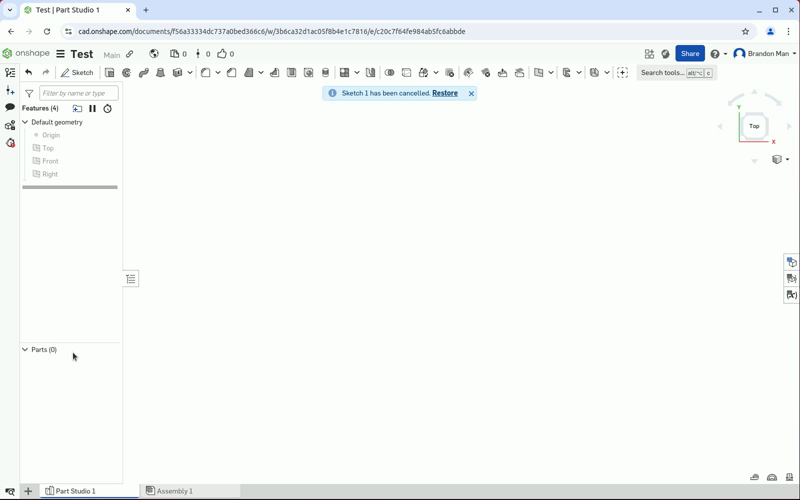
key_down(shift)
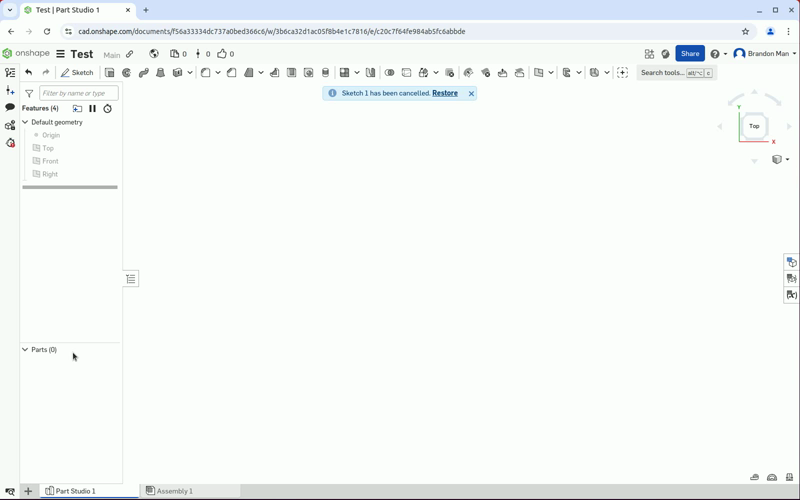
key(up)
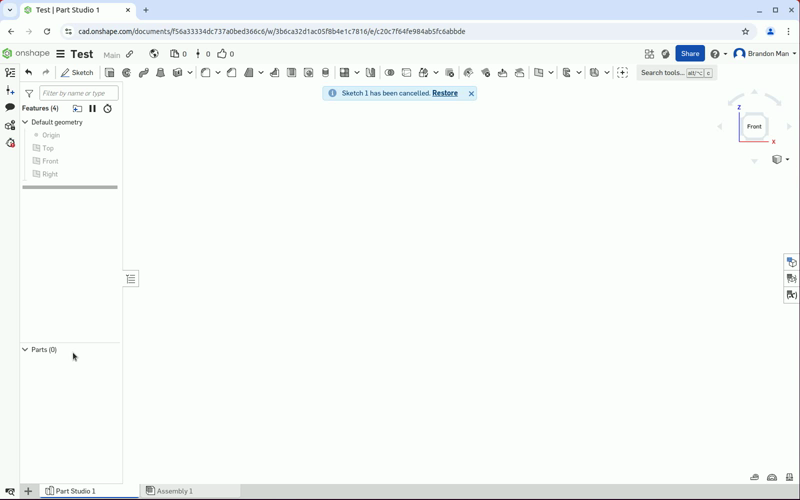
key_up(shift)
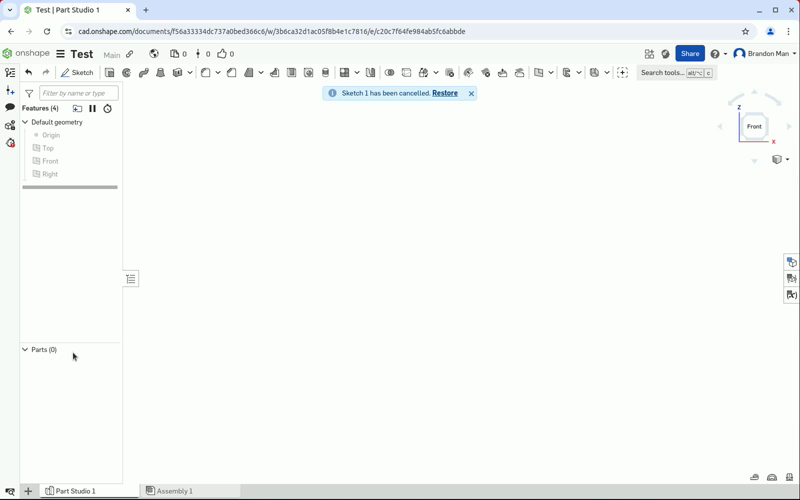
mouse_move(73, 352)
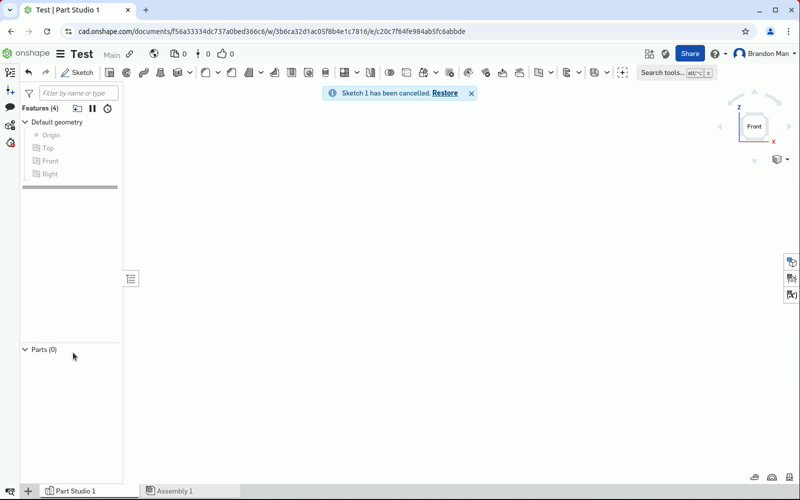
key(shift+y)
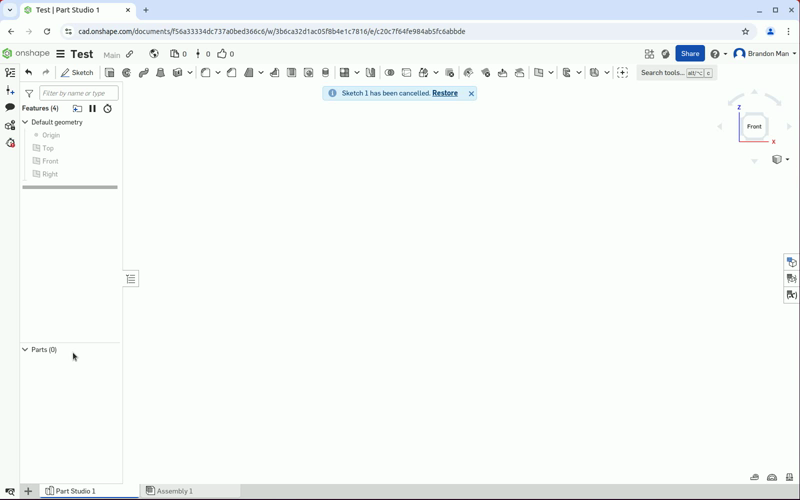
key(shift+s)
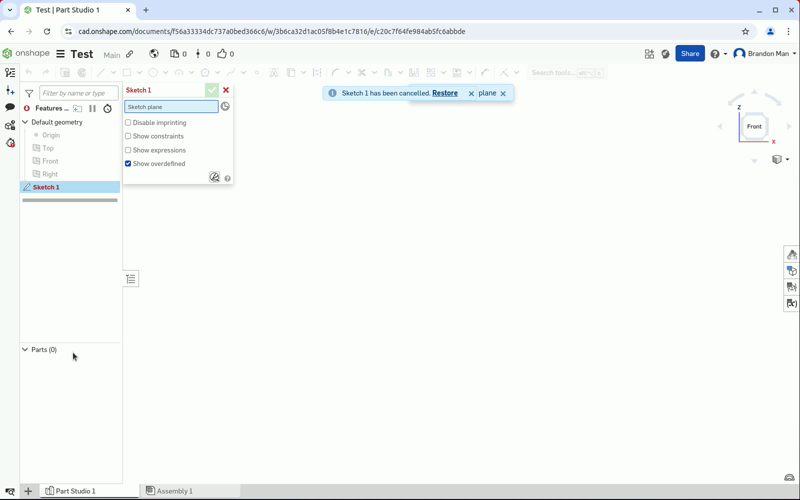
mouse_move(73, 163)
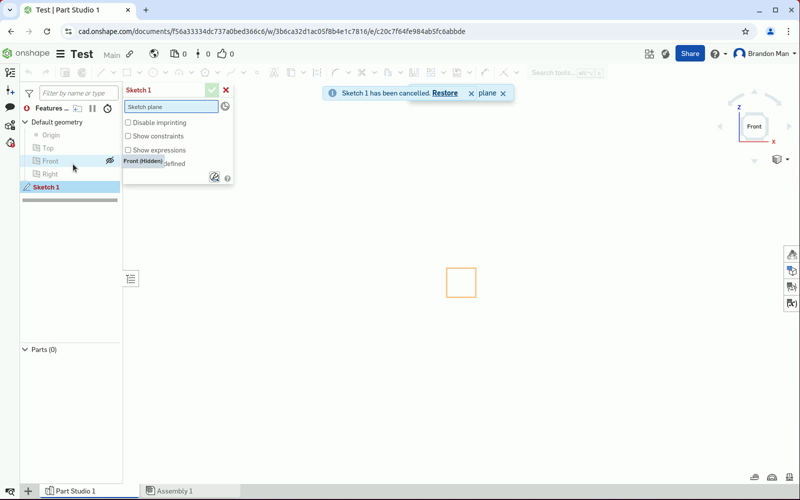
click(73, 163)
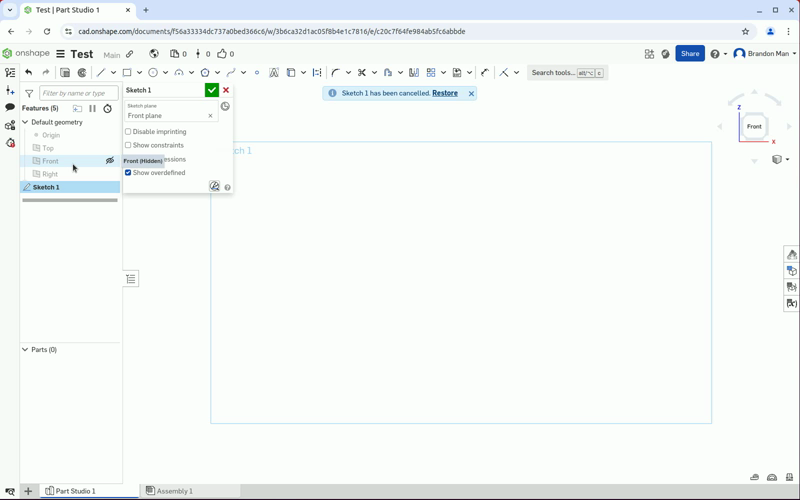
mouse_move(73, 352)
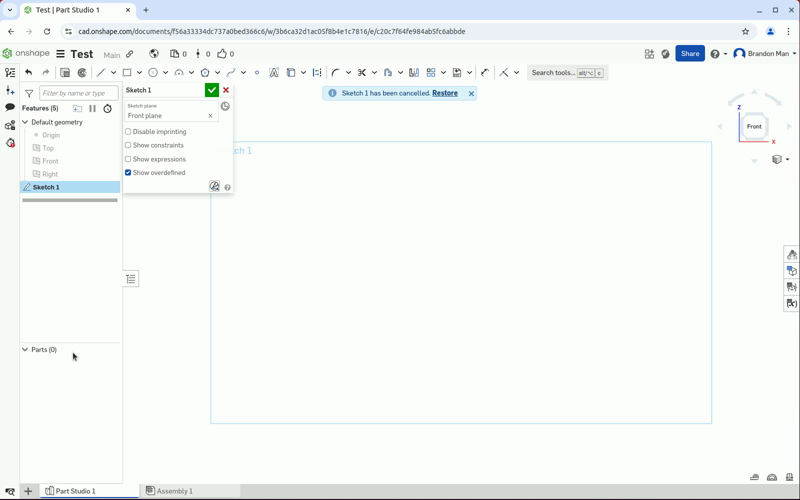
key(y)
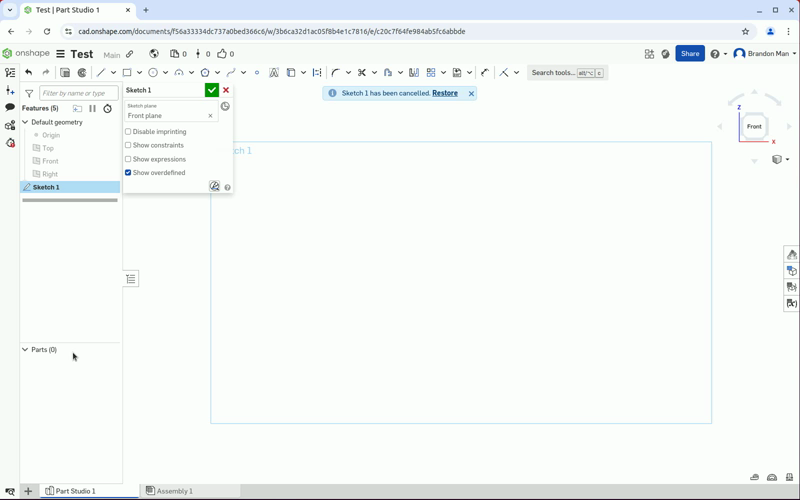
key(l)
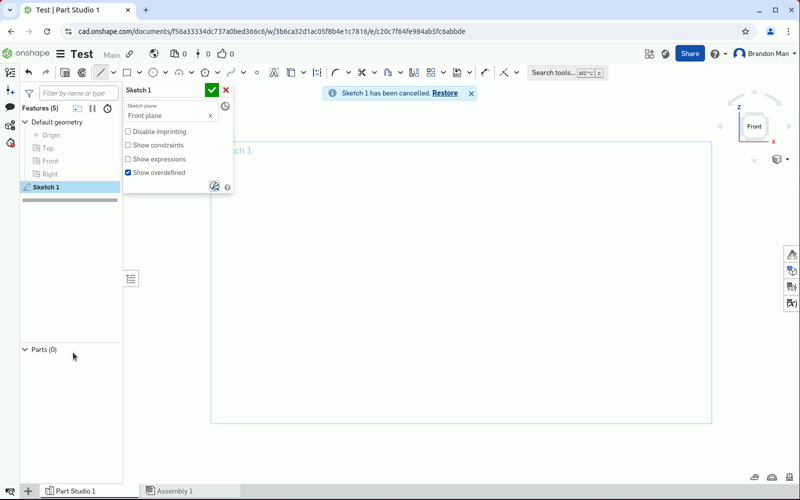
key_down(shift)
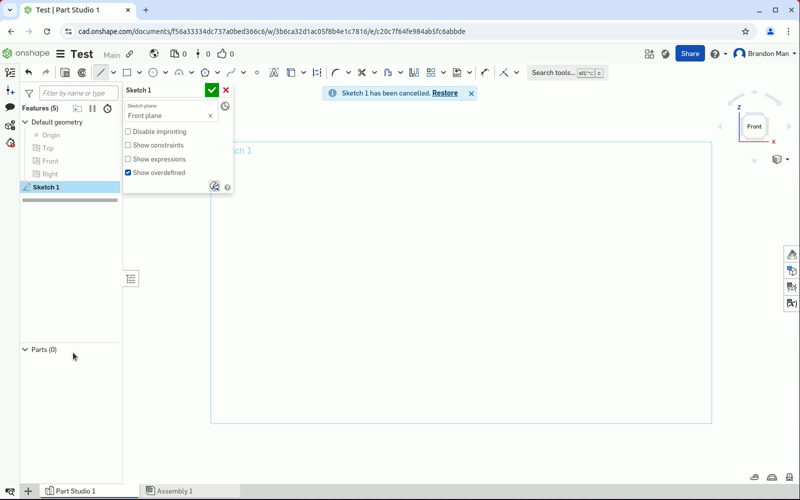
mouse_move(440, 290)
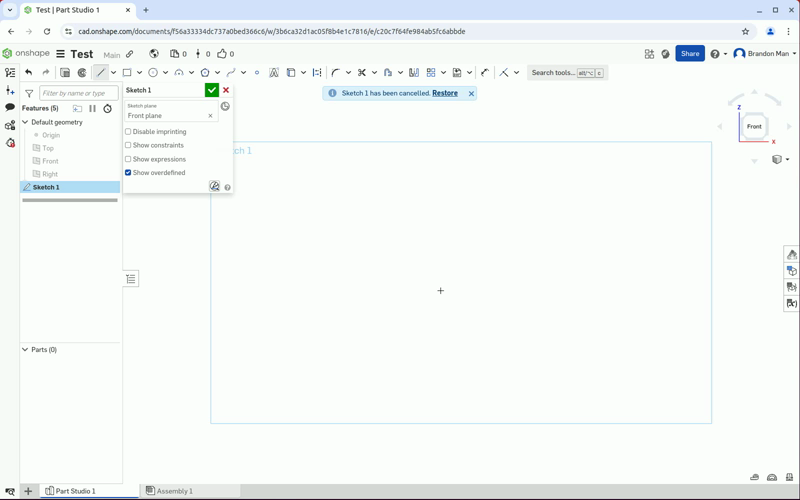
click(440, 290)
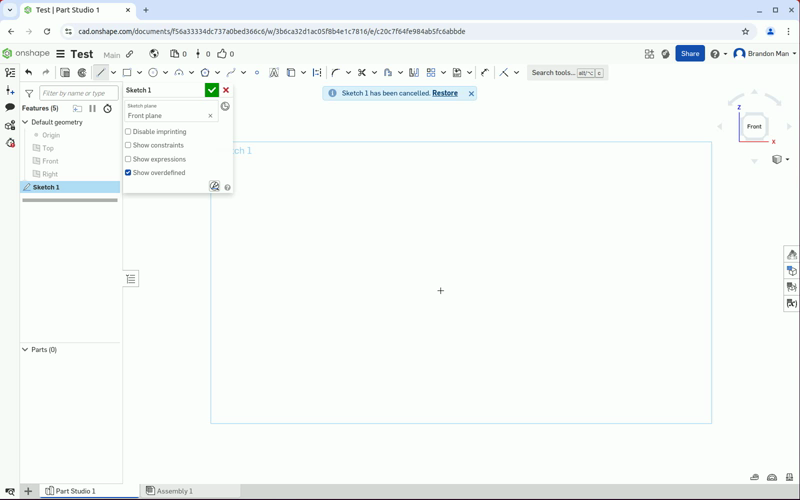
key_up(shift)
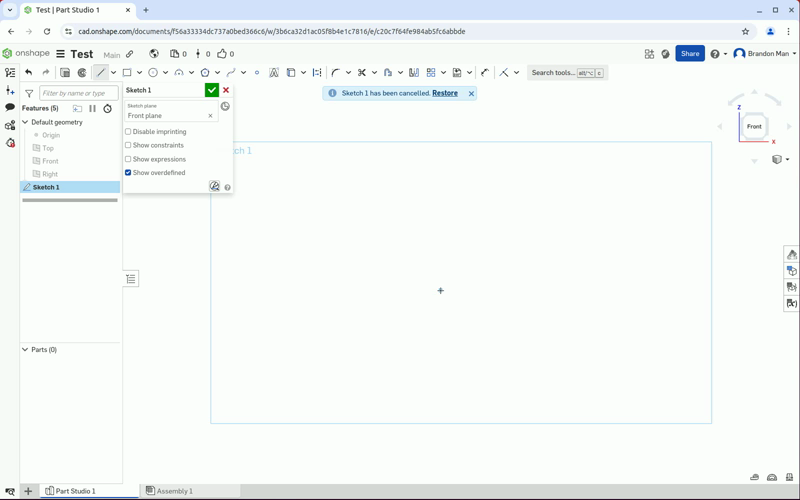
key_down(shift)
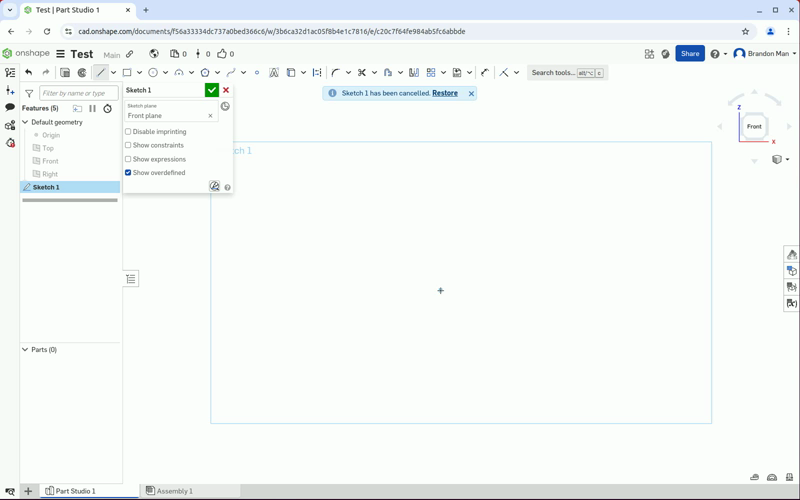
mouse_move(470, 290)
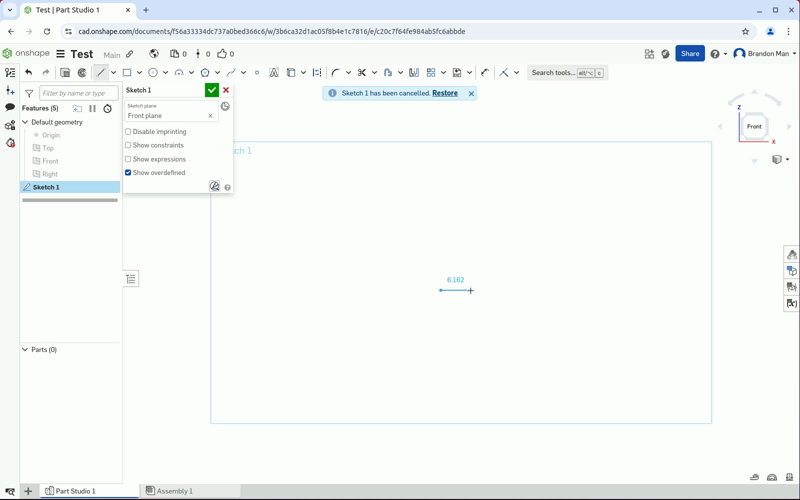
mouse_move(484, 289)
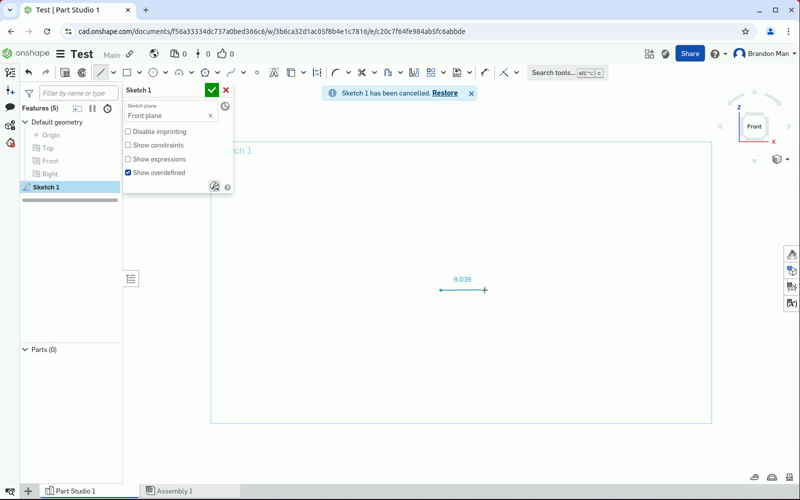
click(484, 289)
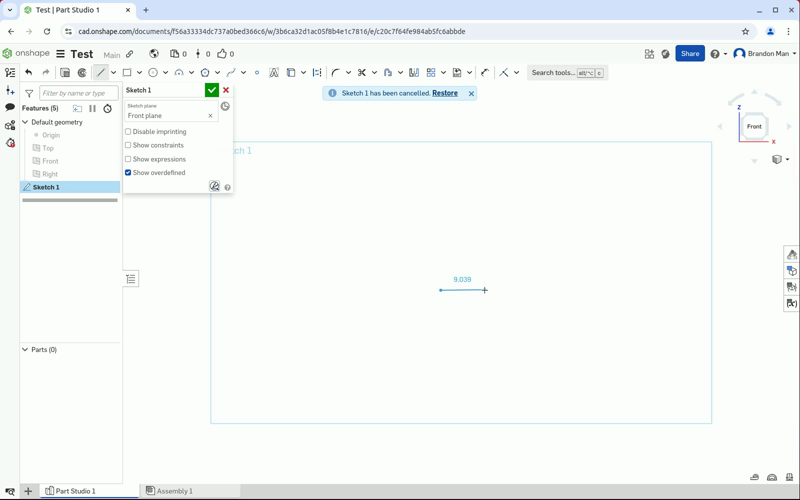
key_up(shift)
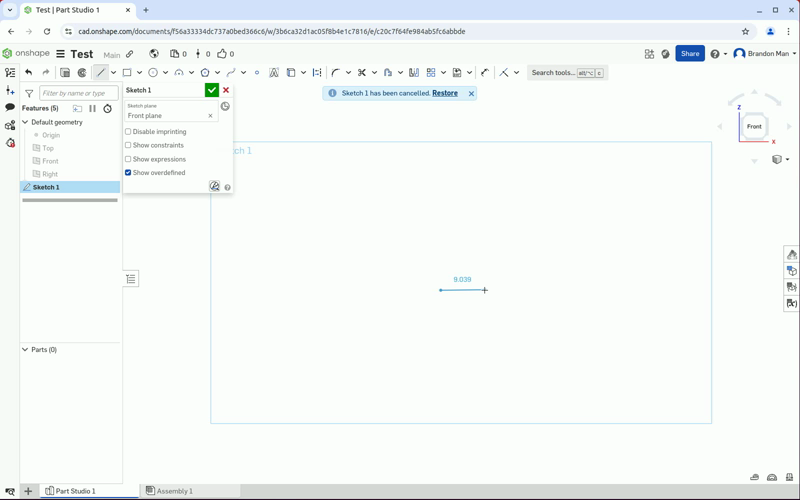
key_down(shift)
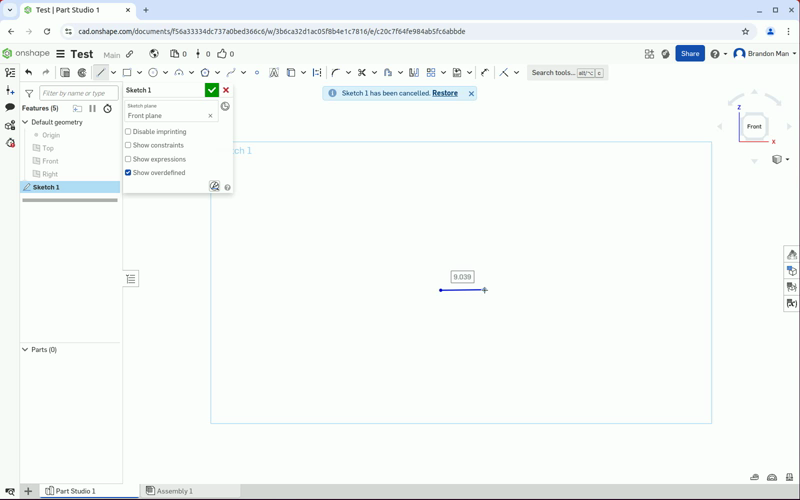
mouse_move(514, 289)
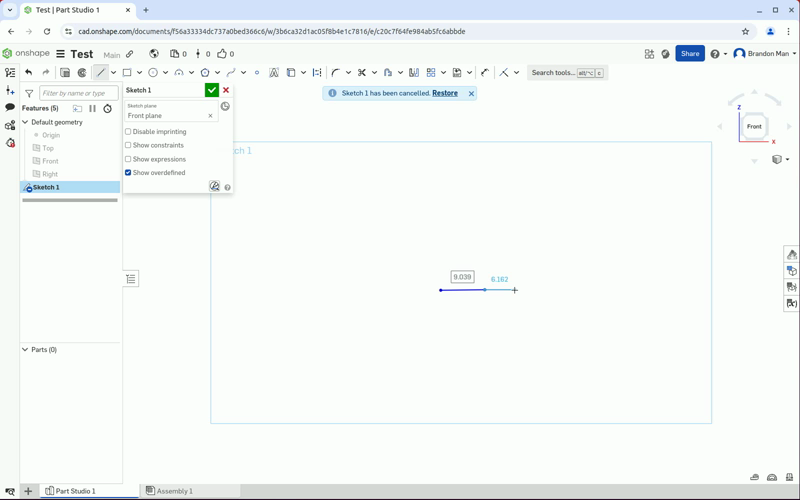
mouse_move(484, 282)
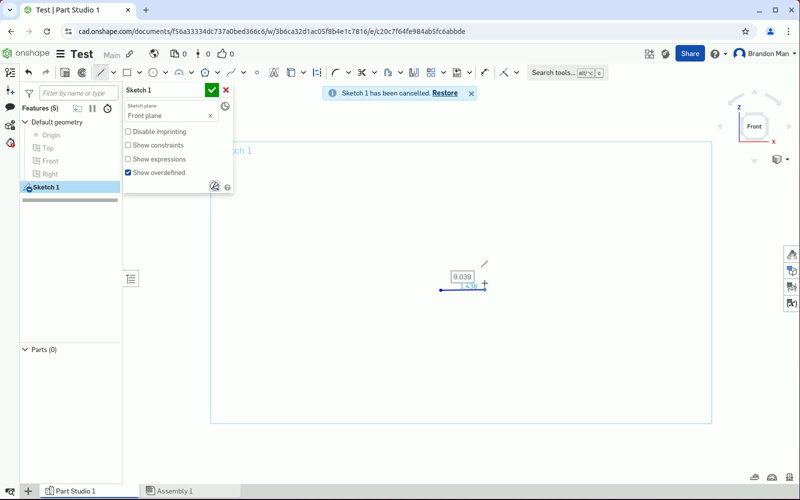
scroll(6)
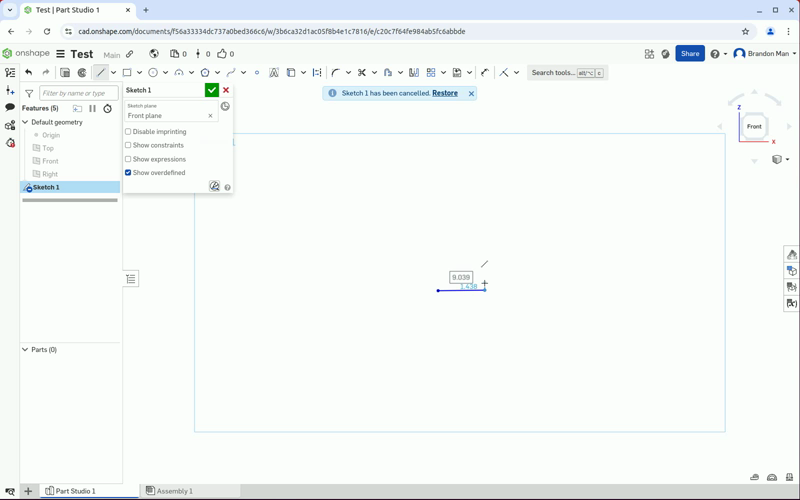
scroll(6)
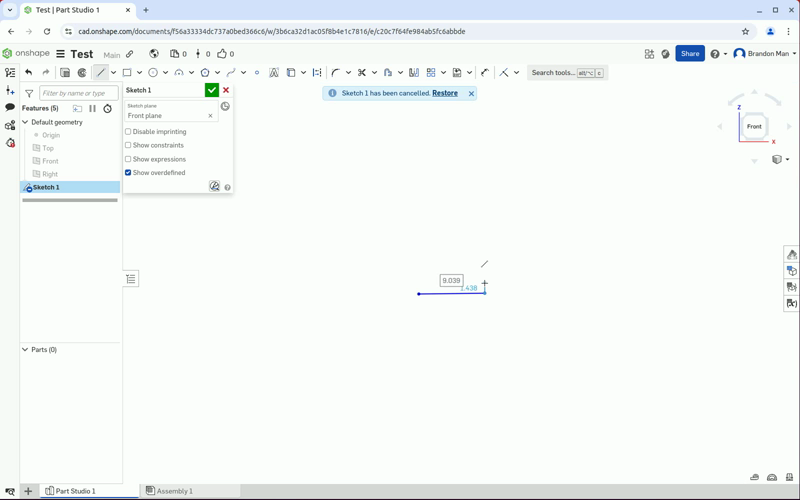
scroll(6)
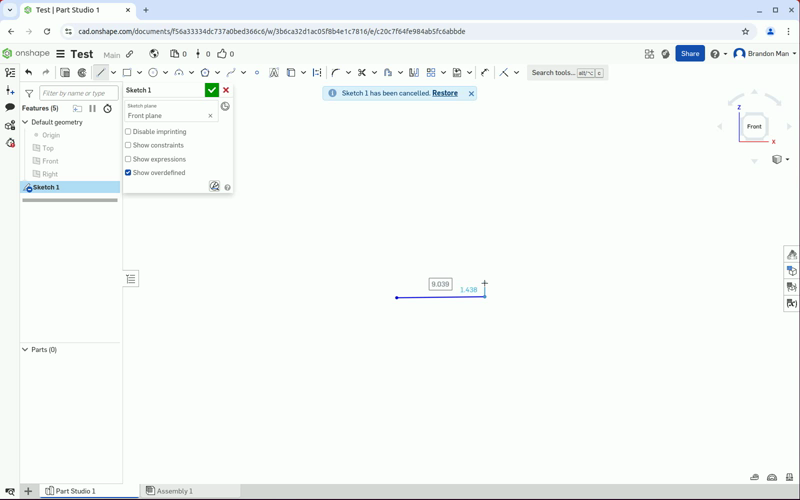
scroll(6)
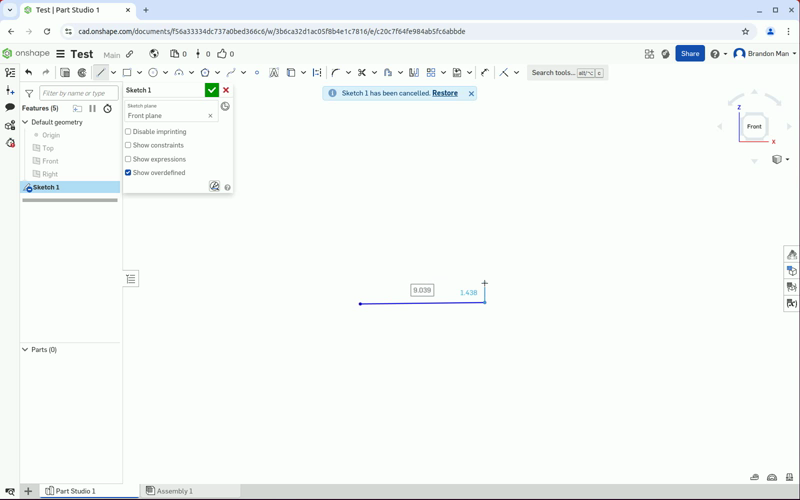
scroll(6)
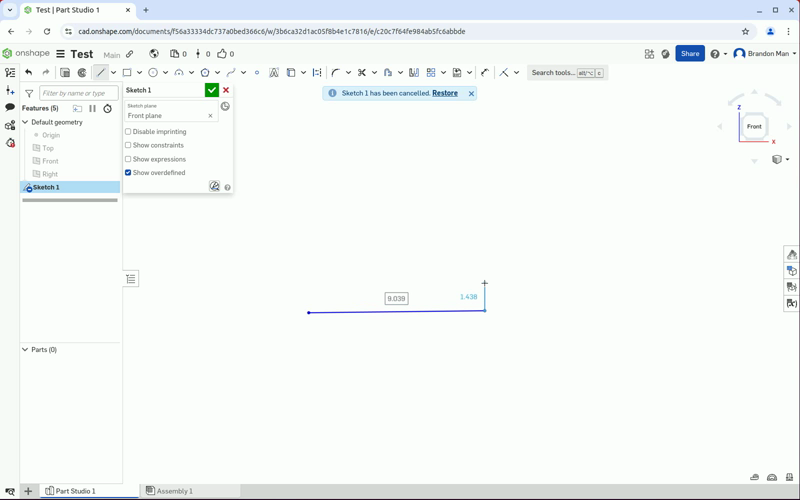
scroll(6)
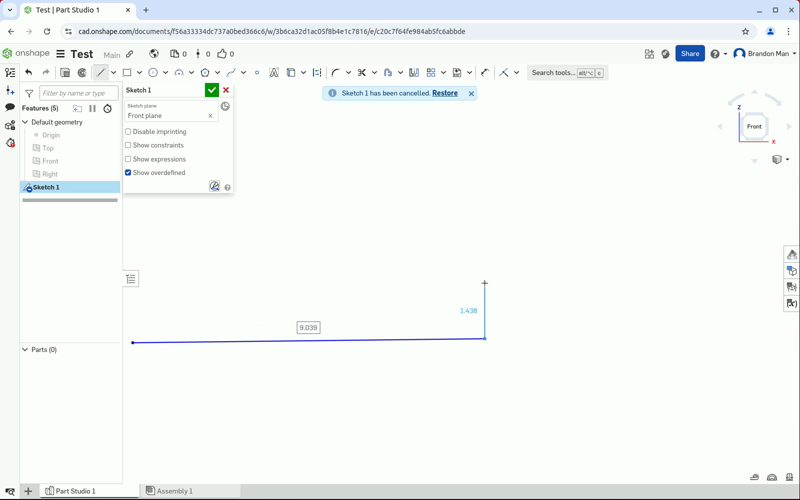
scroll(6)
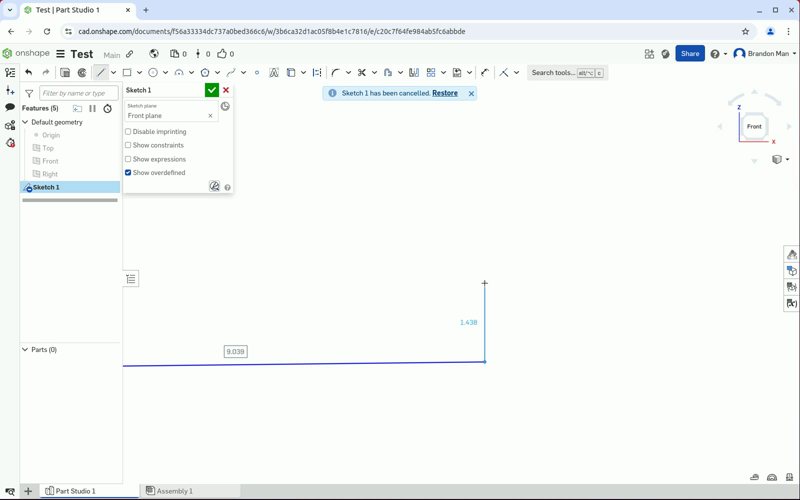
click(484, 282)
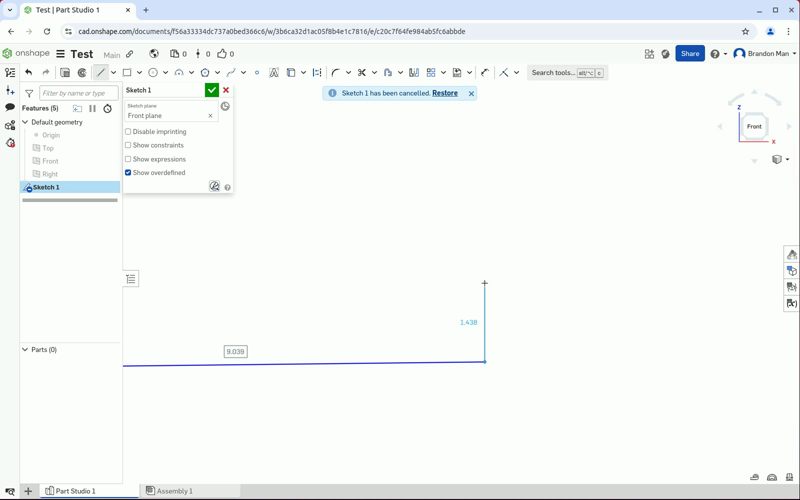
scroll(-6)
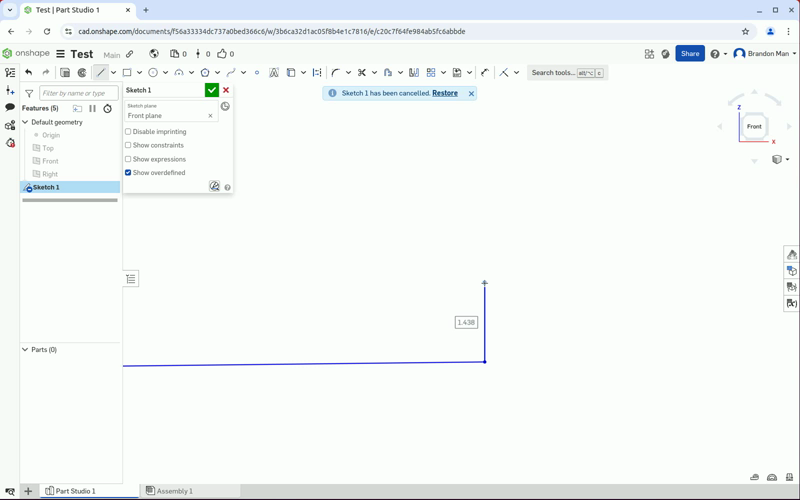
scroll(-6)
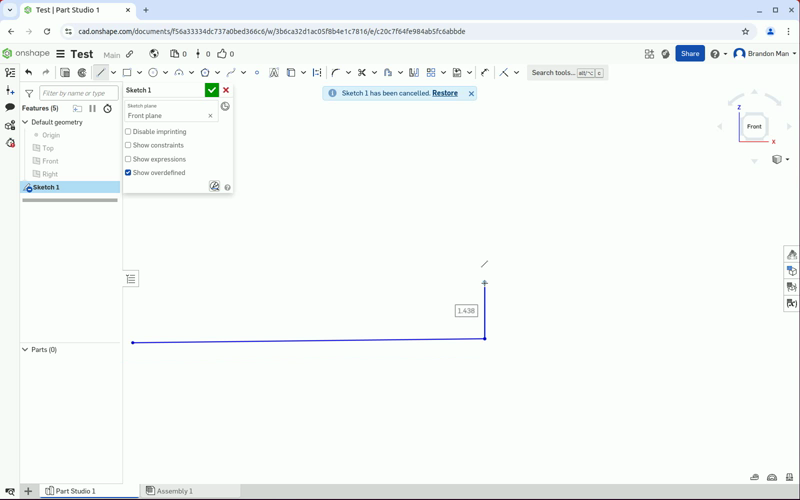
scroll(-6)
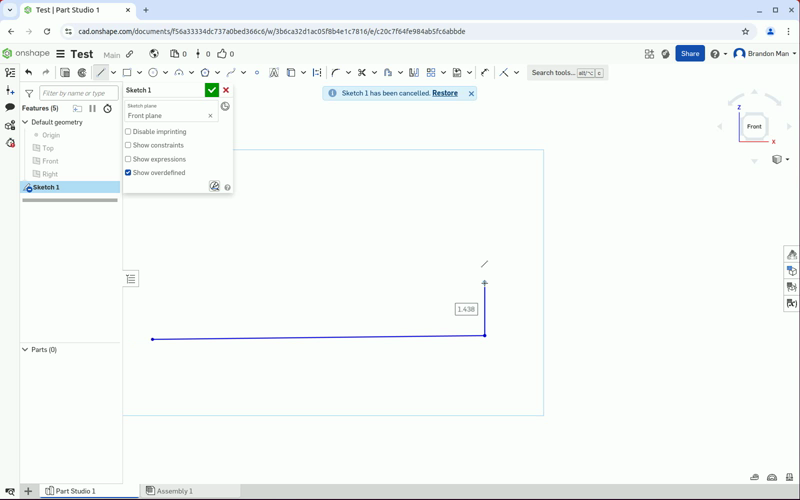
scroll(-6)
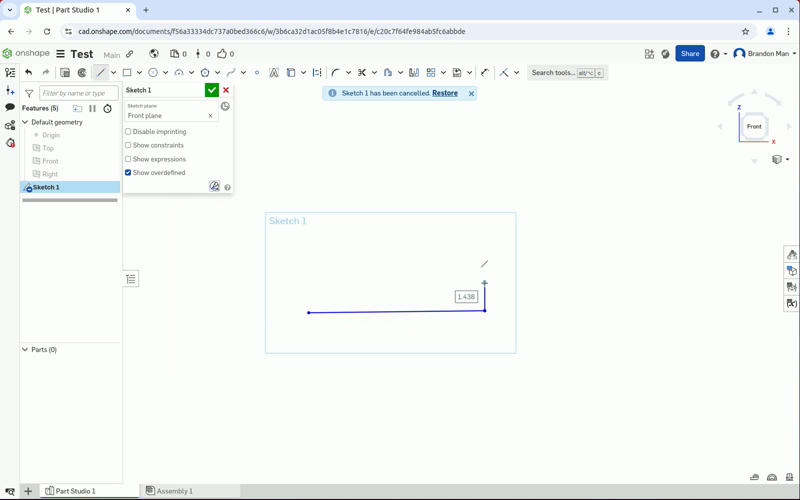
scroll(-6)
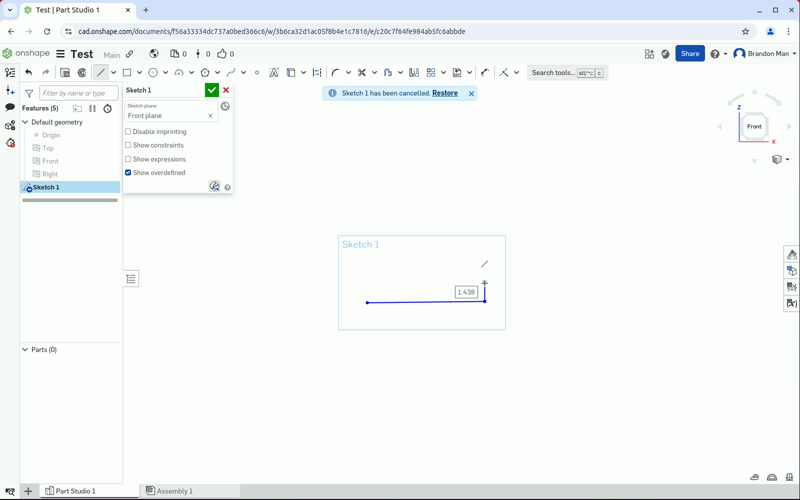
scroll(-6)
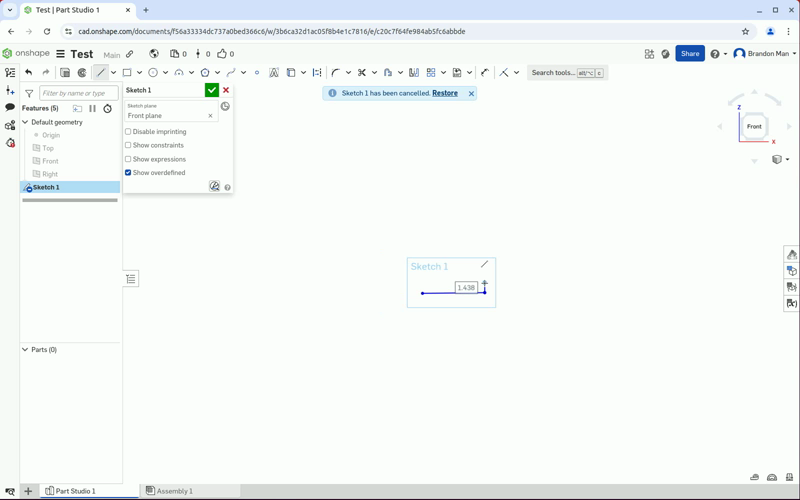
scroll(-6)
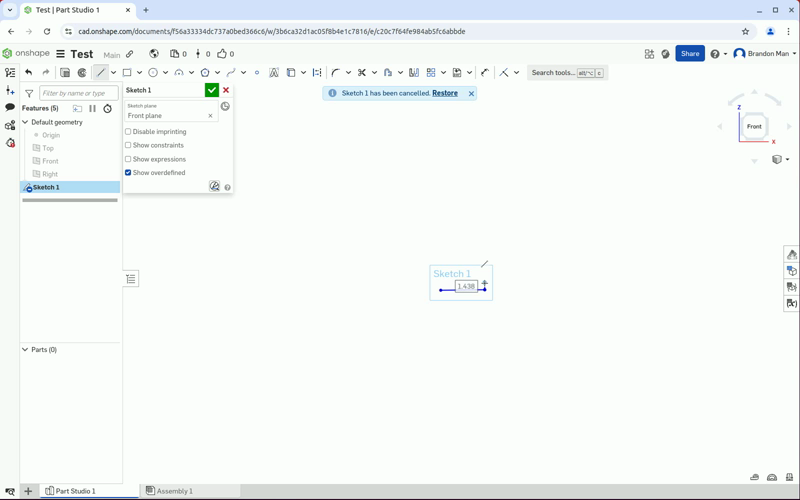
key_up(shift)
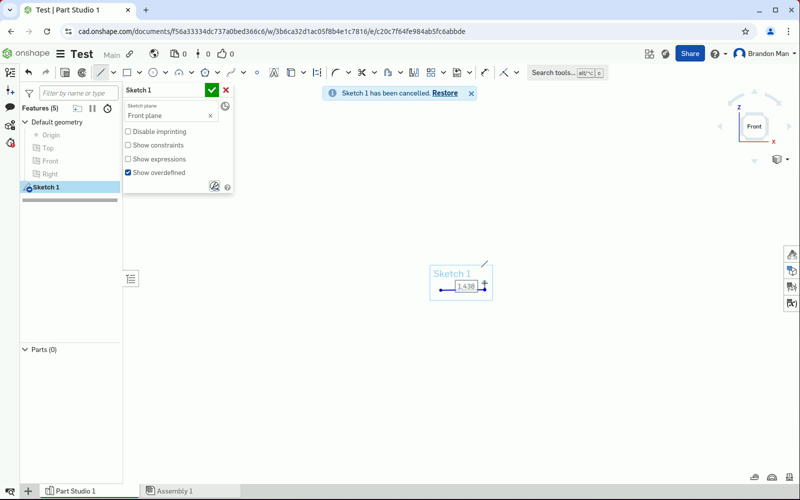
key_down(shift)
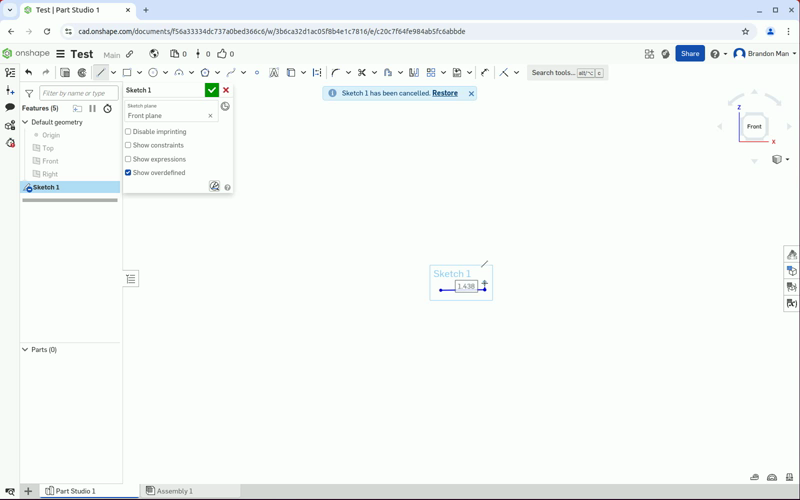
mouse_move(514, 282)
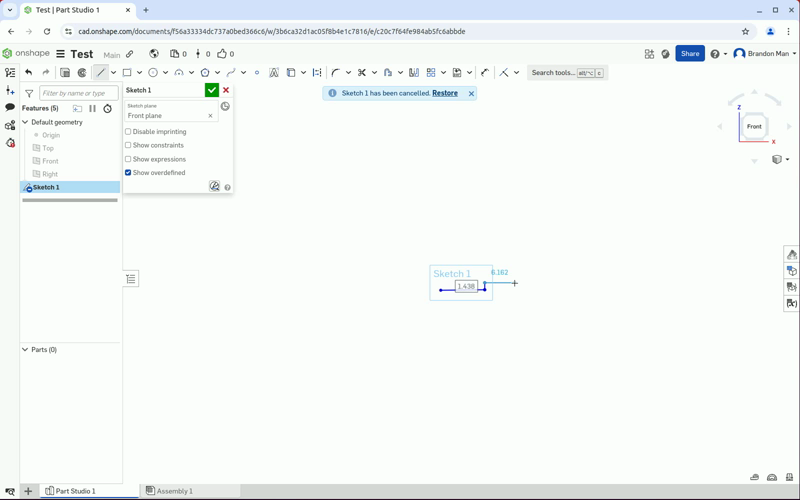
mouse_move(473, 282)
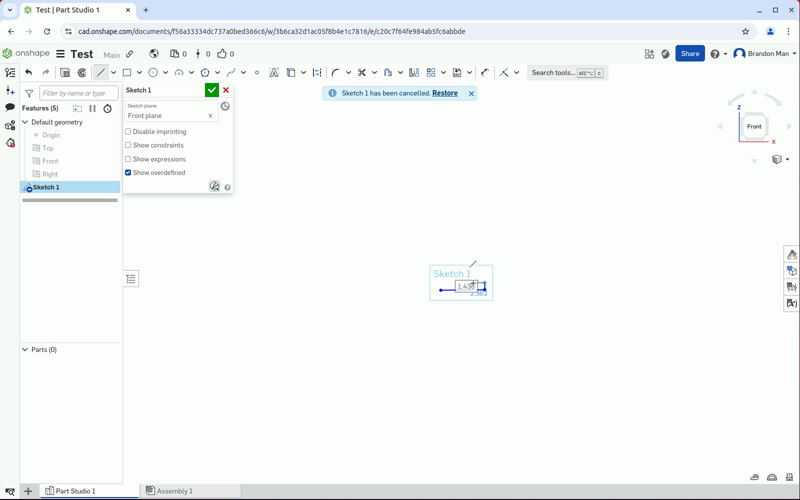
click(473, 282)
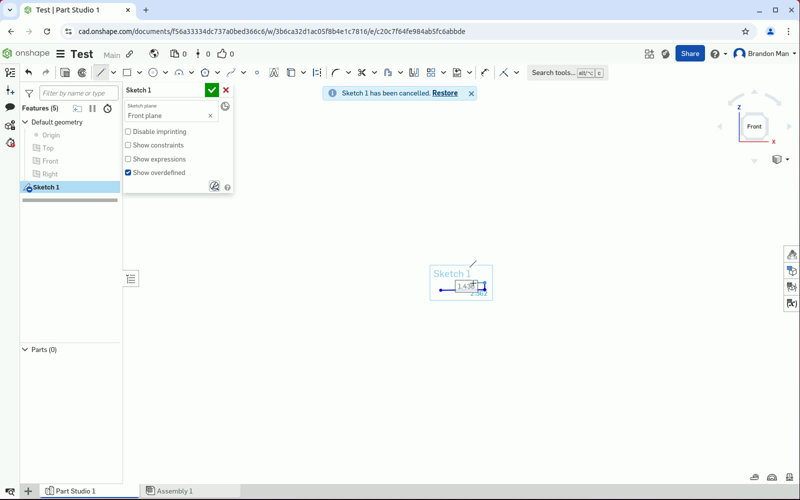
key_up(shift)
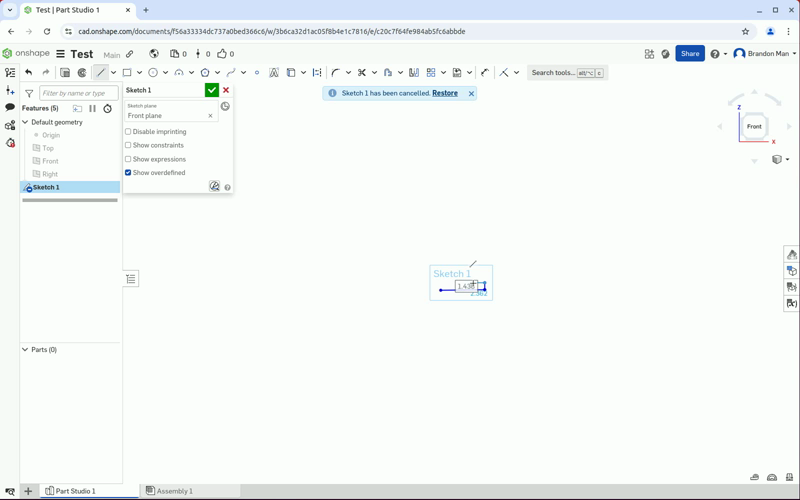
key_down(shift)
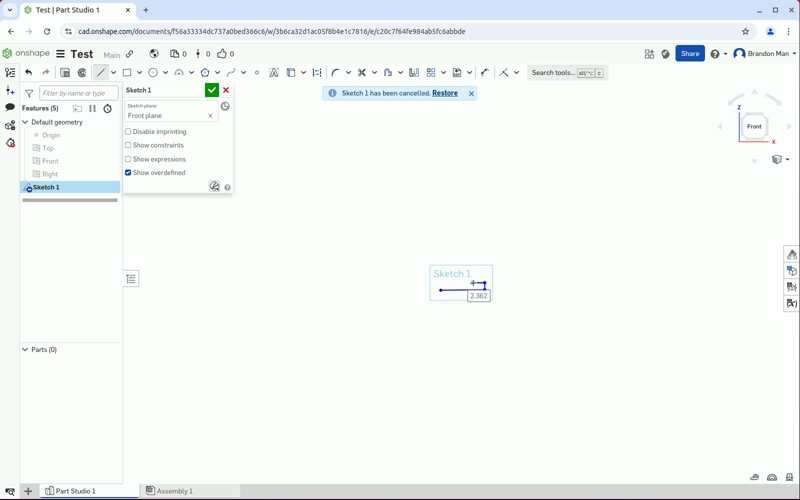
mouse_move(503, 282)
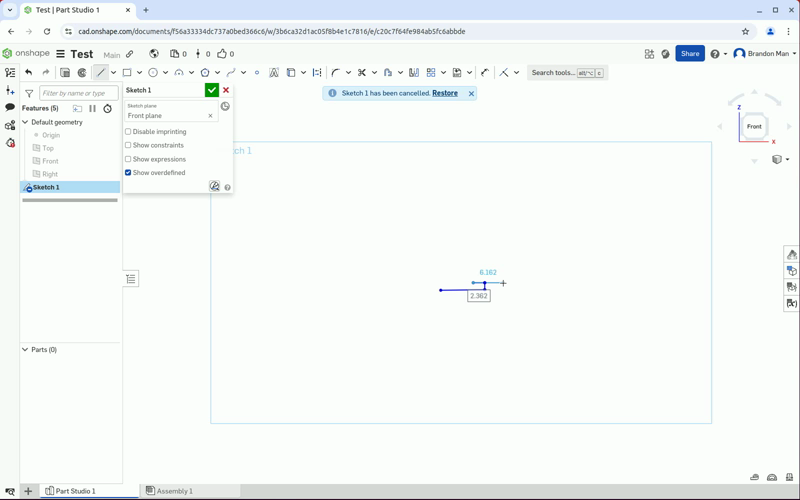
mouse_move(473, 263)
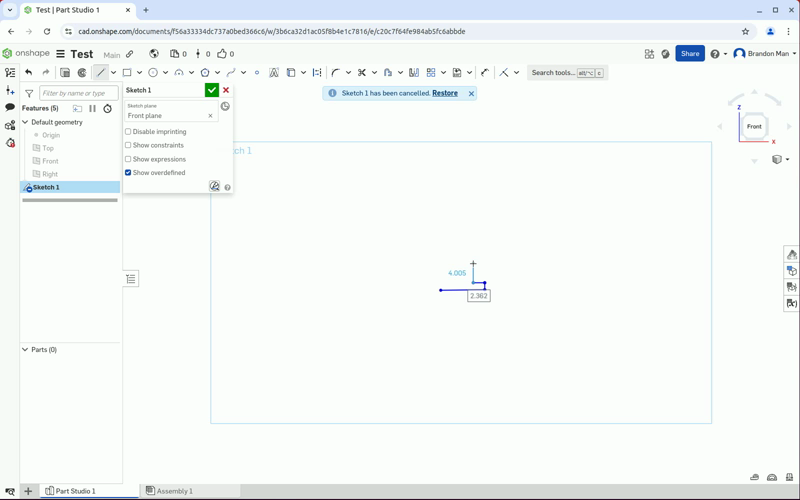
click(473, 263)
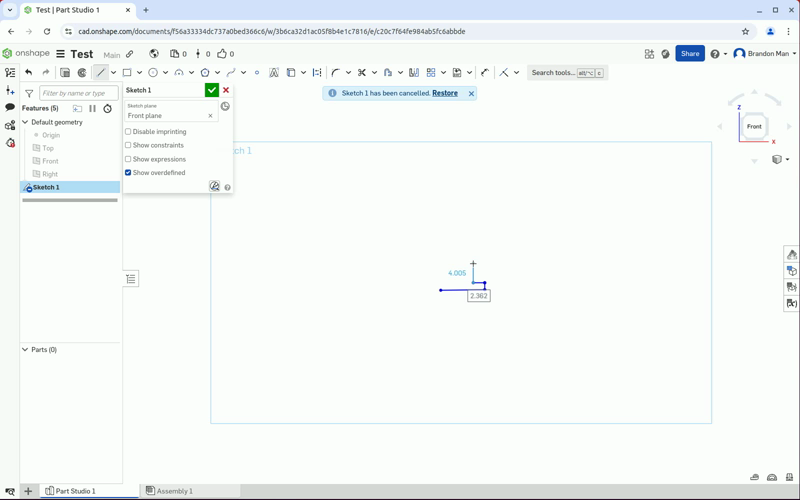
key_up(shift)
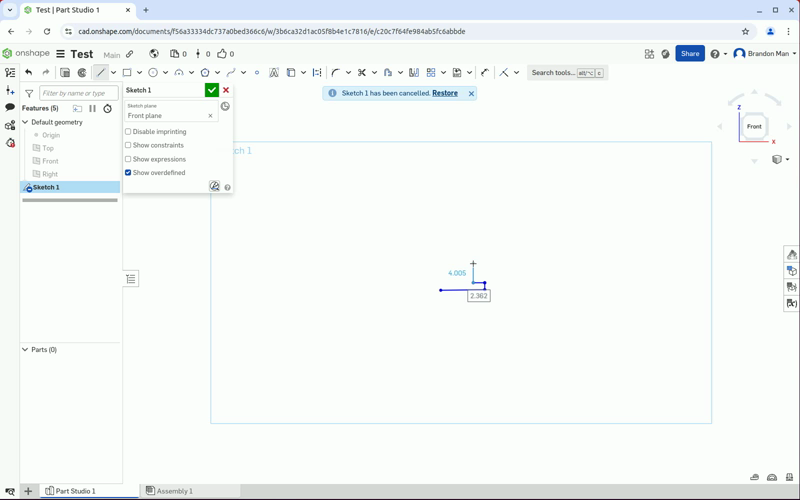
key_down(shift)
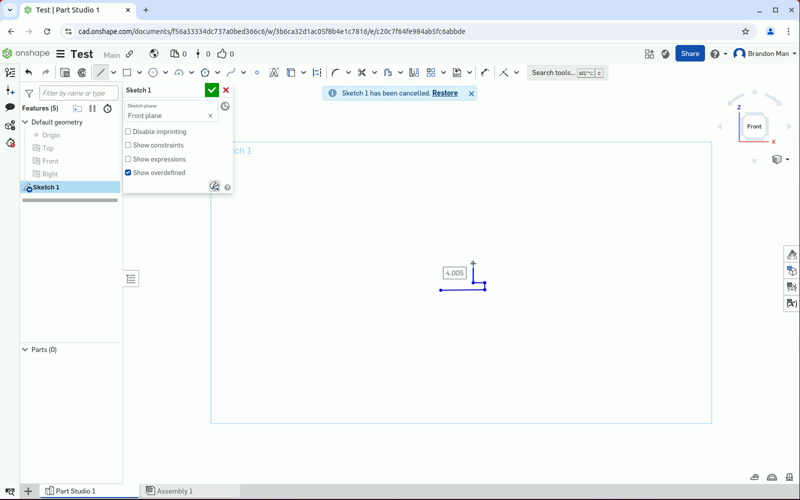
mouse_move(503, 263)
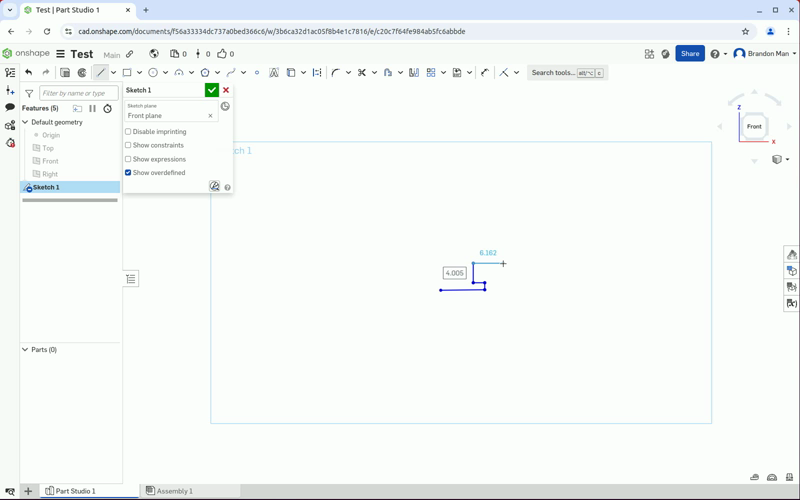
mouse_move(450, 263)
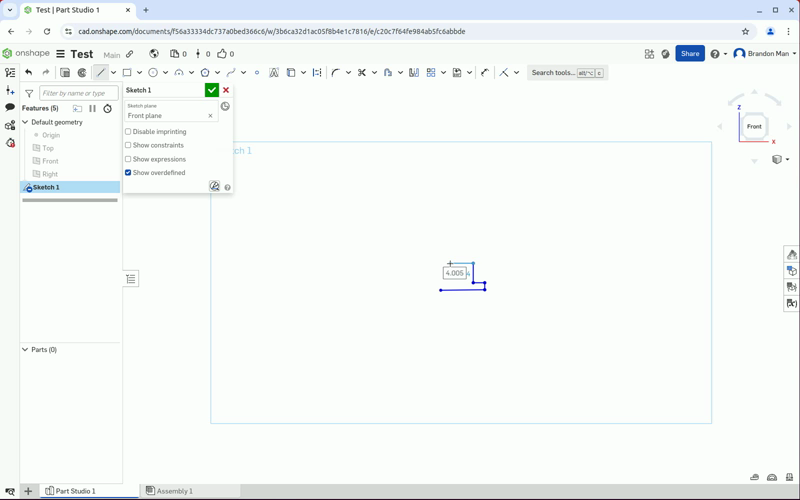
click(450, 263)
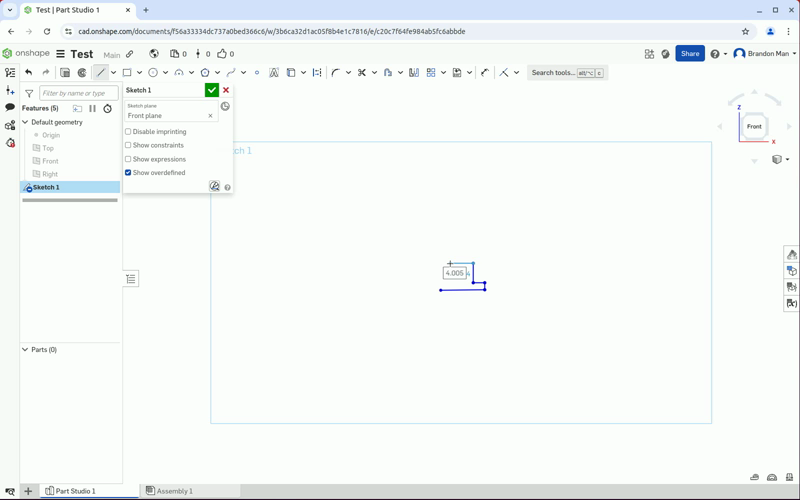
key_up(shift)
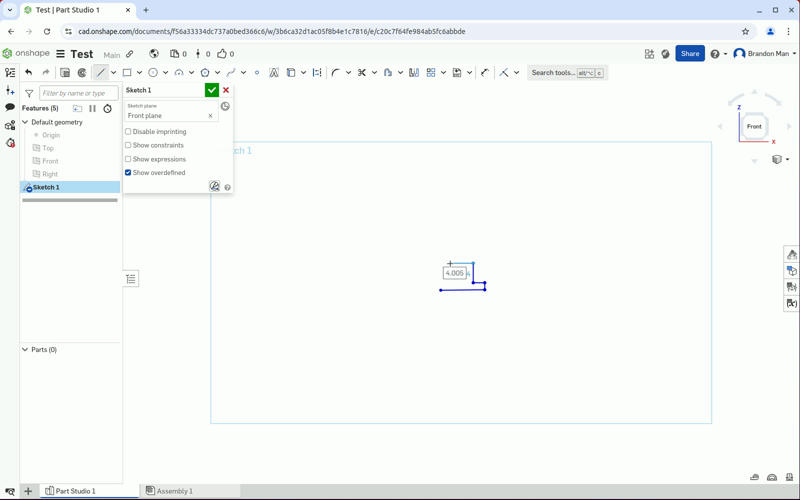
key_down(shift)
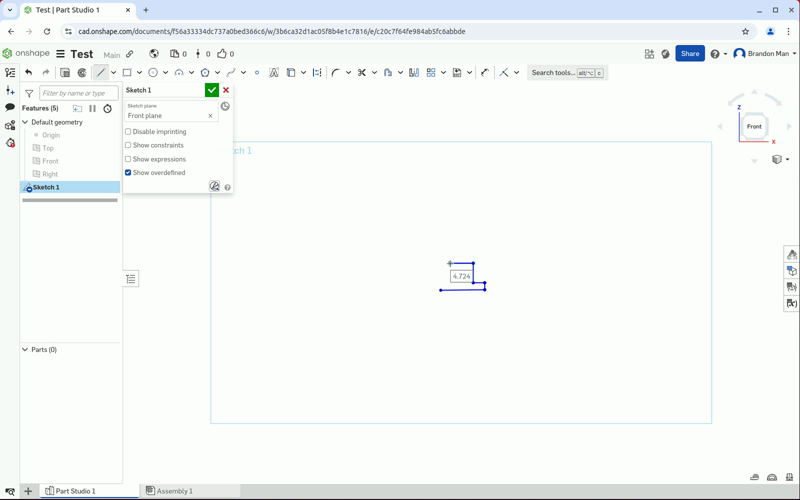
mouse_move(480, 263)
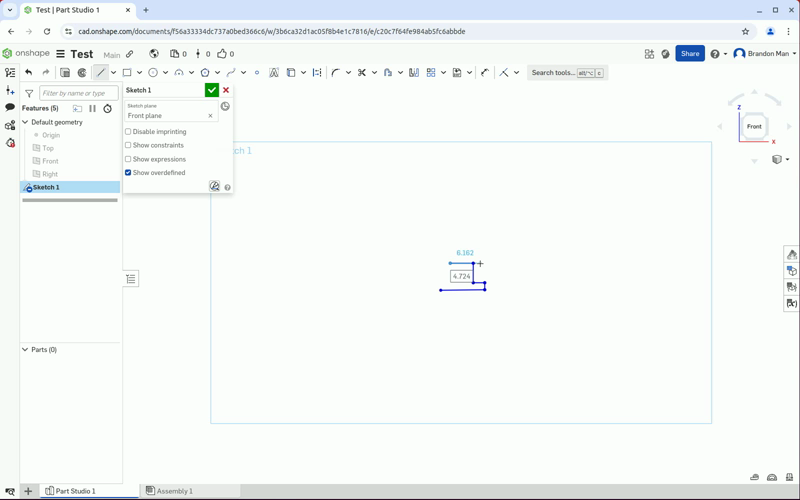
mouse_move(450, 282)
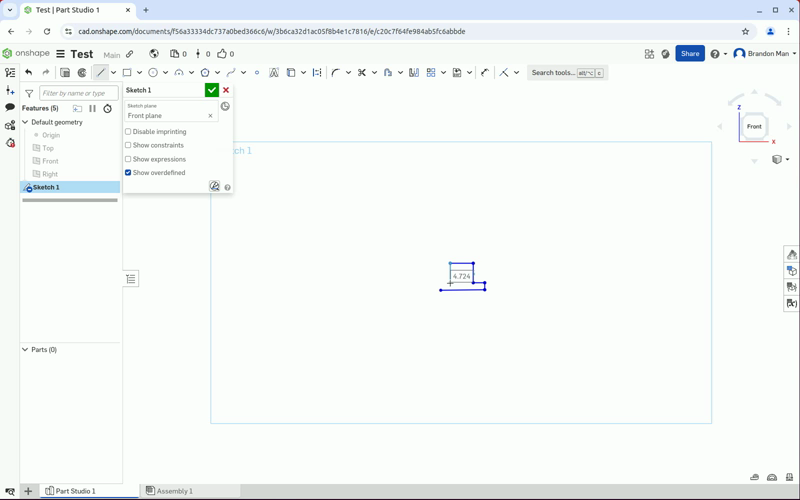
click(450, 282)
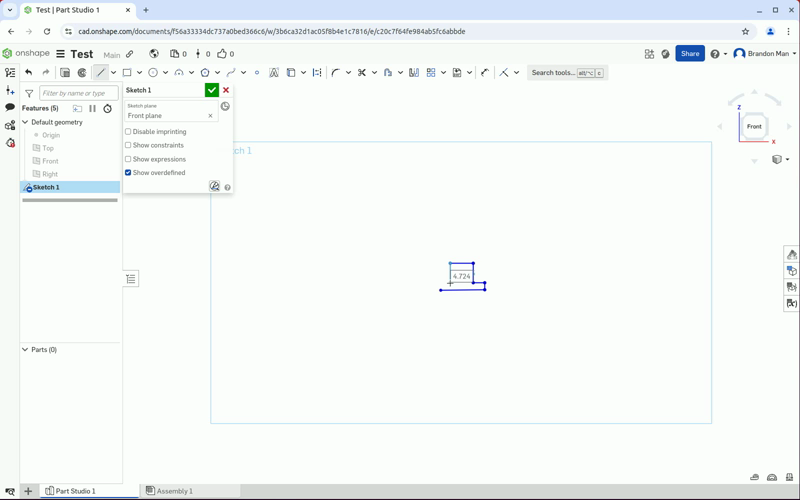
key_up(shift)
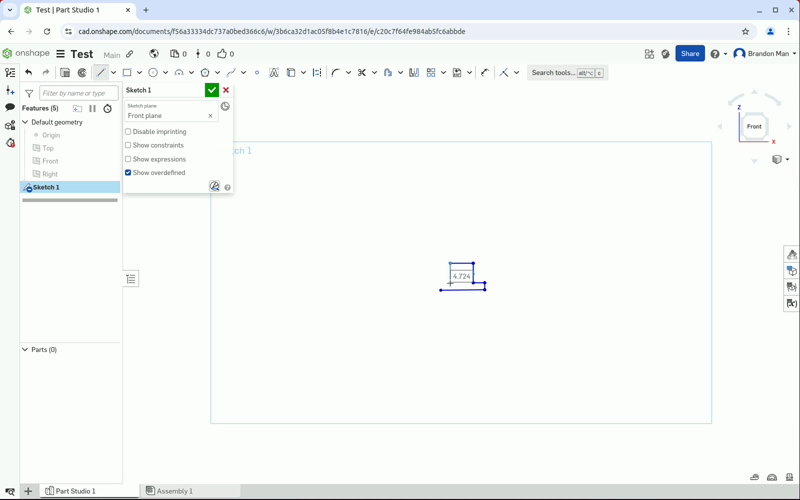
key_down(shift)
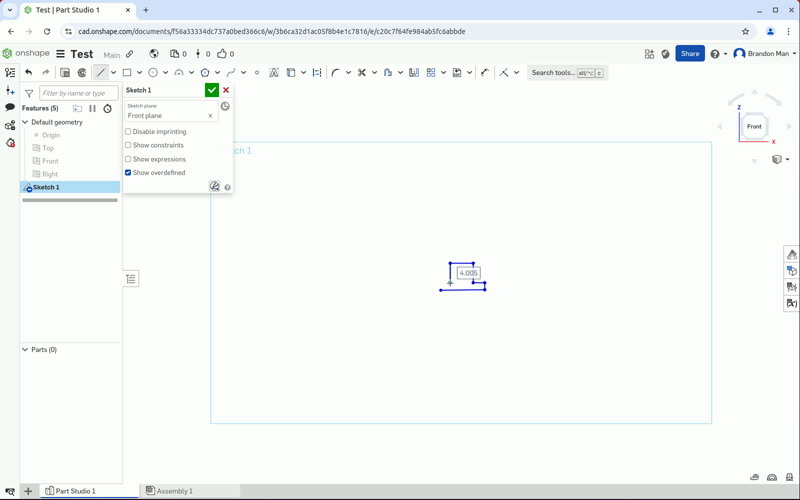
mouse_move(480, 282)
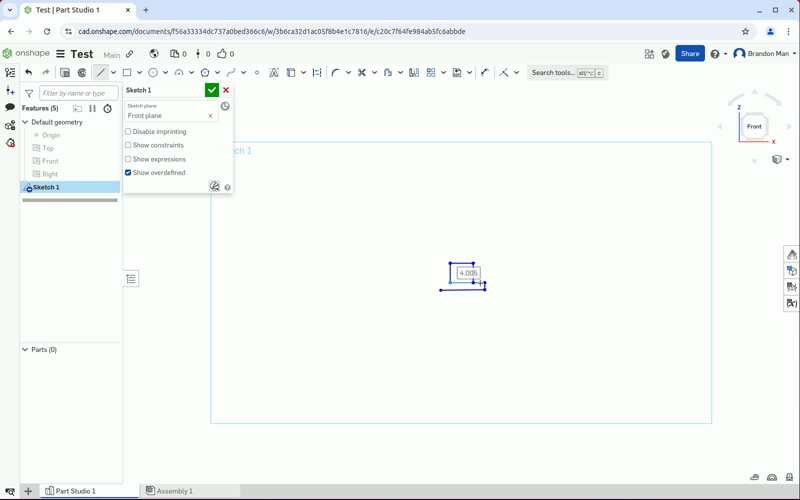
mouse_move(440, 282)
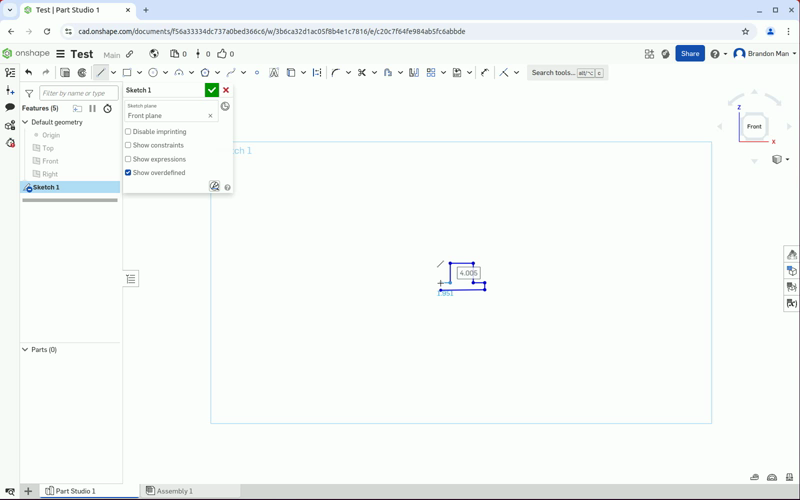
click(440, 282)
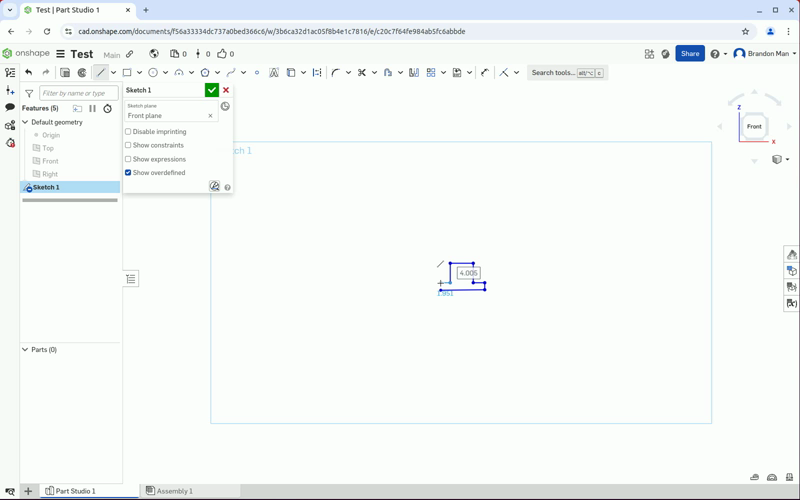
key_up(shift)
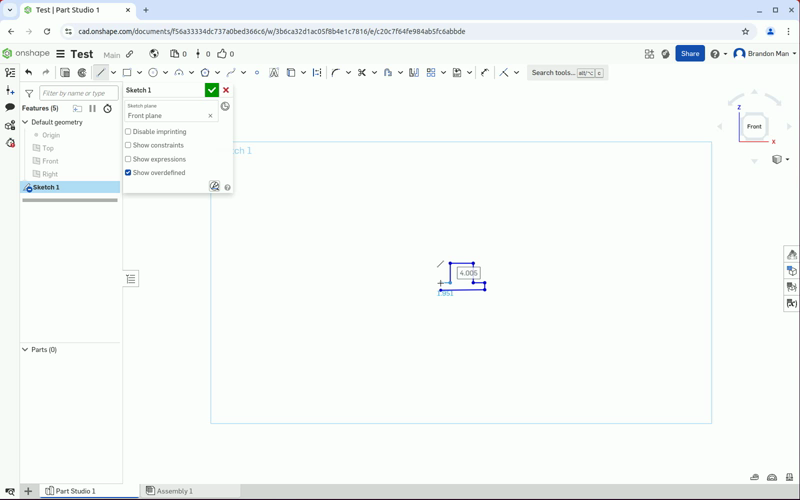
mouse_move(470, 282)
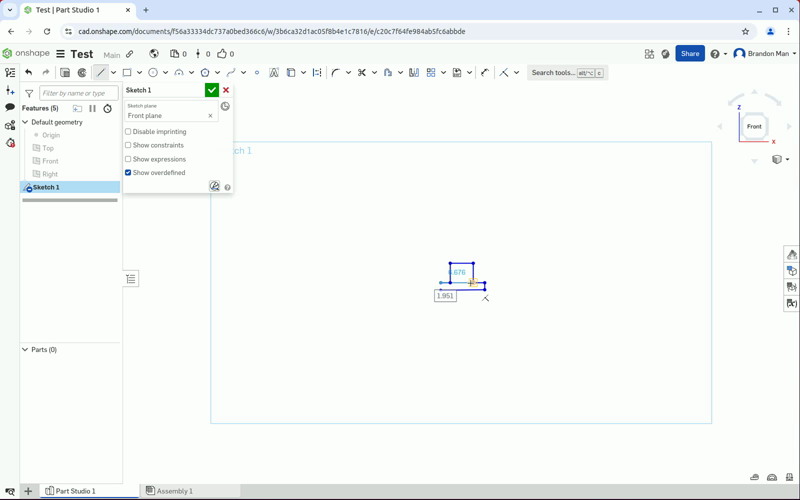
key_down(shift)
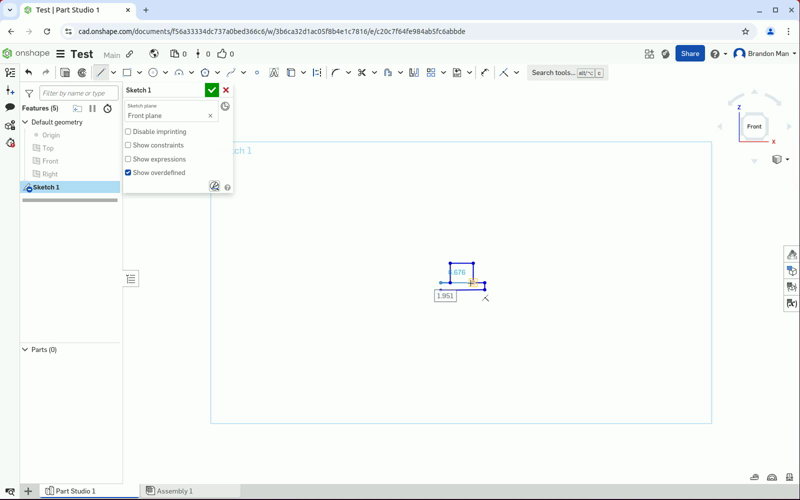
mouse_move(440, 290)
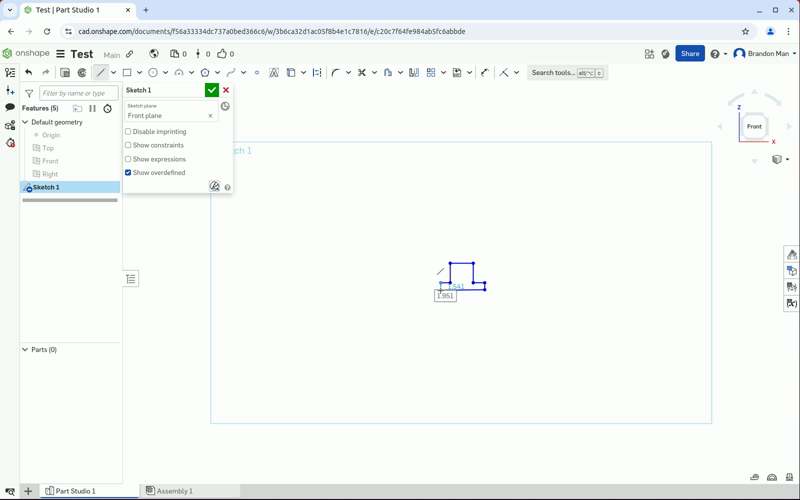
key_up(shift)
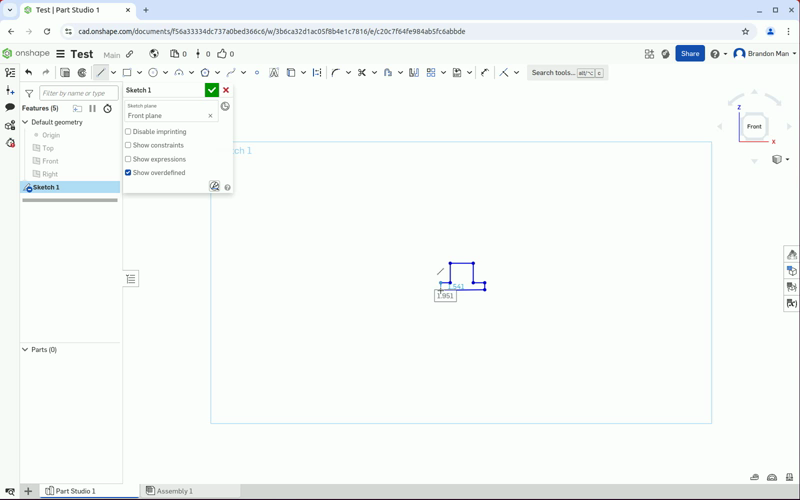
click(440, 290)
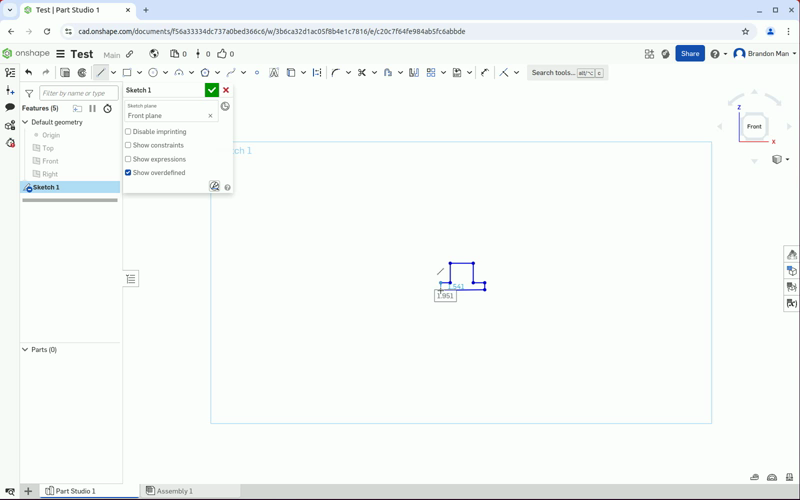
key(esc)
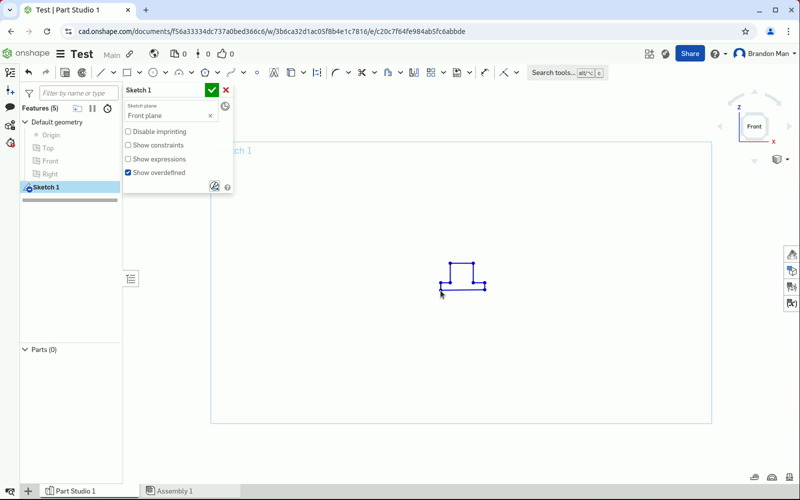
mouse_move(458, 264)
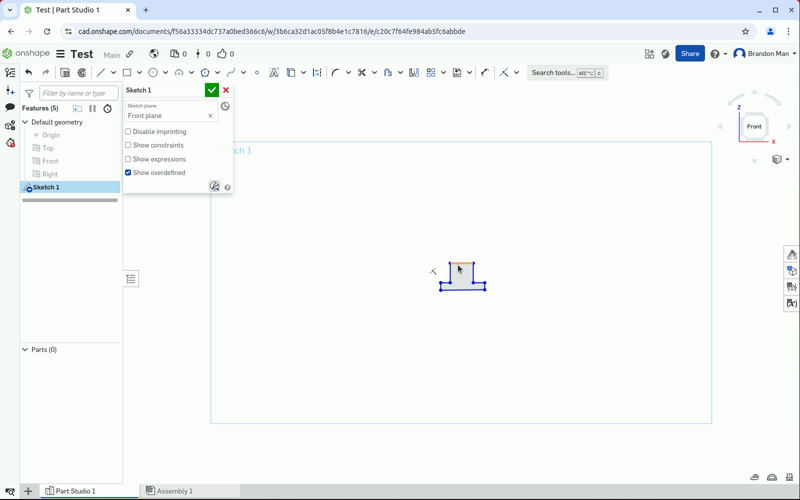
scroll(6)
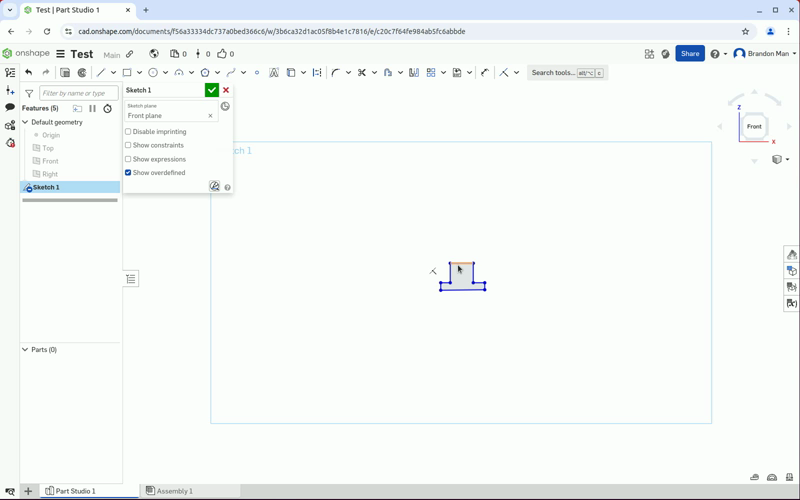
scroll(6)
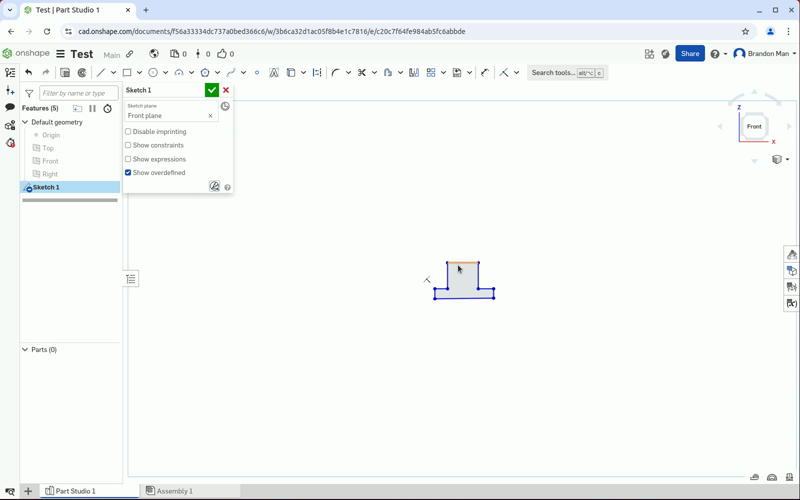
scroll(6)
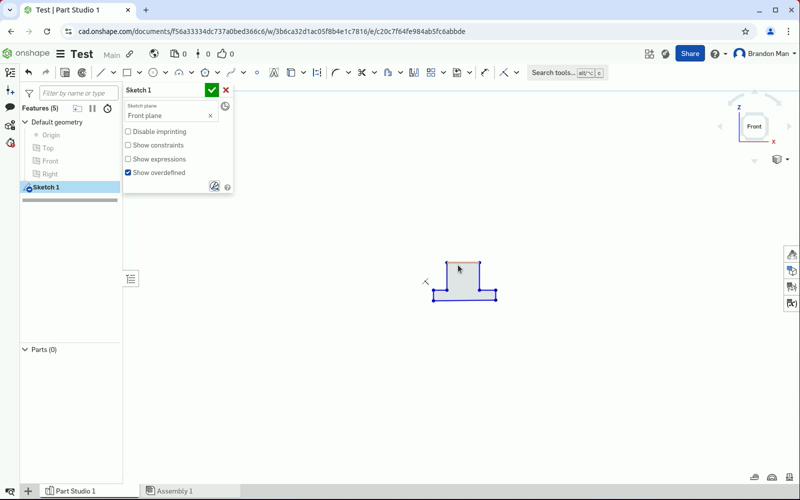
scroll(6)
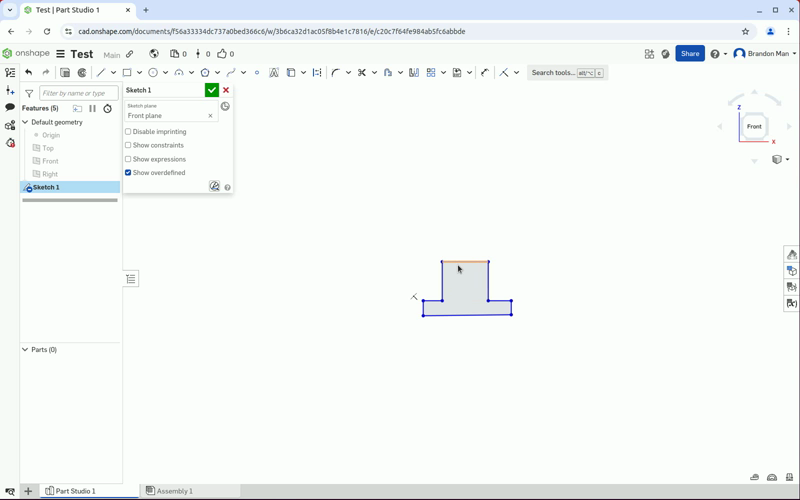
scroll(6)
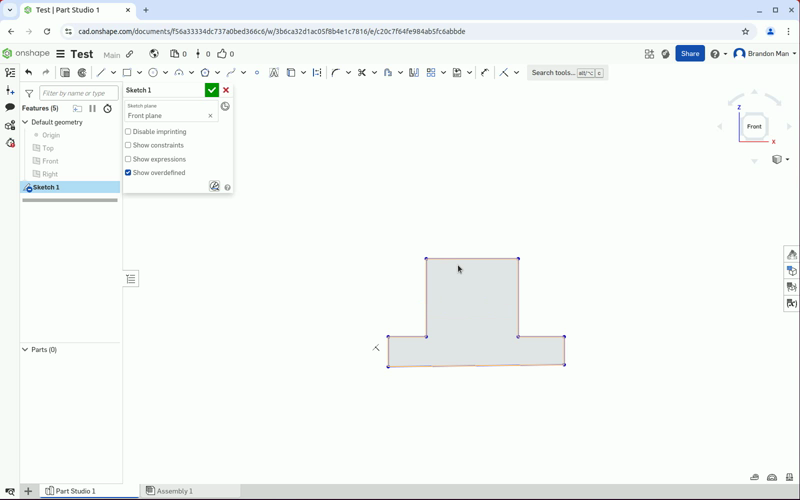
scroll(6)
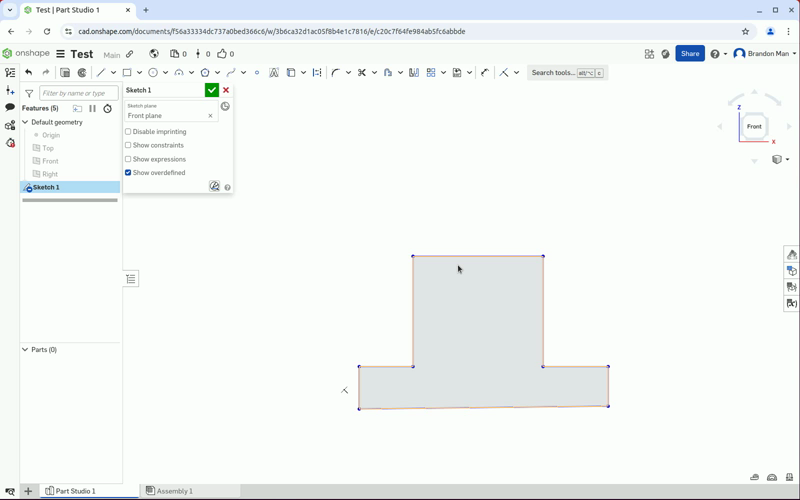
scroll(6)
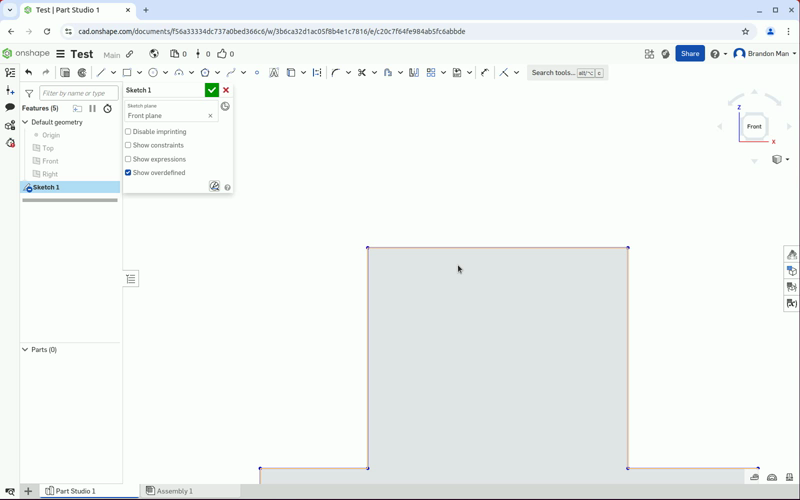
click(458, 264)
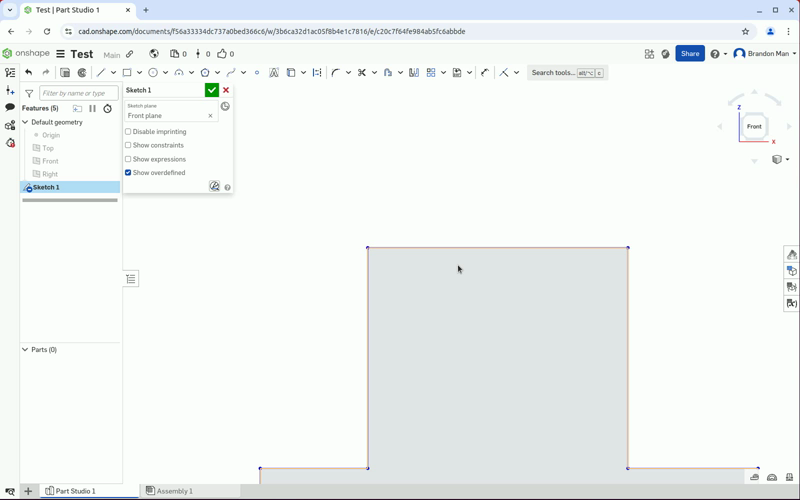
scroll(-6)
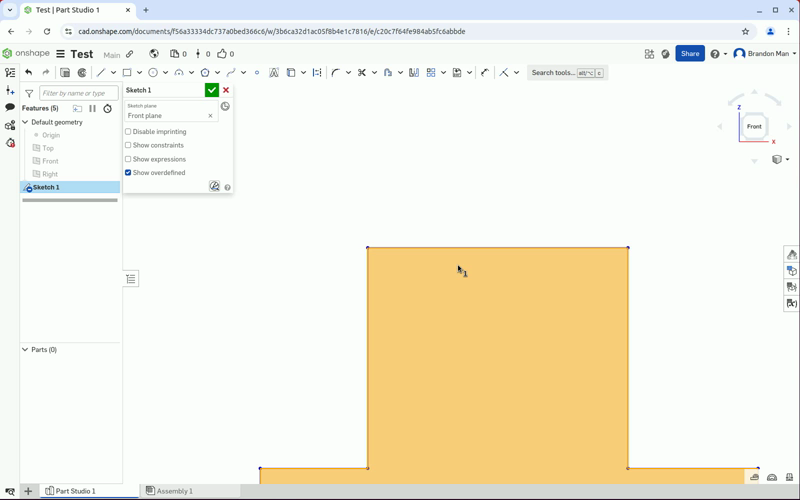
scroll(-6)
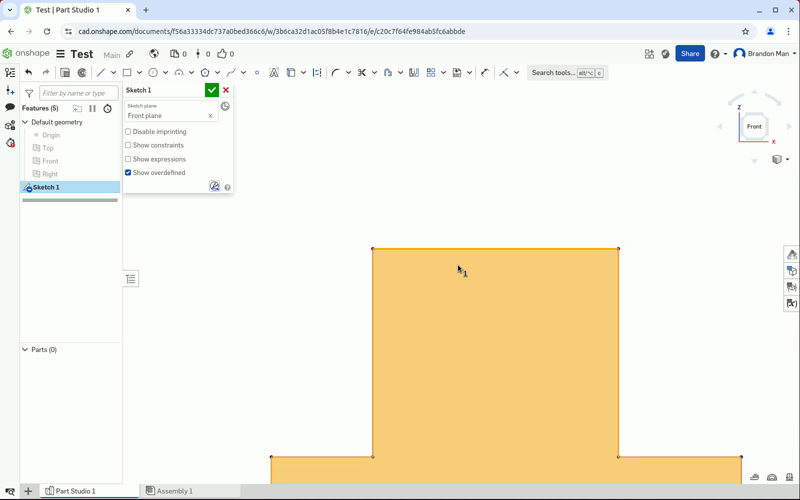
scroll(-6)
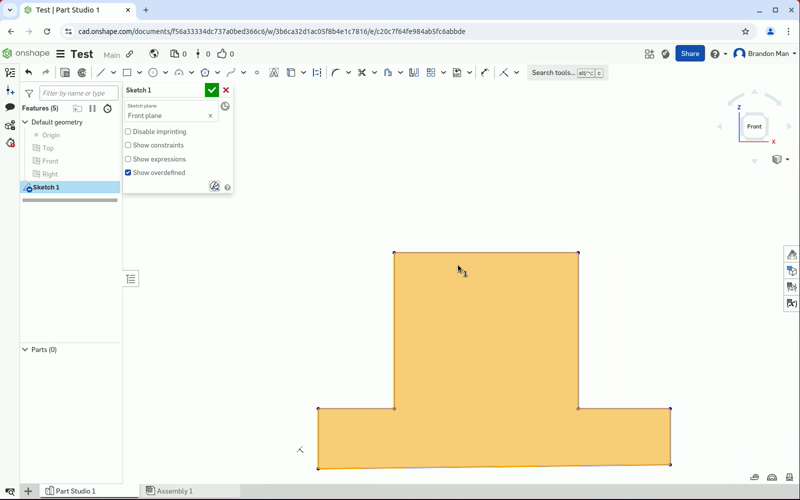
scroll(-6)
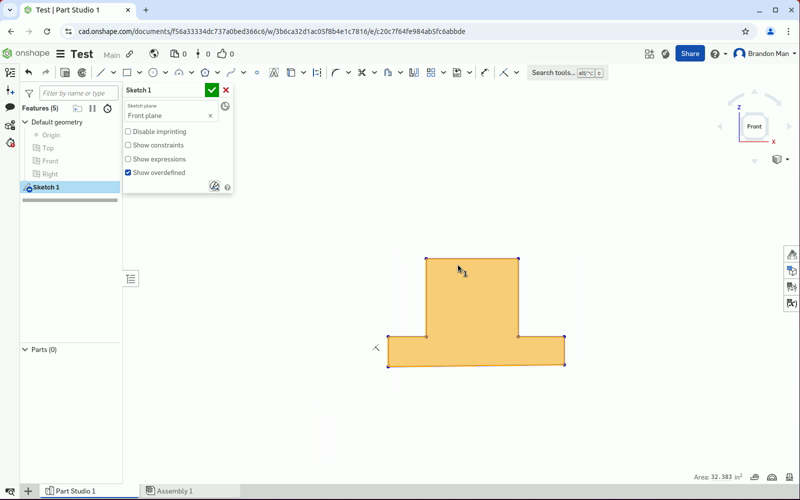
scroll(-6)
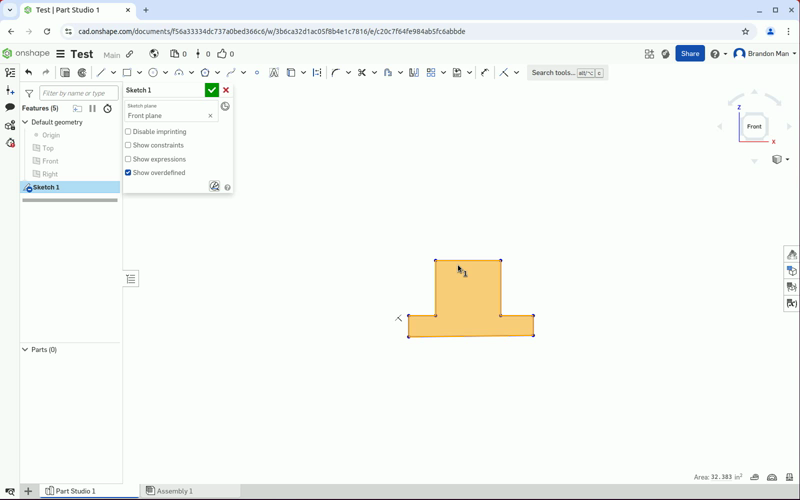
scroll(-6)
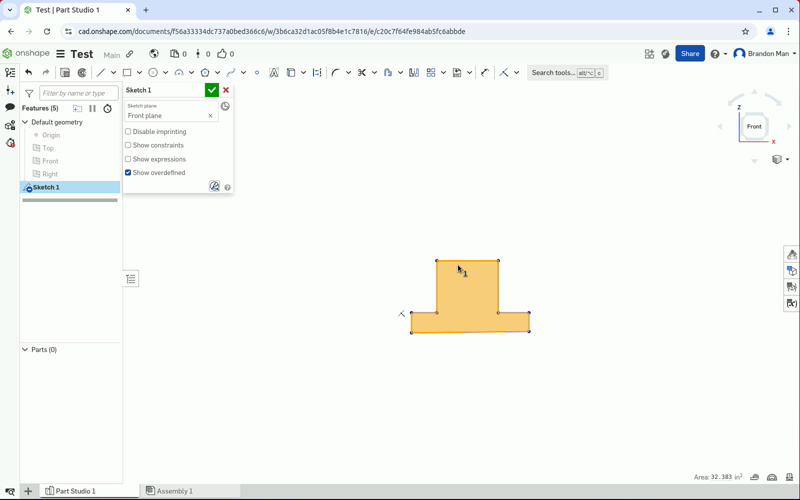
scroll(-6)
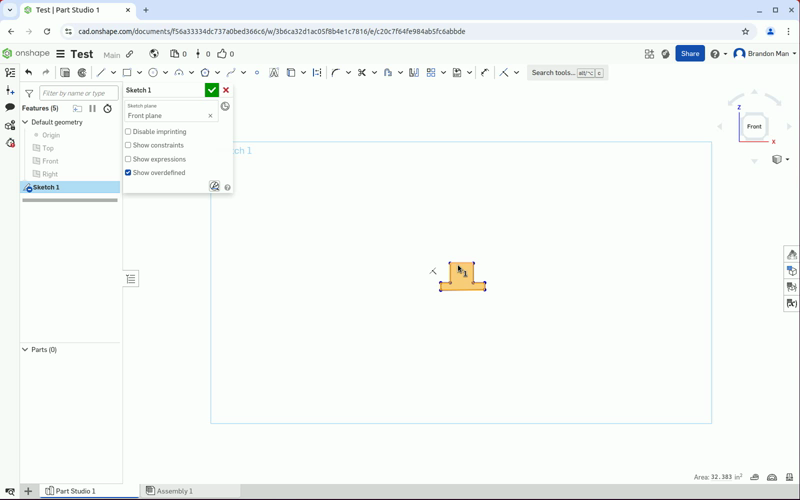
mouse_move(73, 352)
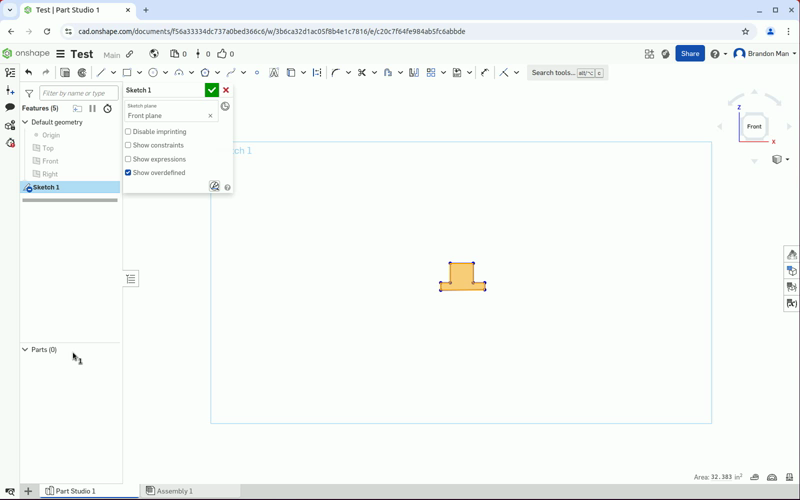
key(shift+y)
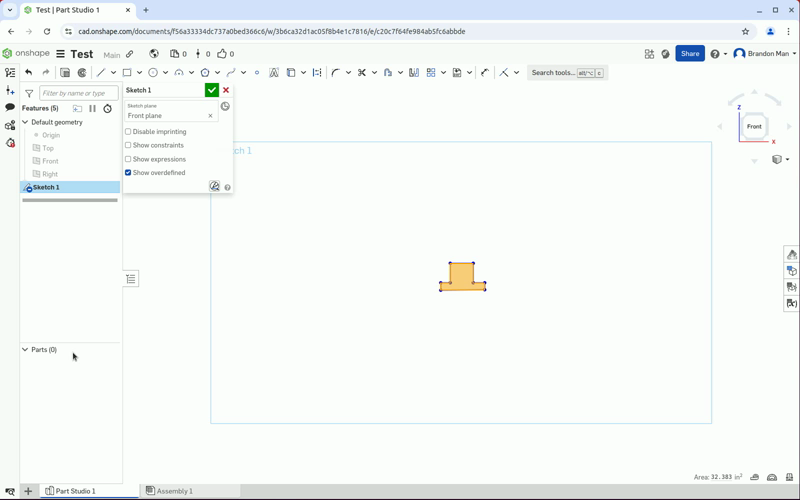
key(shift+e)
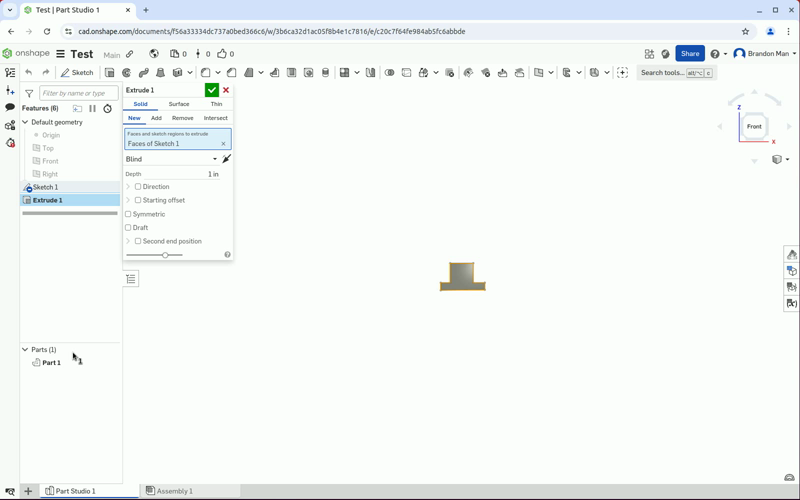
mouse_move(143, 106)
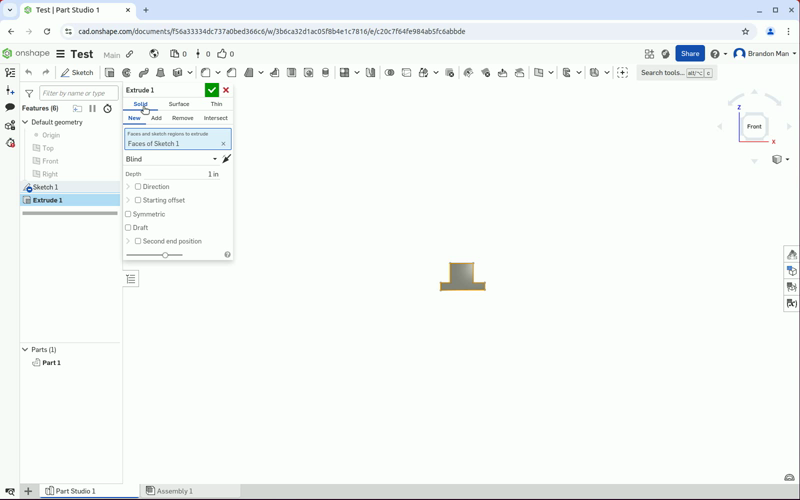
click(143, 106)
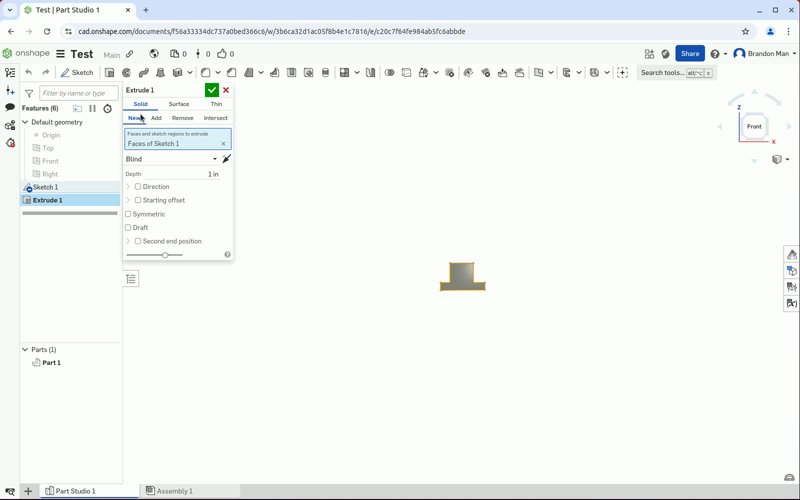
mouse_move(137, 120)
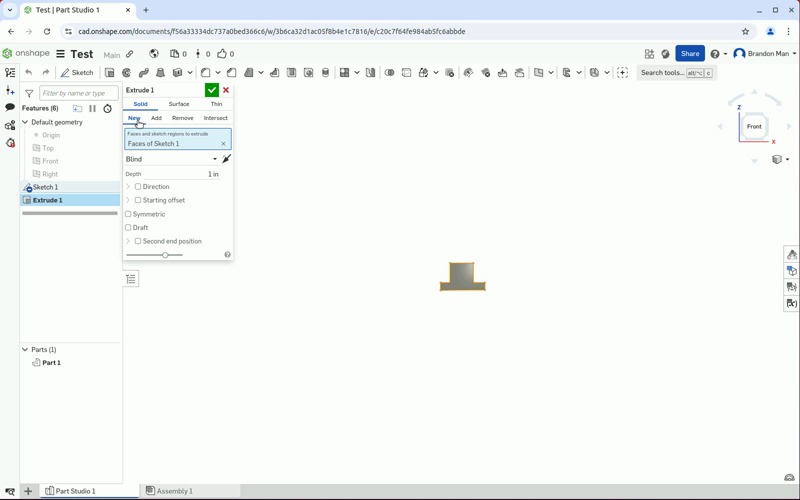
click(137, 120)
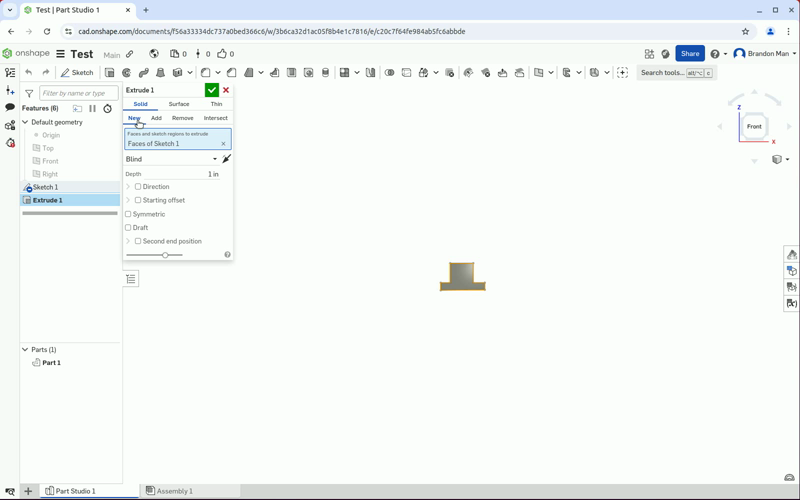
key(tab, 4)
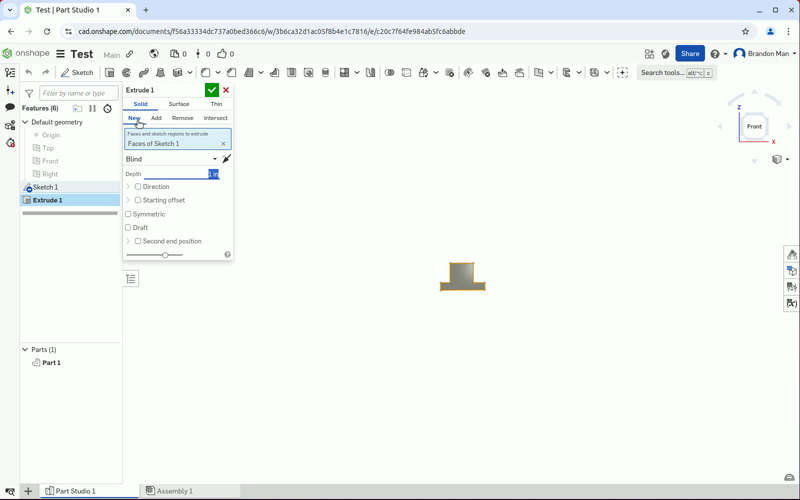
text(0.962)
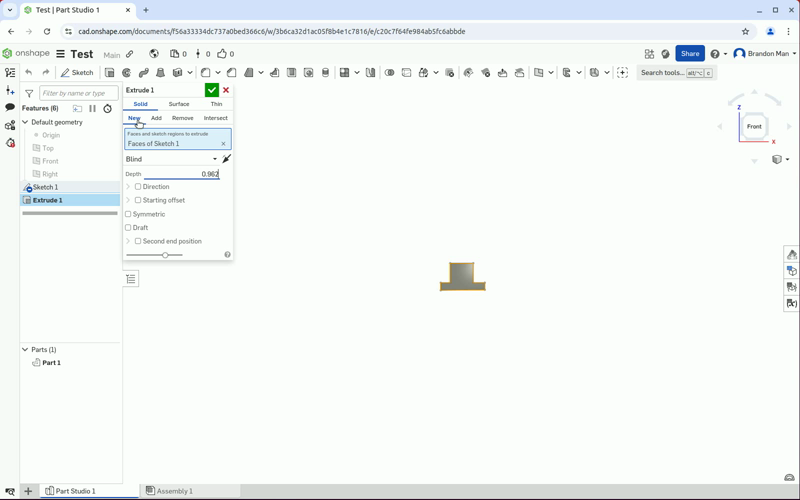
key(tab, 3)
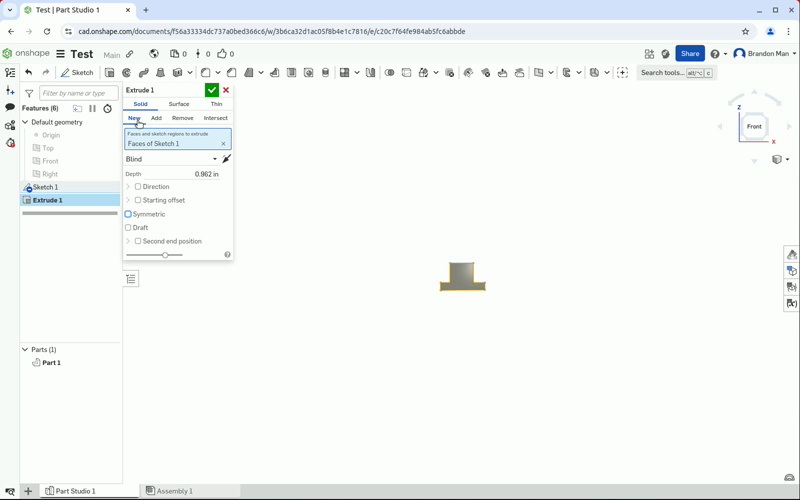
key(space)
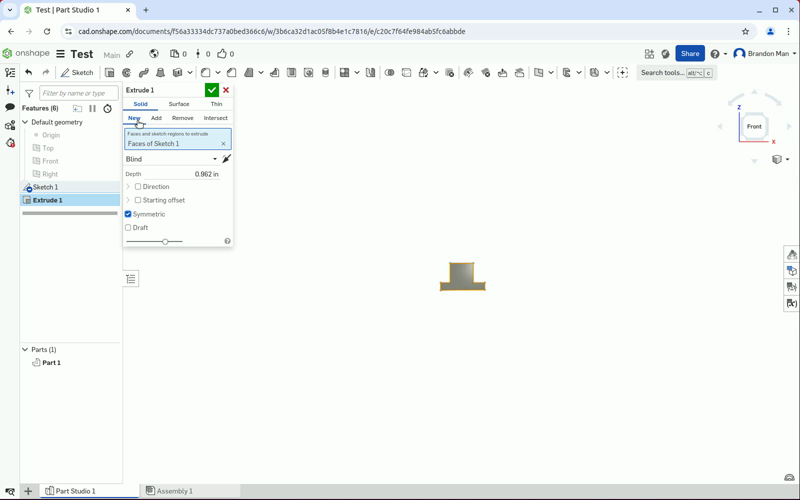
key(enter)
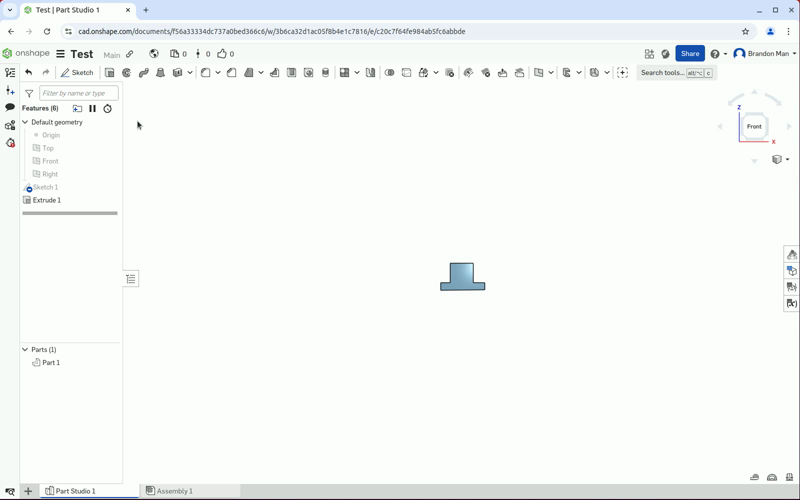
key(shift+h)
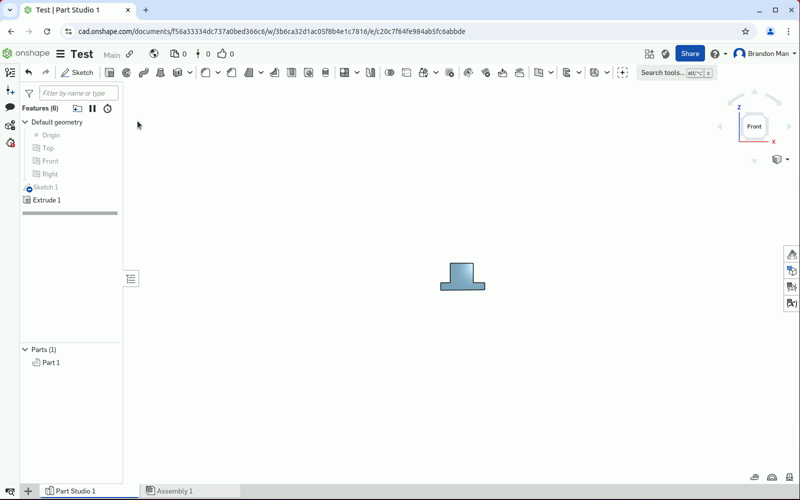
key(shift+h)
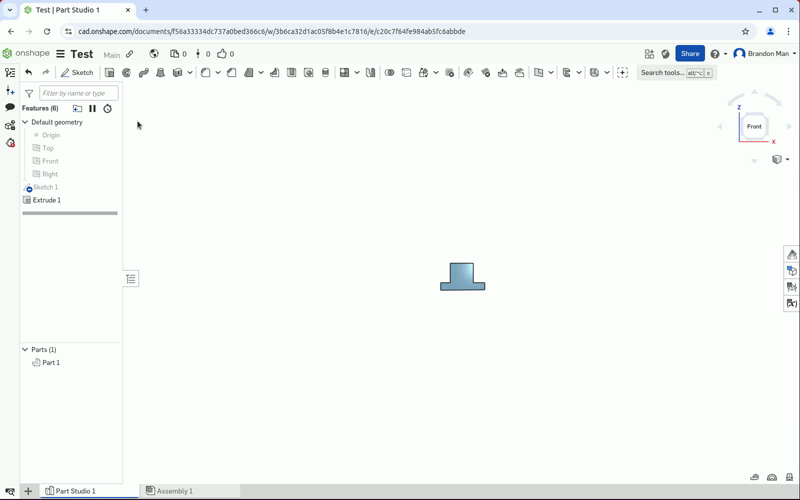
mouse_move(73, 189)
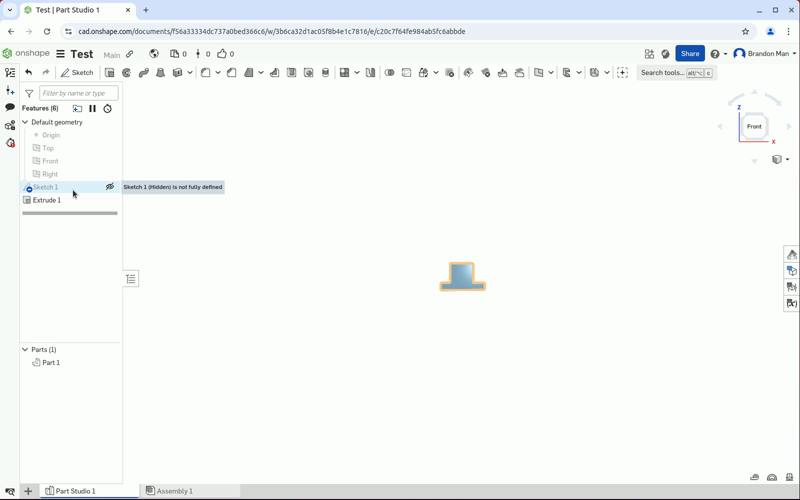
click(73, 189)
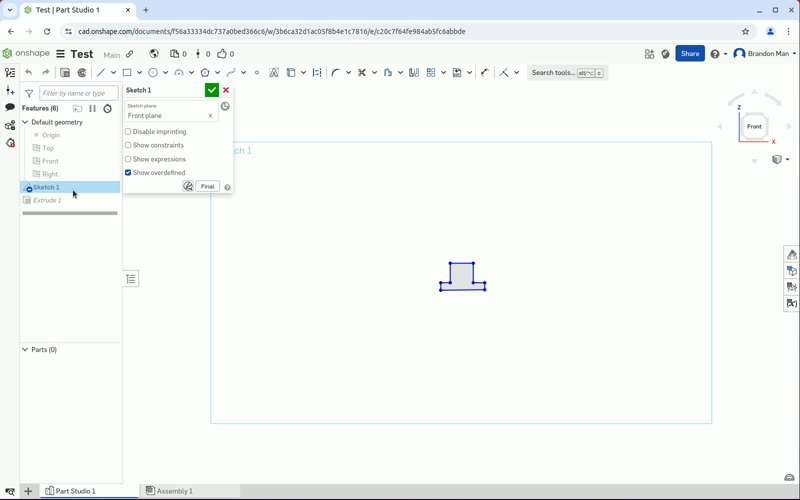
mouse_move(229, 92)
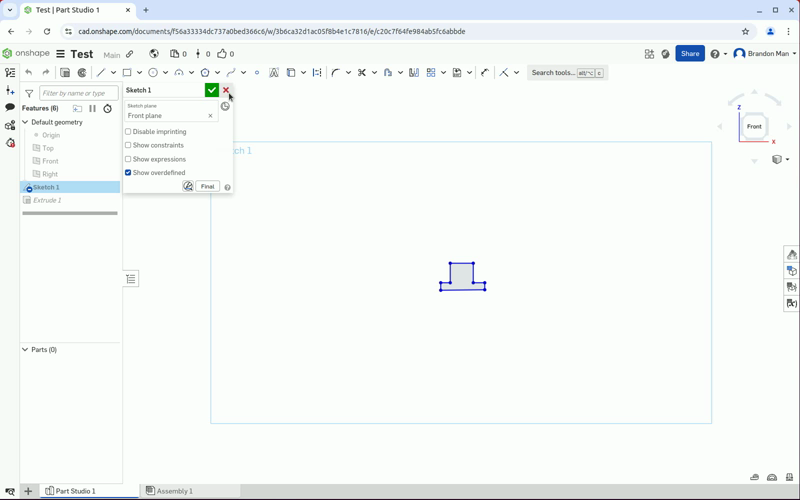
click(229, 92)
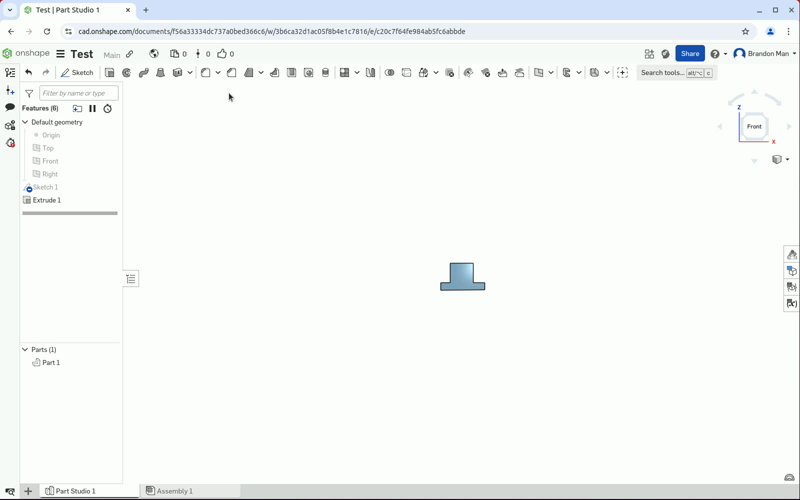
mouse_move(73, 352)
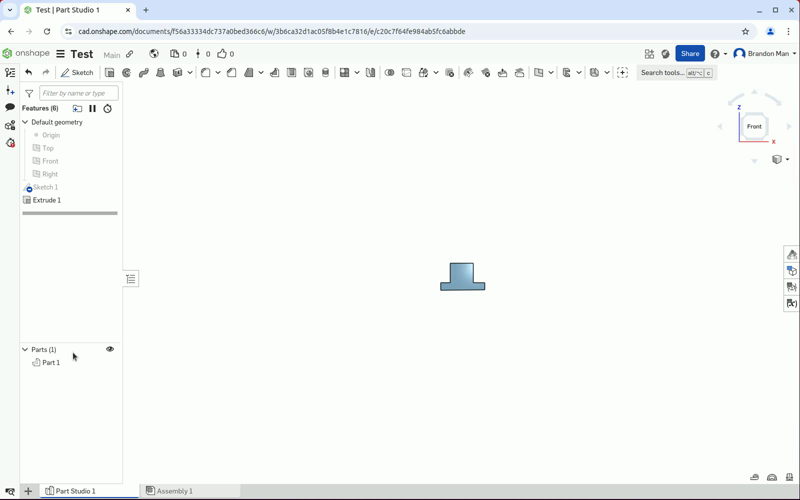
key(y)
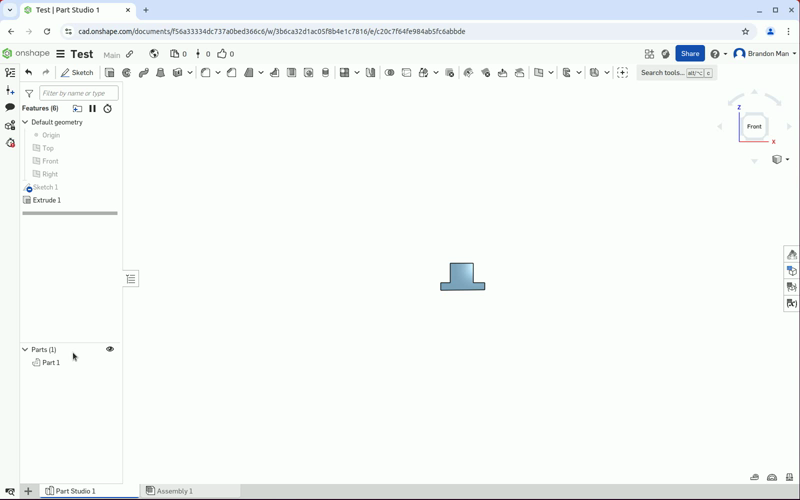
key(shift+p)
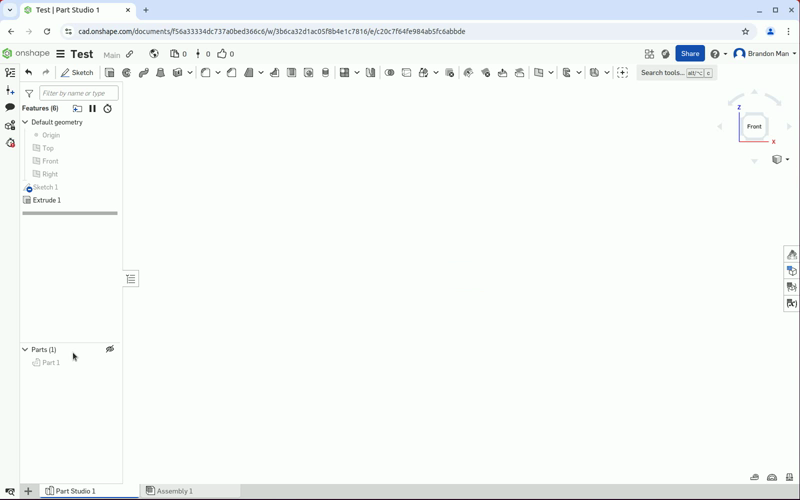
key(space)
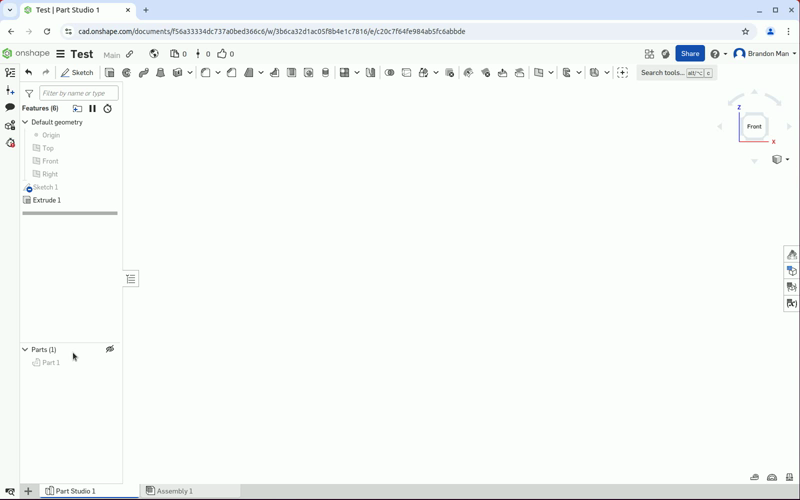
key_down(shift)
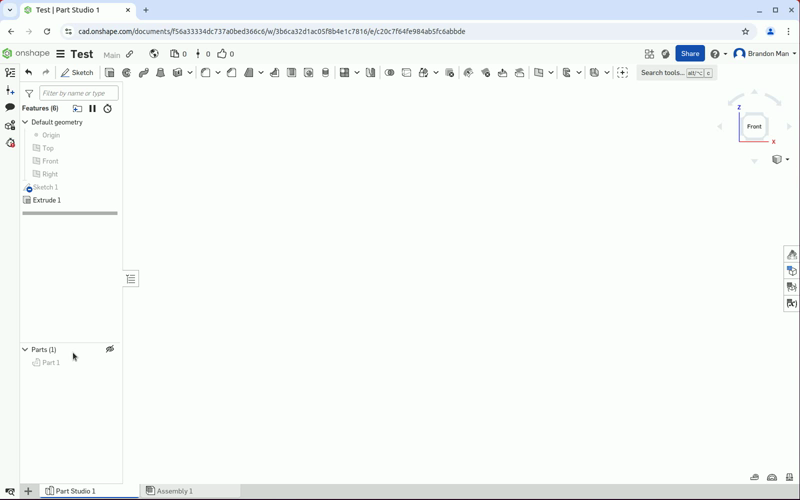
key(down)
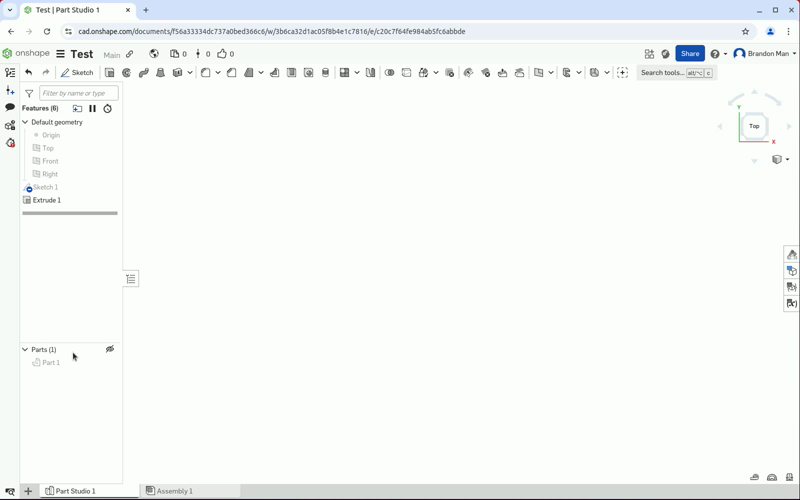
key_up(shift)
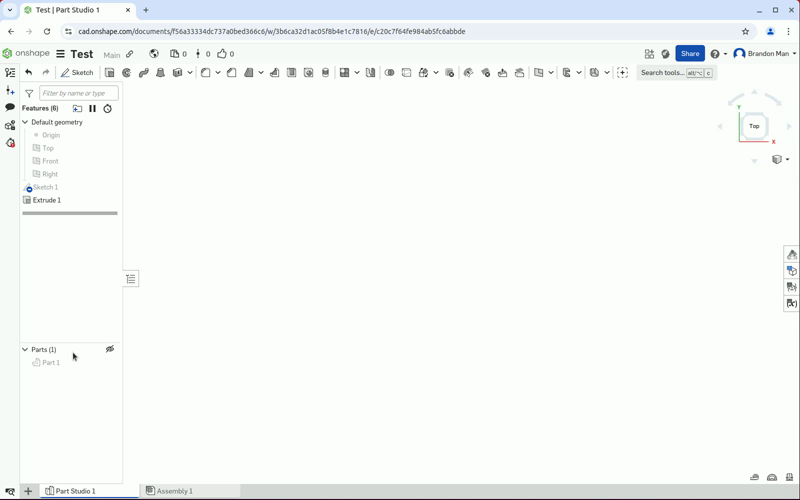
mouse_move(73, 352)
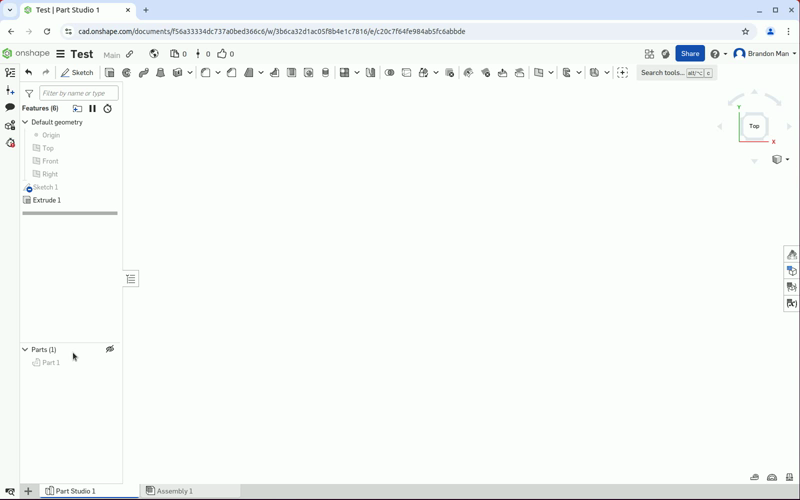
key(shift+y)
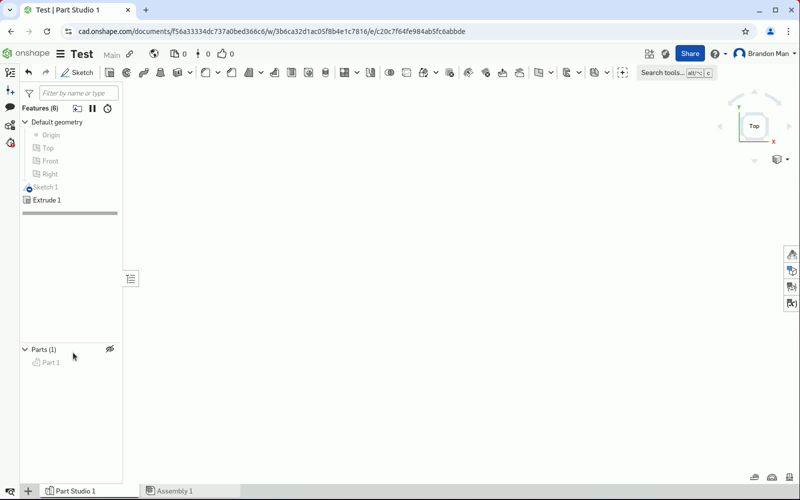
key(shift+s)
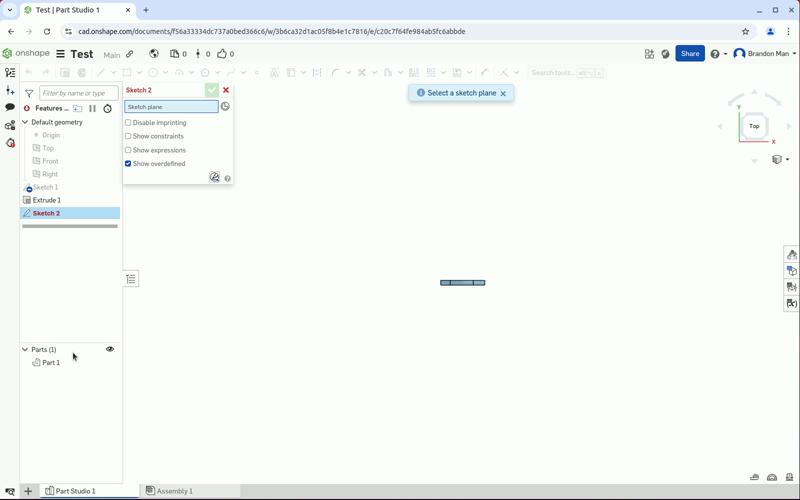
mouse_move(73, 150)
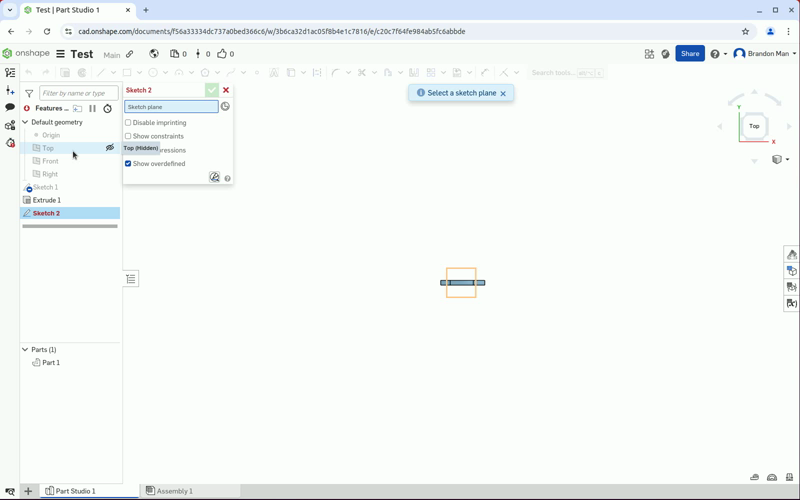
click(73, 150)
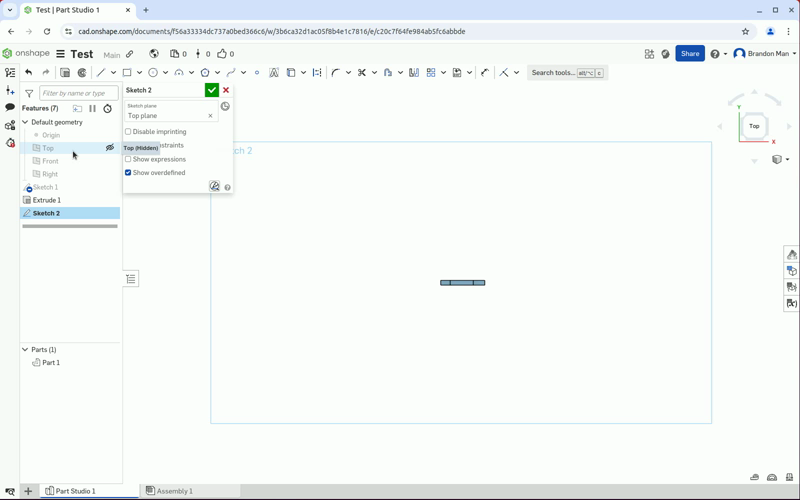
mouse_move(73, 352)
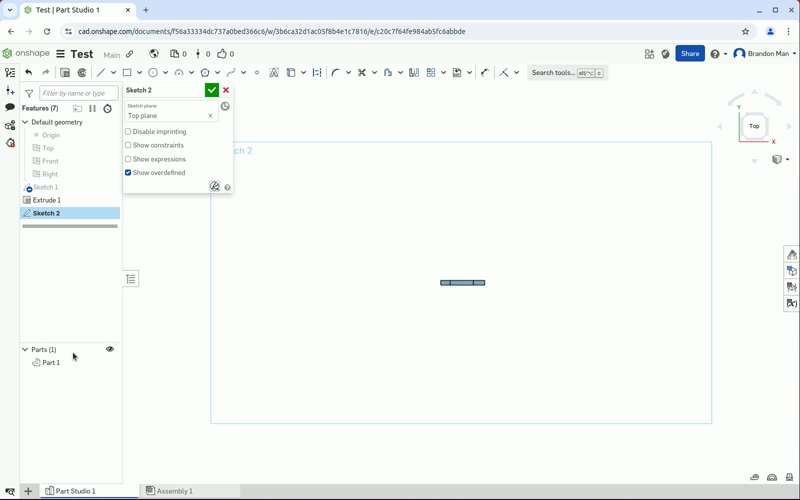
key(y)
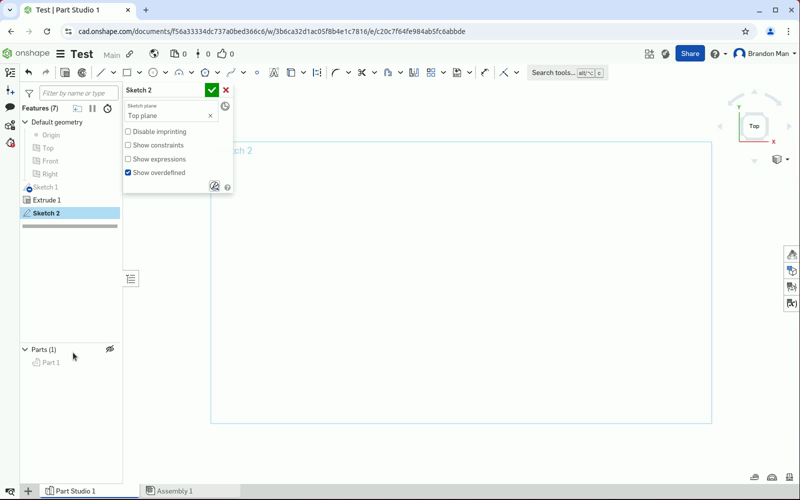
key(c)
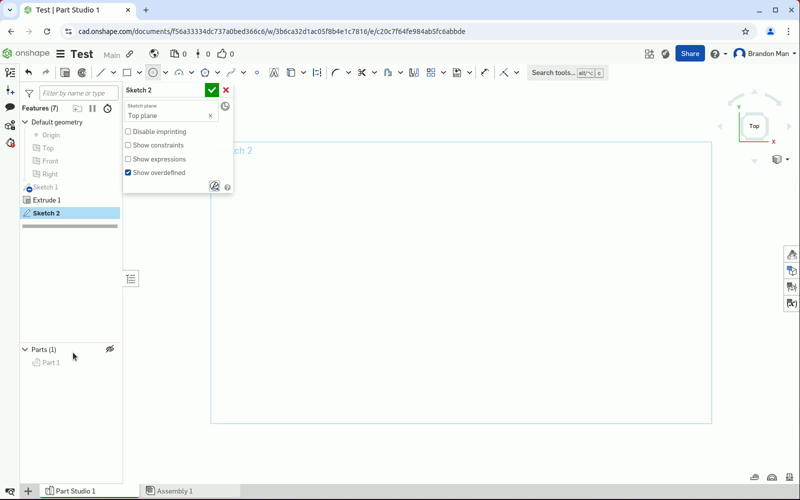
key_down(shift)
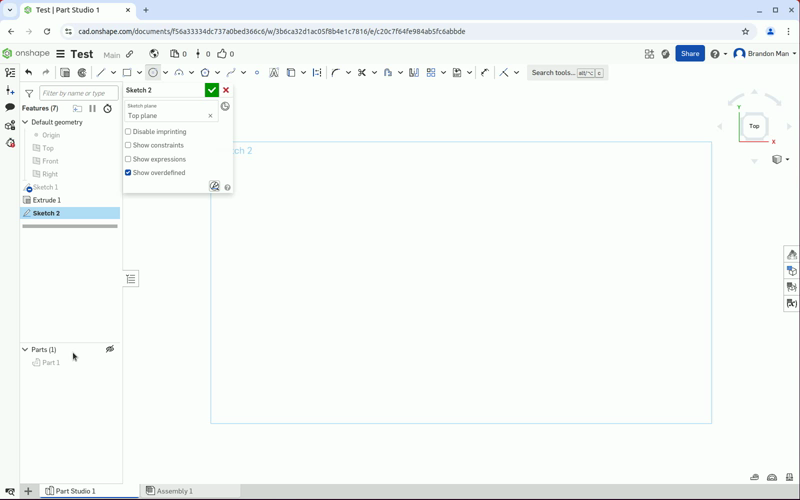
mouse_move(461, 282)
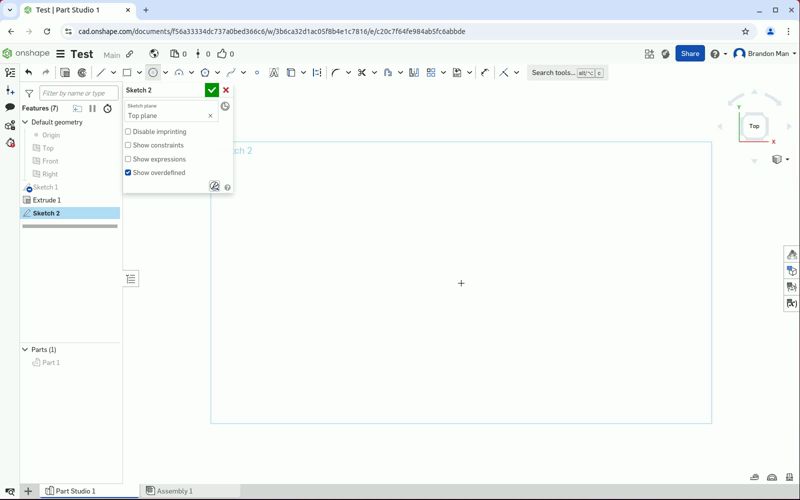
click(461, 282)
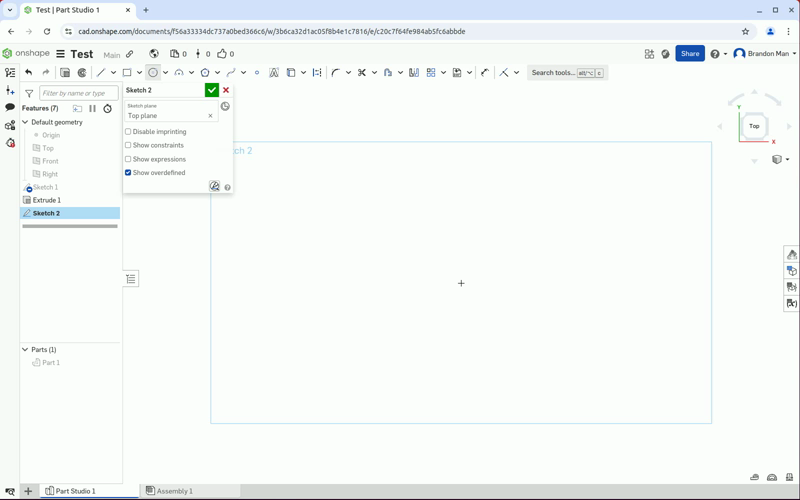
key_up(shift)
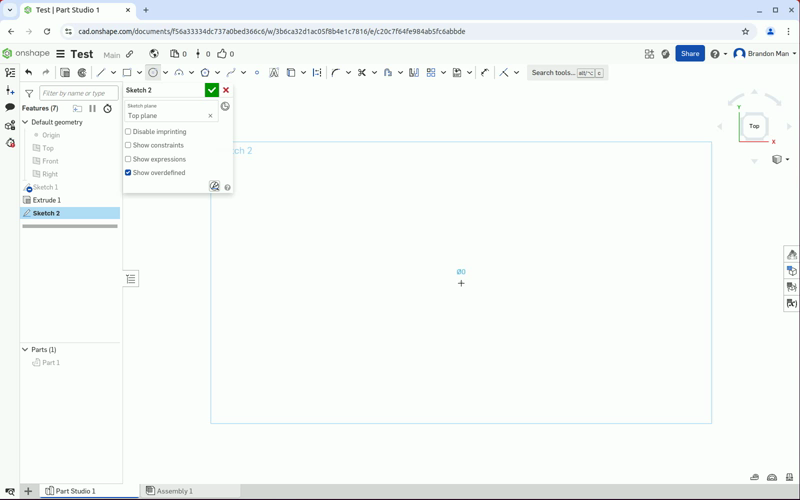
mouse_move(464, 282)
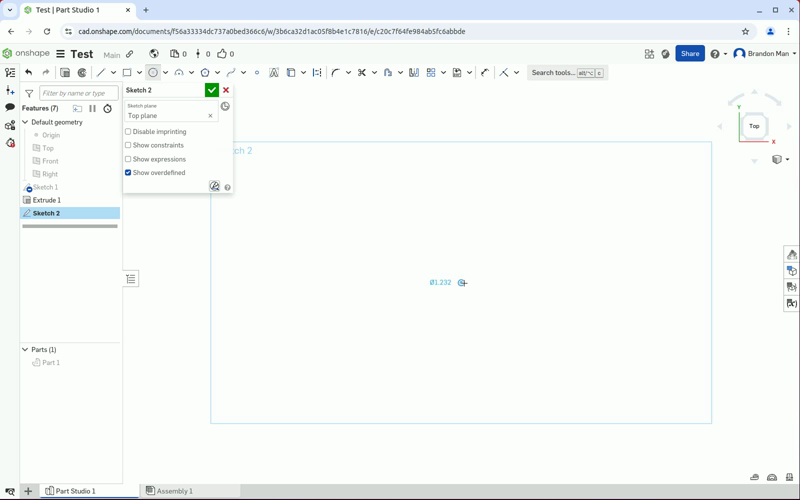
click(464, 282)
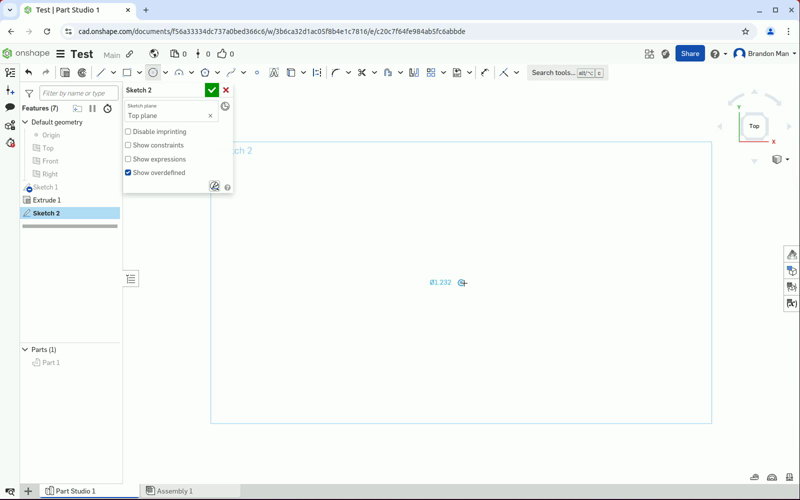
key(esc)
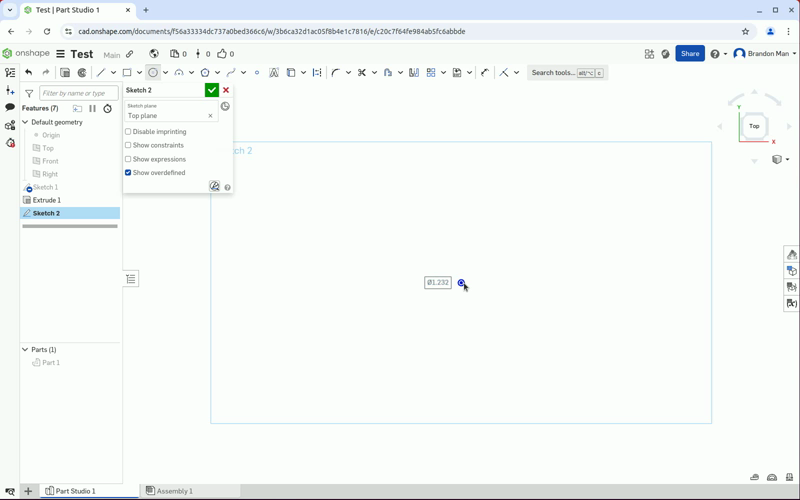
mouse_move(463, 283)
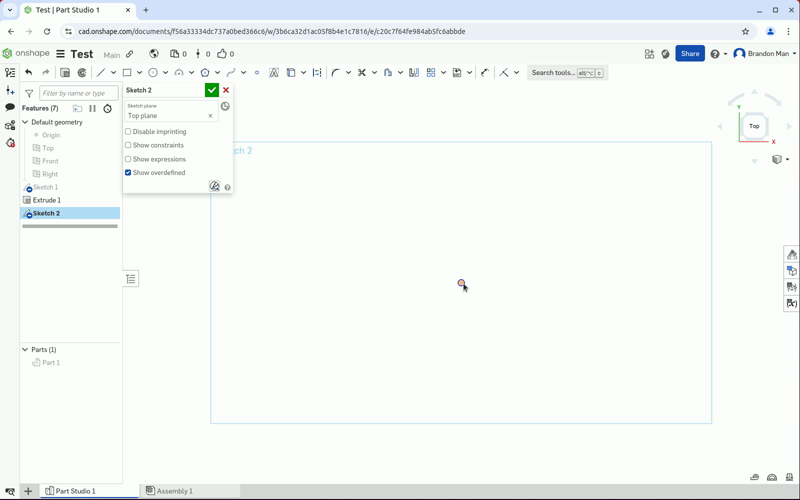
scroll(6)
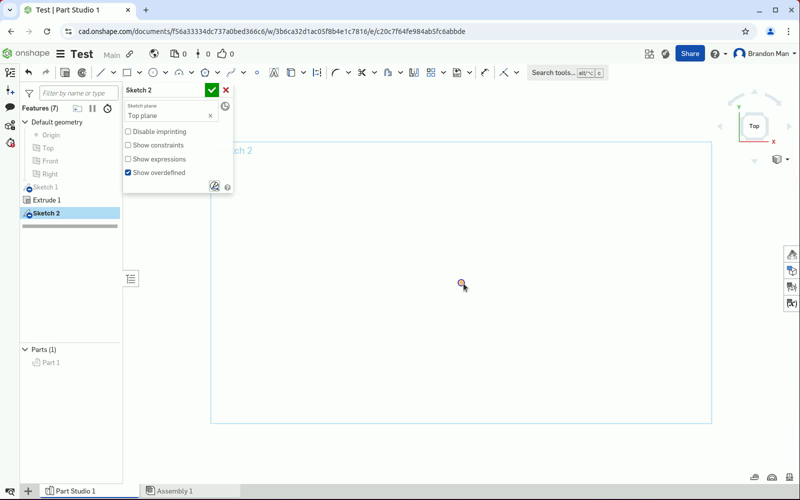
scroll(6)
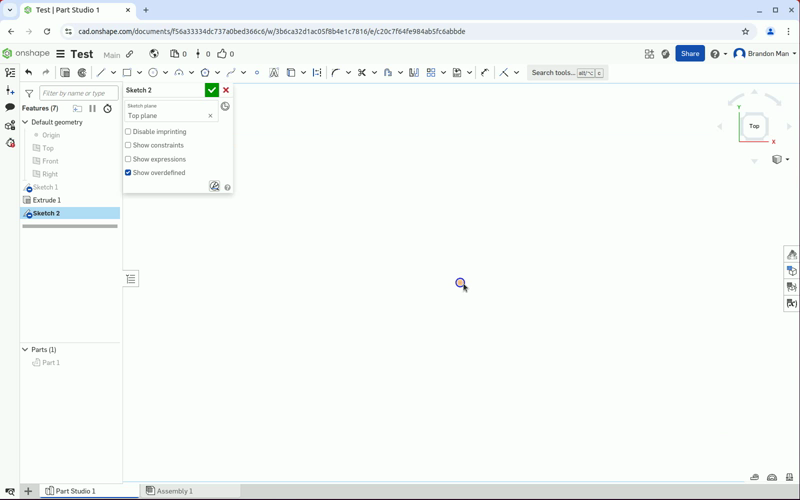
scroll(6)
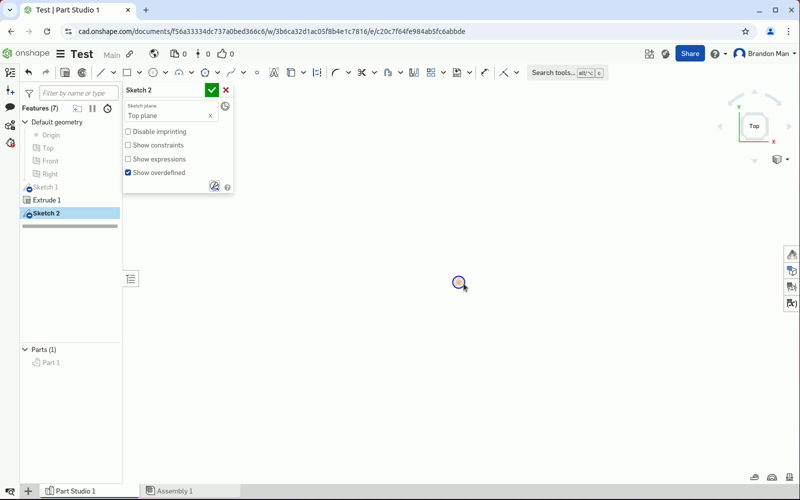
scroll(6)
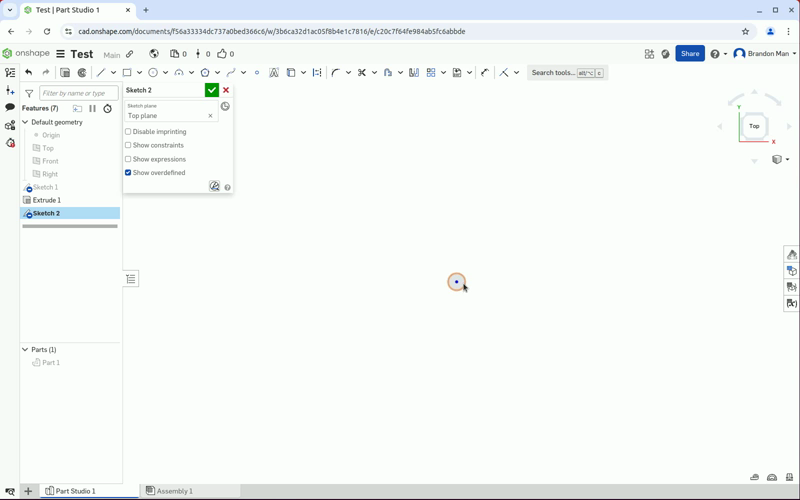
scroll(6)
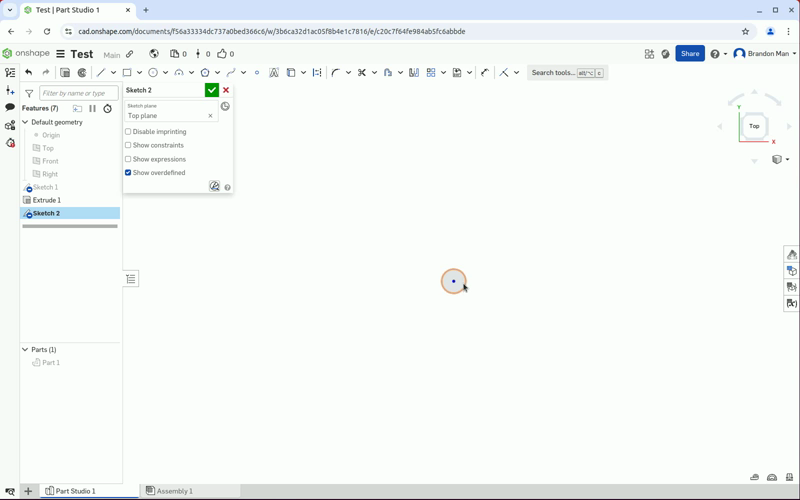
scroll(6)
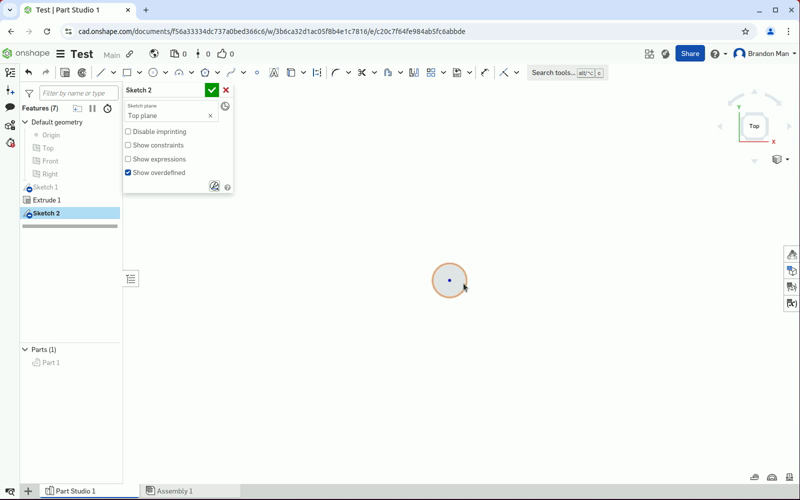
scroll(6)
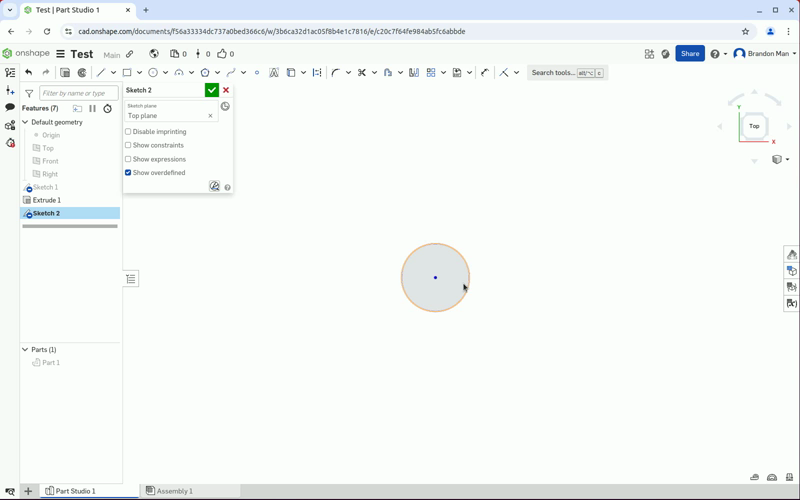
click(463, 283)
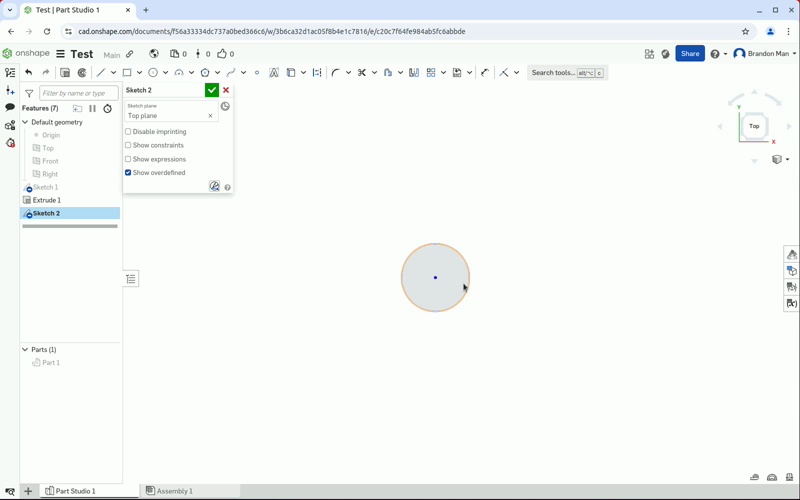
scroll(-6)
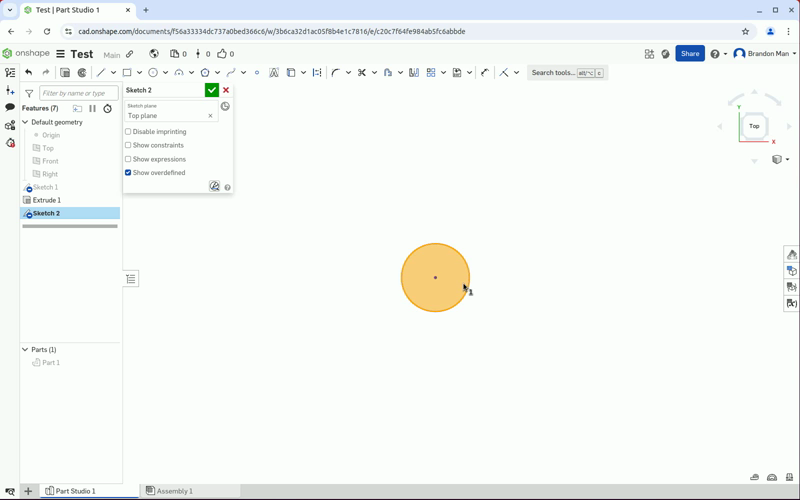
scroll(-6)
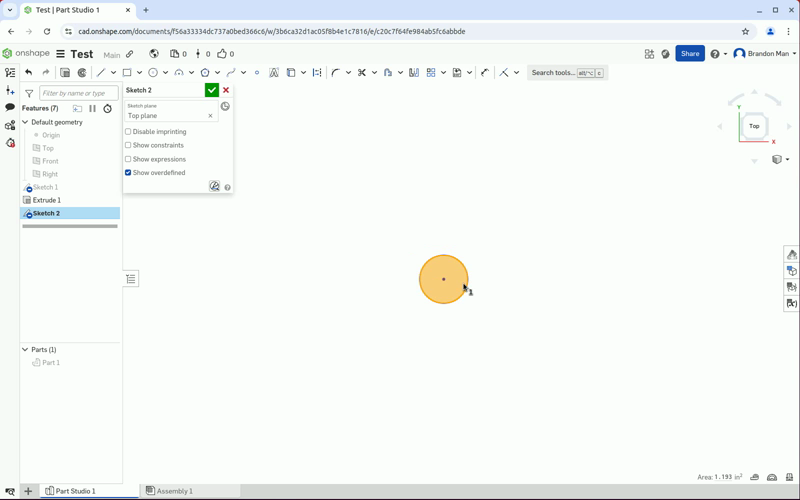
scroll(-6)
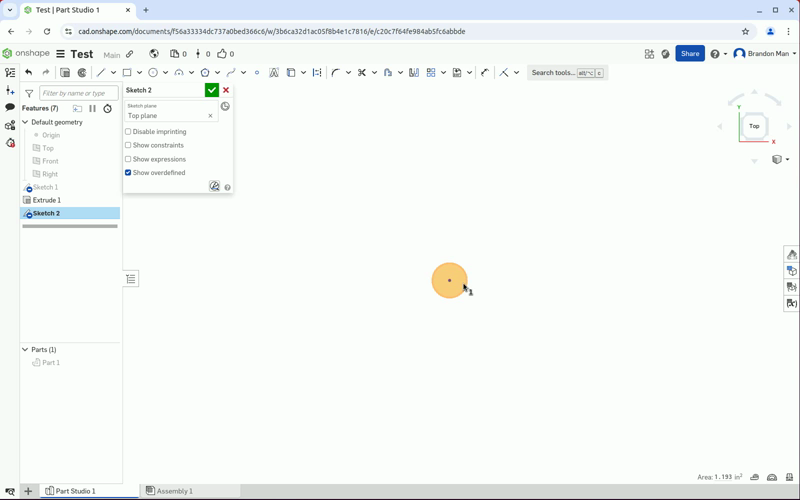
scroll(-6)
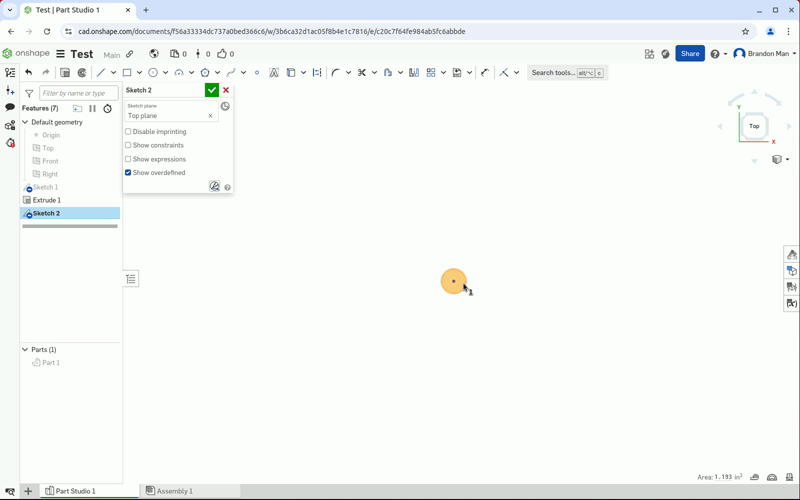
scroll(-6)
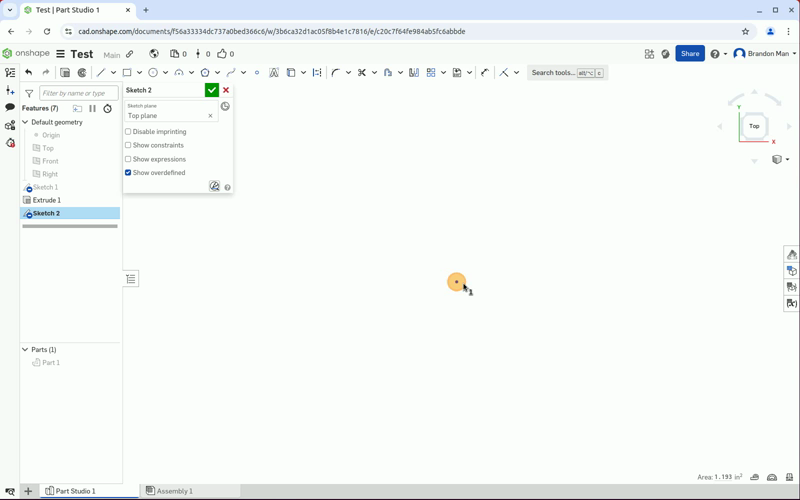
scroll(-6)
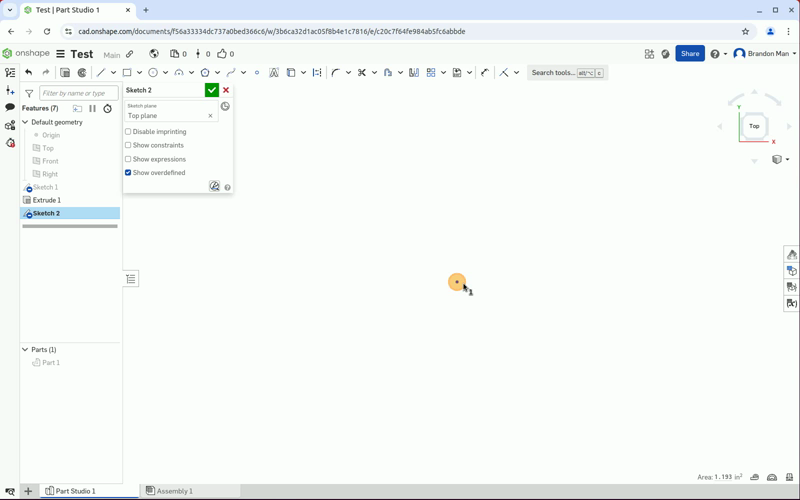
scroll(-6)
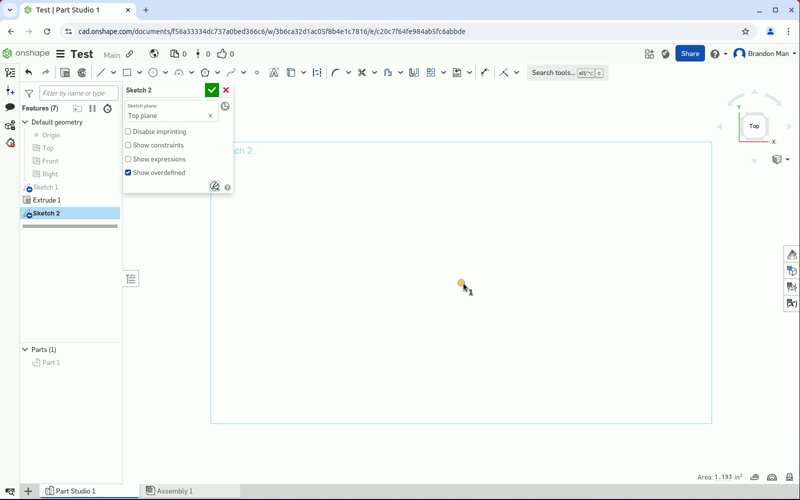
mouse_move(73, 352)
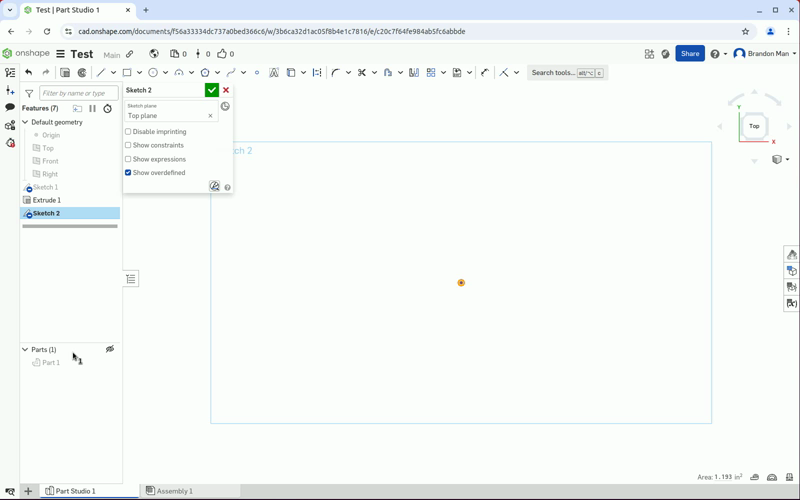
key(shift+y)
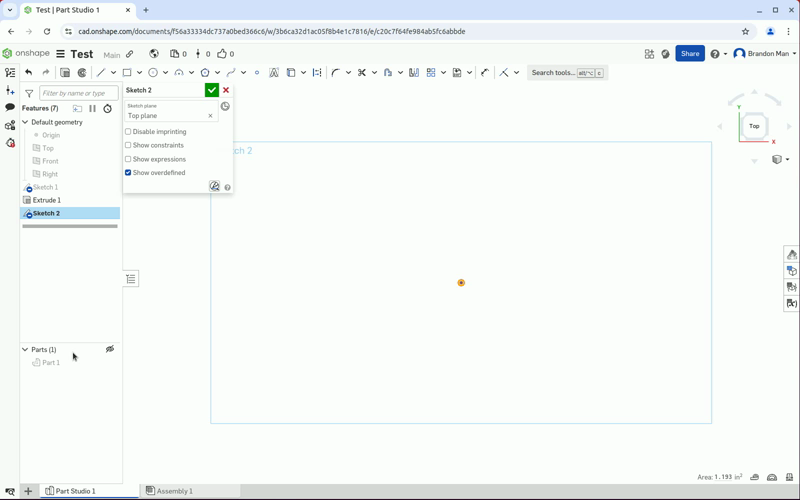
key(shift+e)
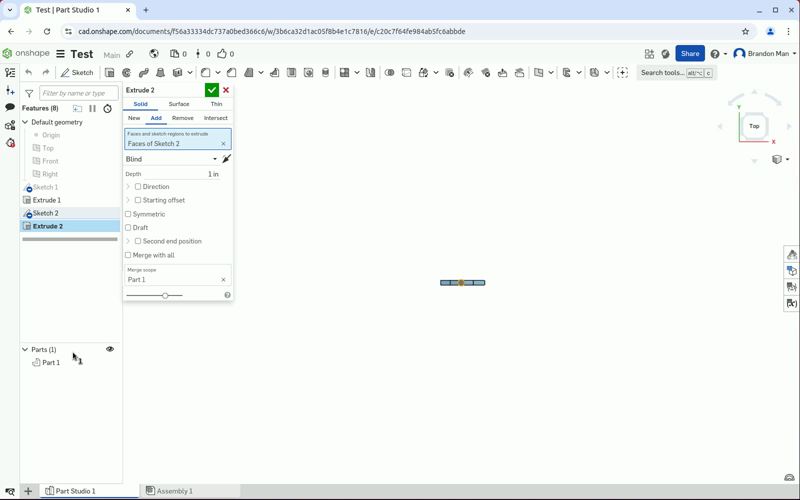
mouse_move(143, 106)
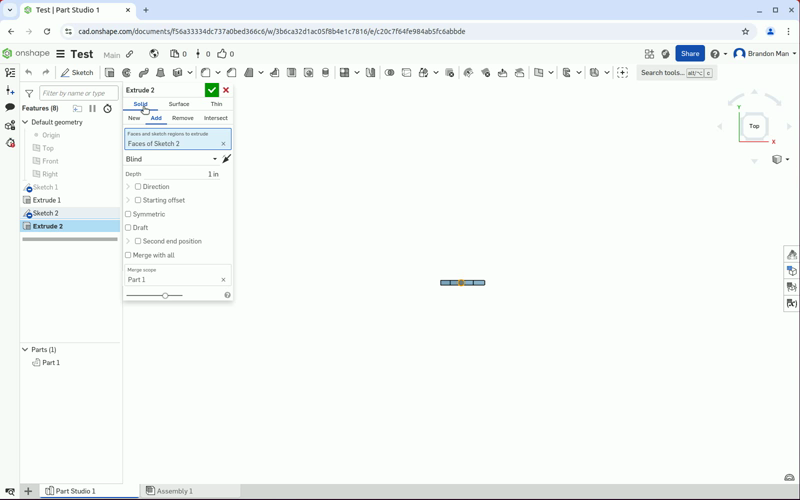
click(143, 106)
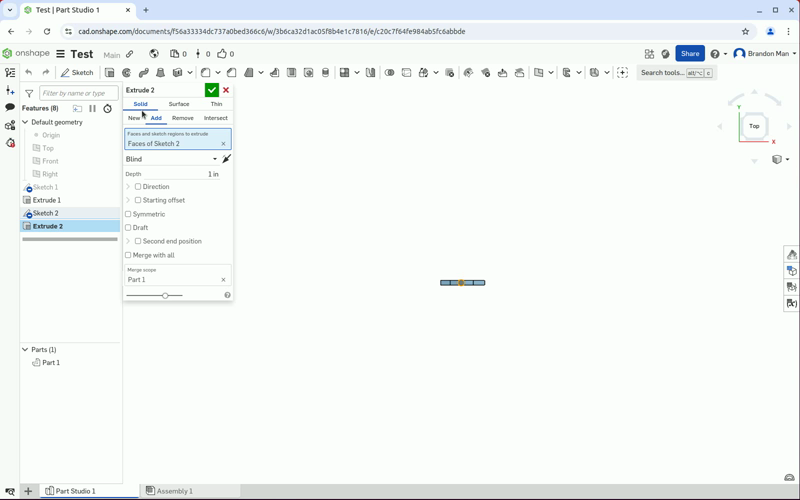
mouse_move(137, 120)
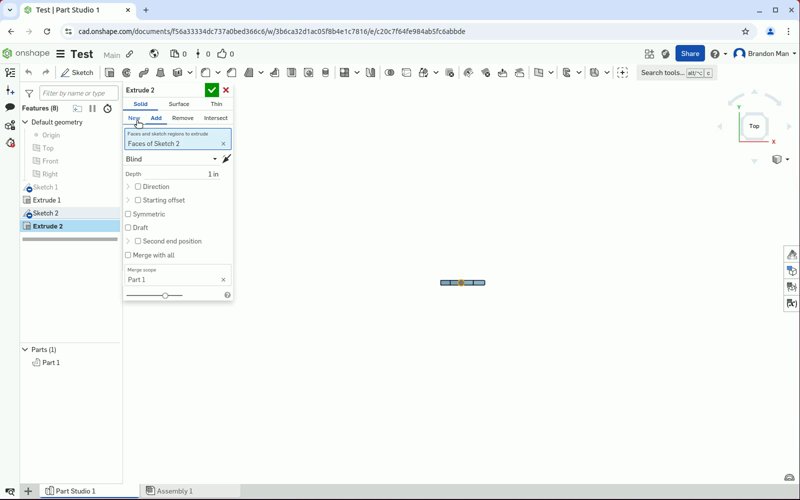
click(137, 120)
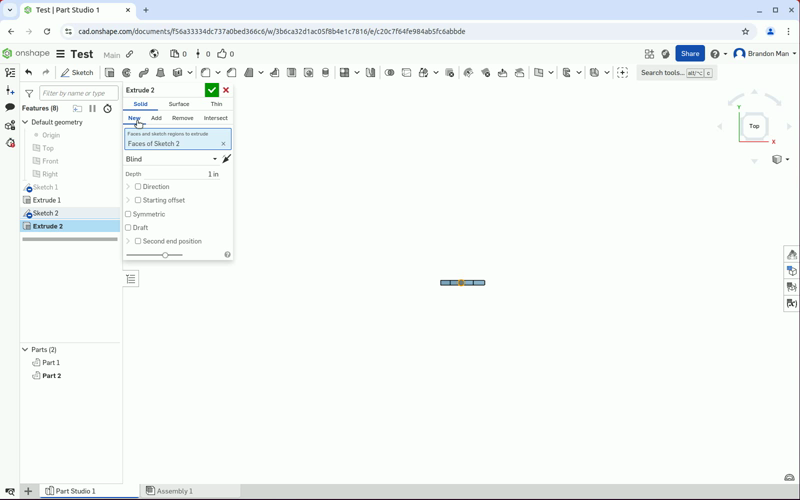
key(tab, 4)
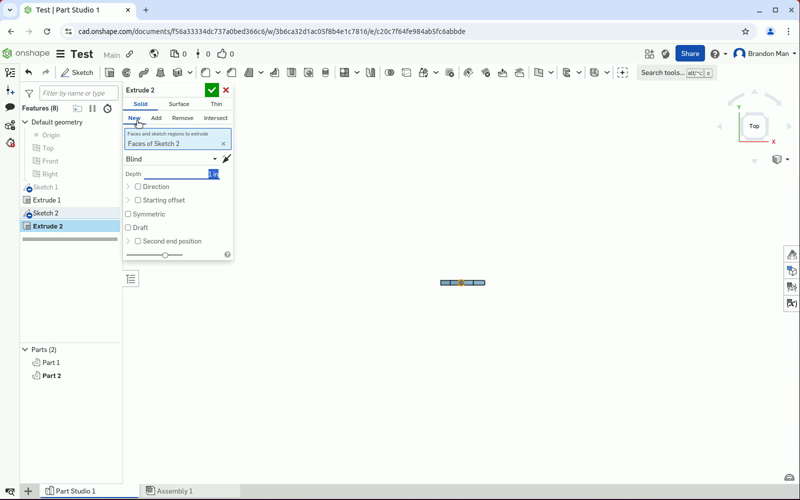
text(22.145)
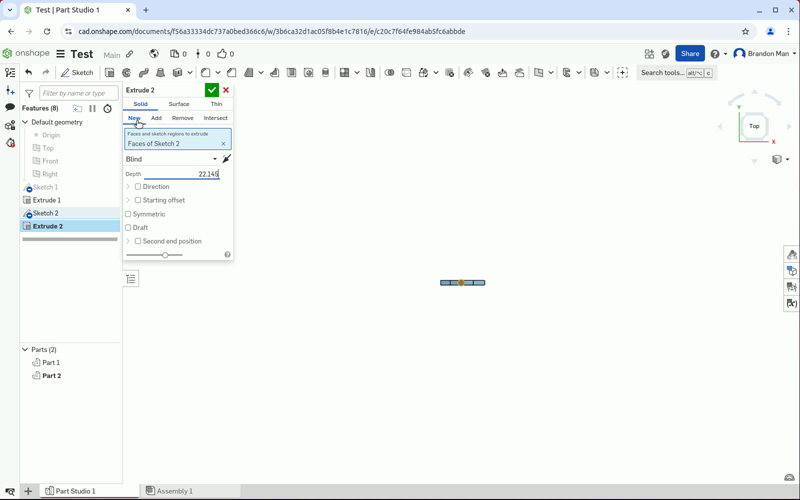
key(enter)
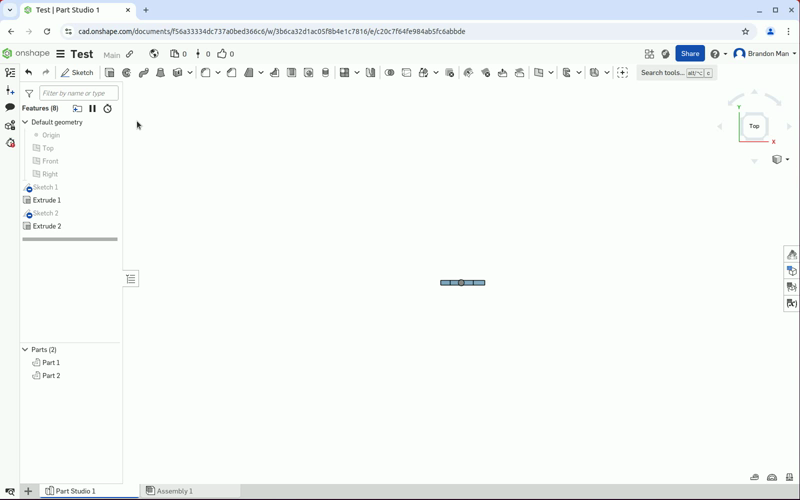
key(shift+h)
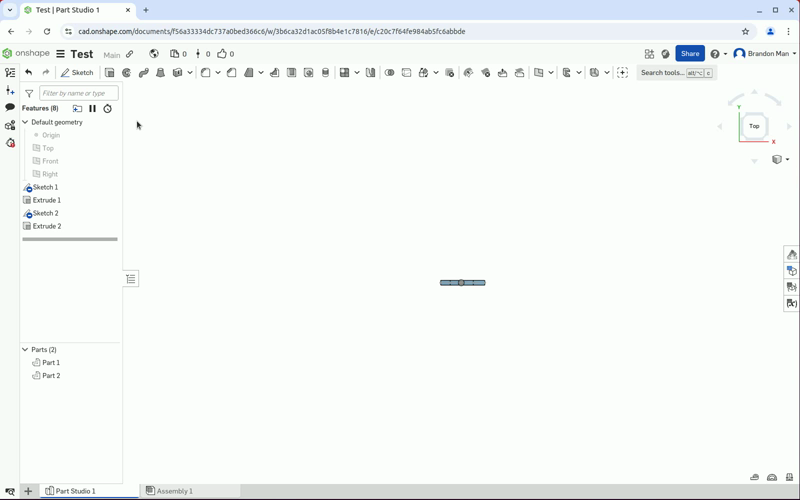
key(shift+h)
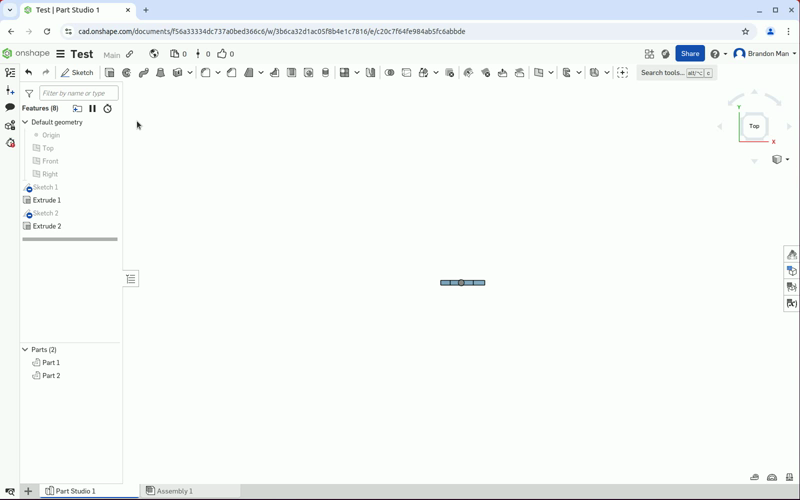
mouse_move(73, 189)
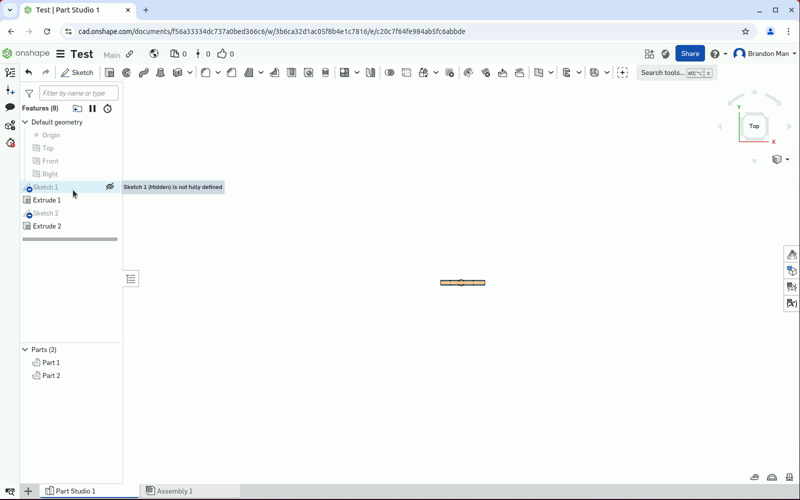
click(73, 189)
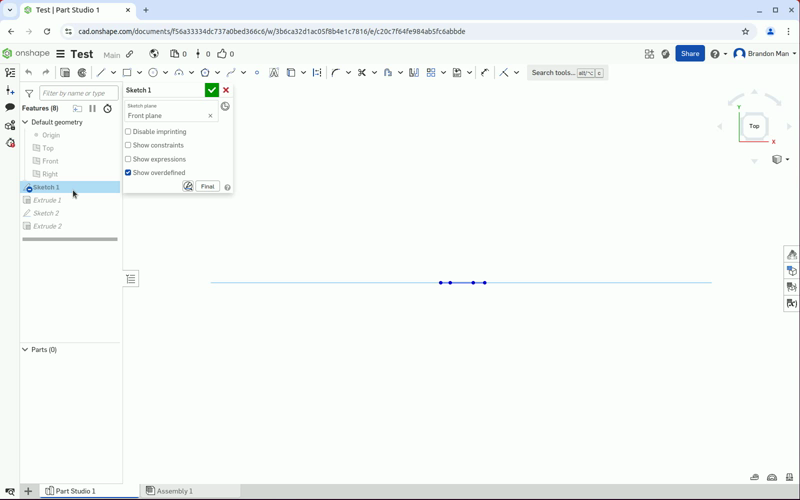
mouse_move(229, 92)
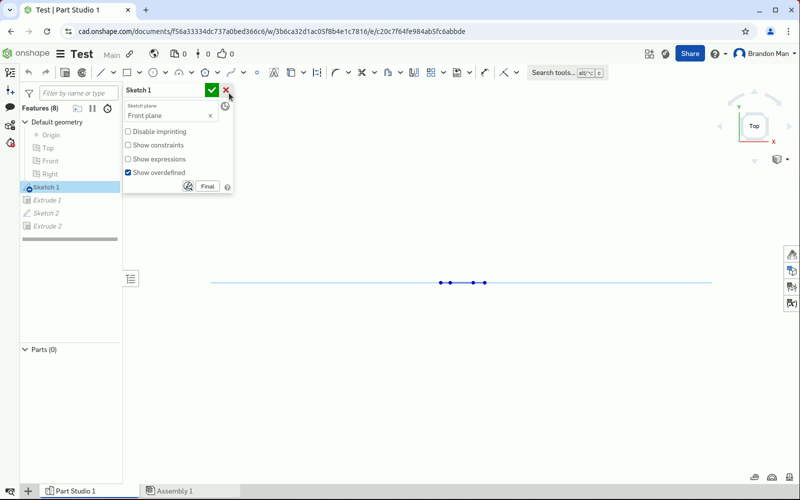
click(229, 92)
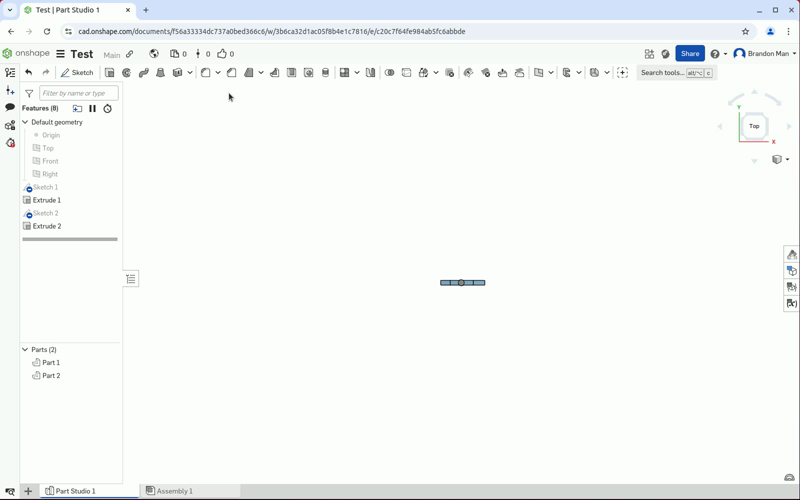
mouse_move(73, 352)
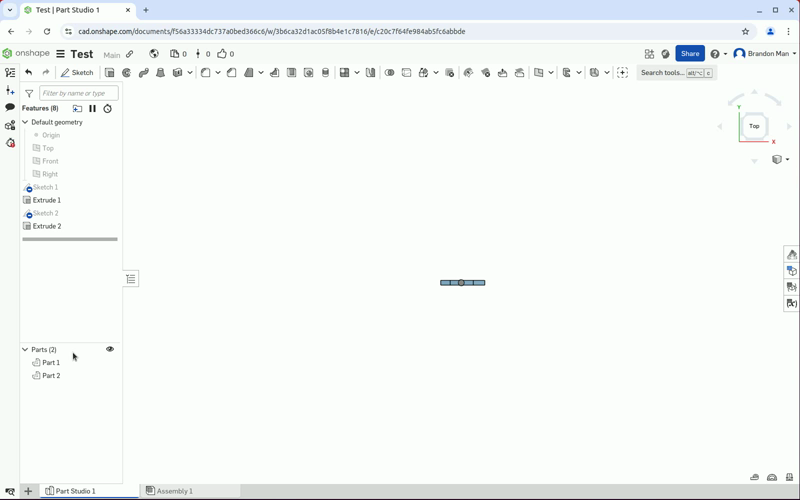
key(y)
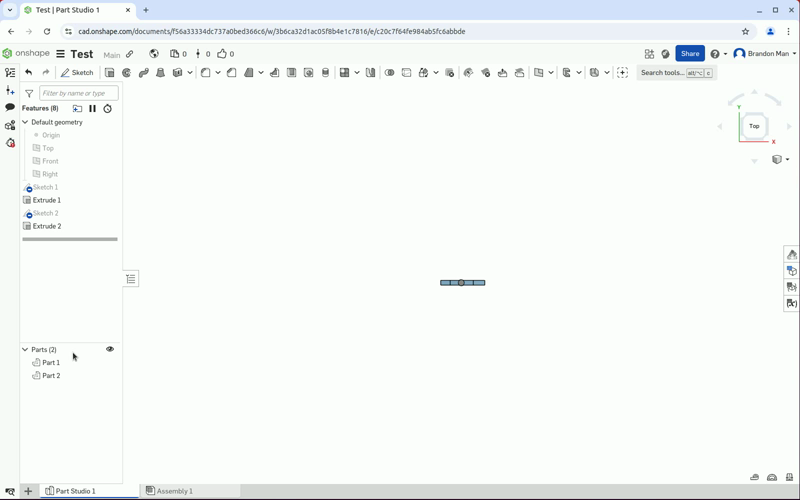
key(shift+p)
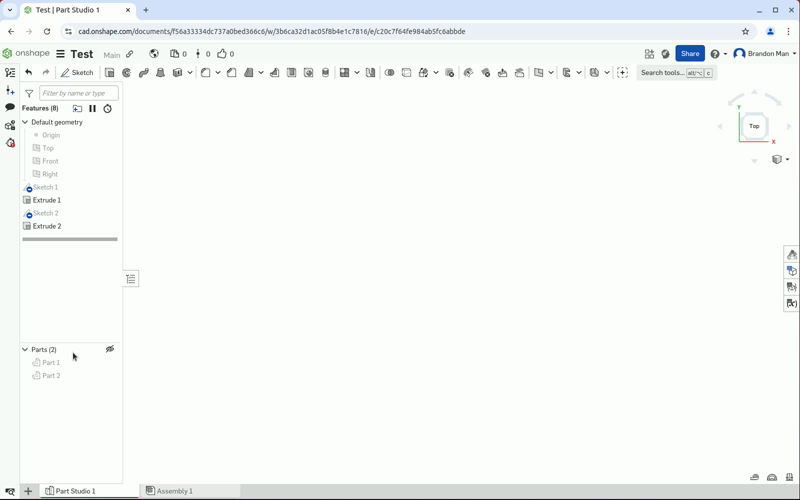
key(space)
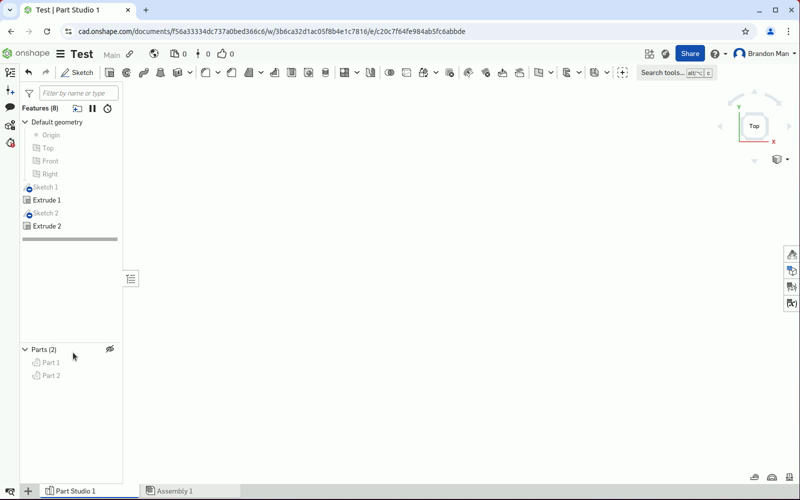
key_down(shift)
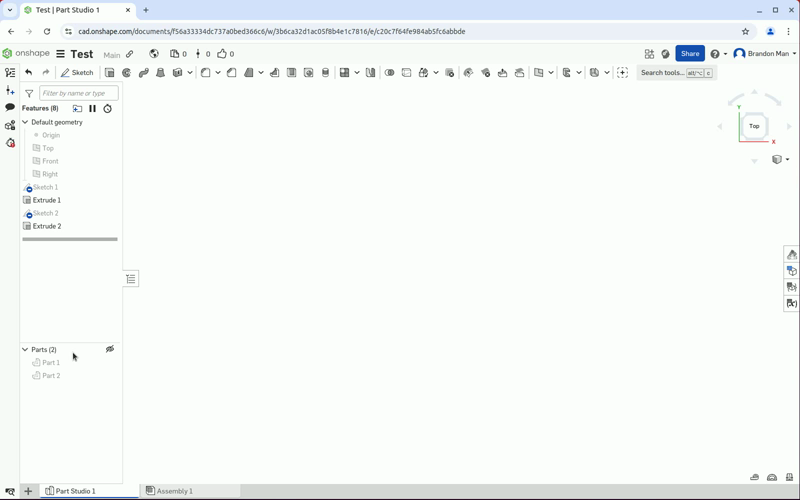
key(up)
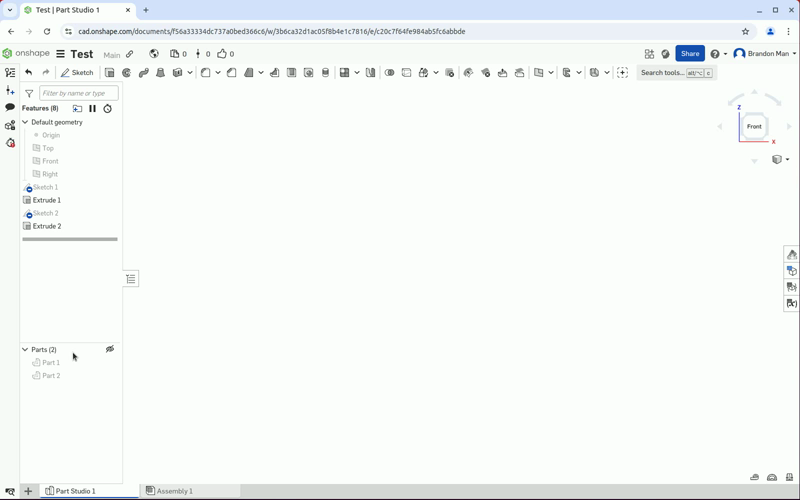
key_up(shift)
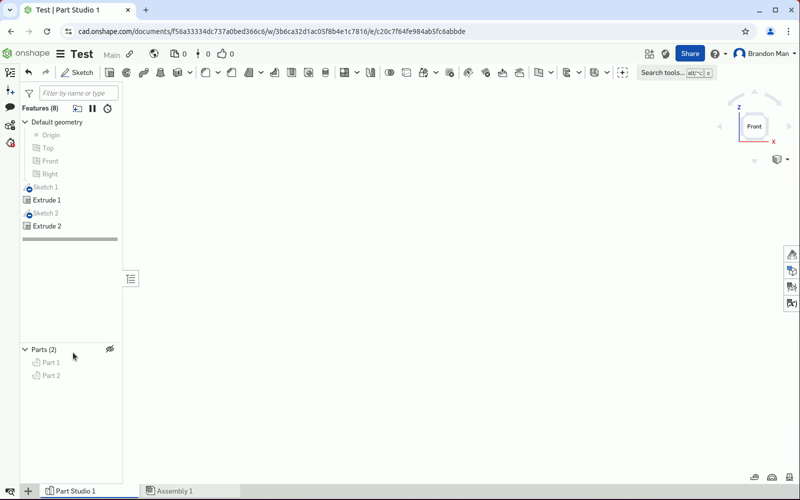
key(space)
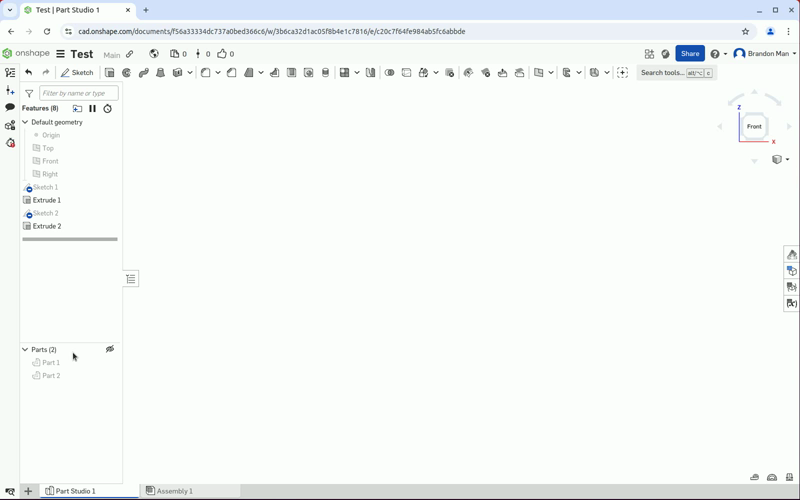
key_down(shift)
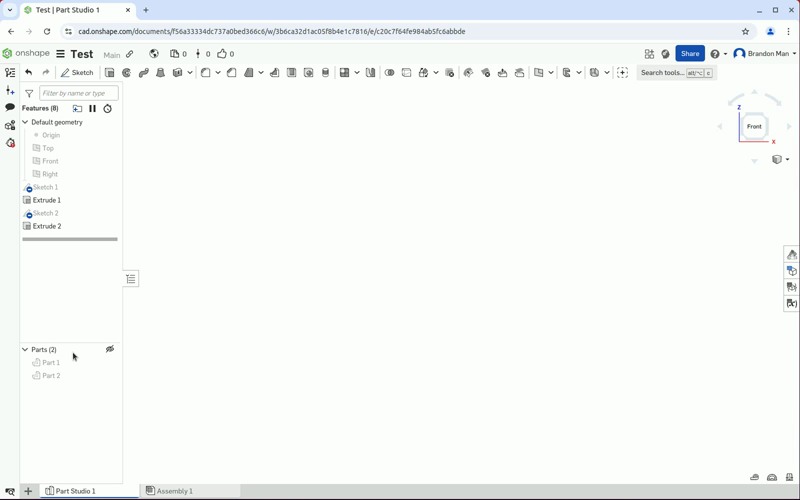
key(left)
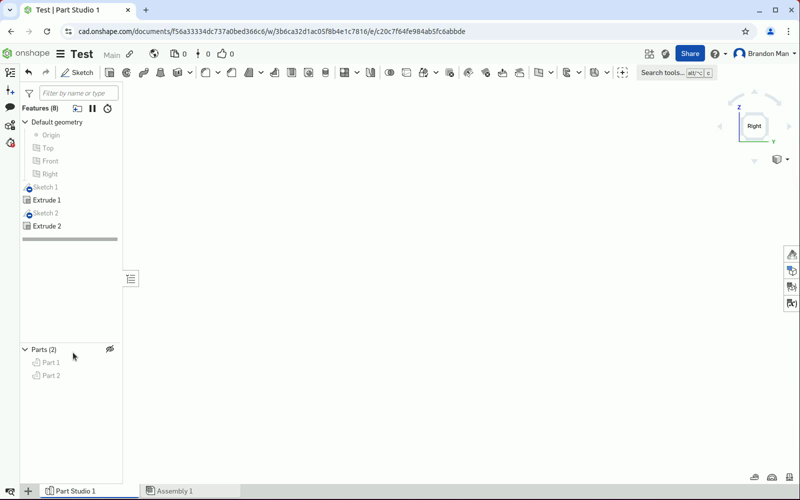
key_up(shift)
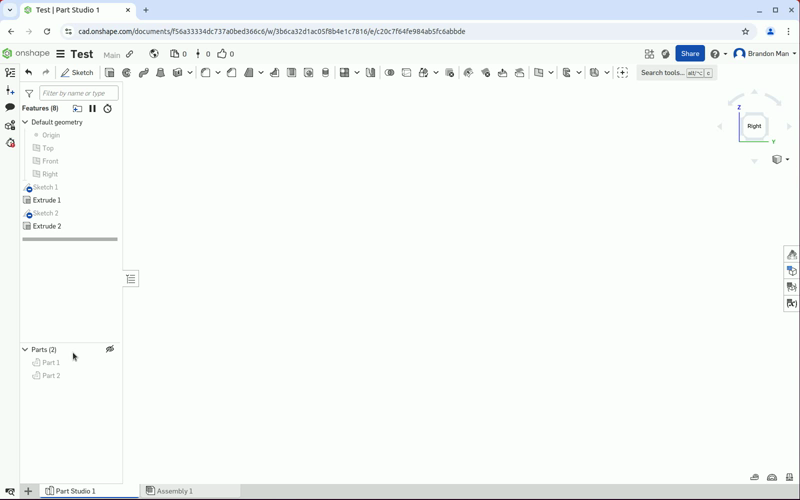
mouse_move(73, 352)
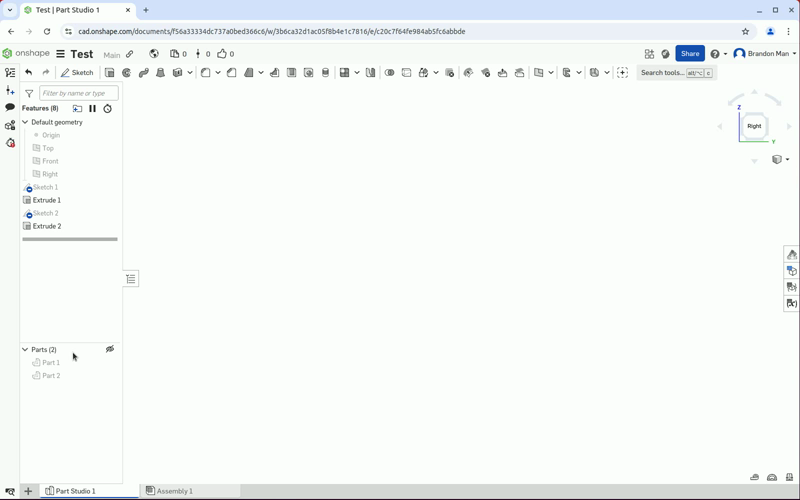
key(shift+y)
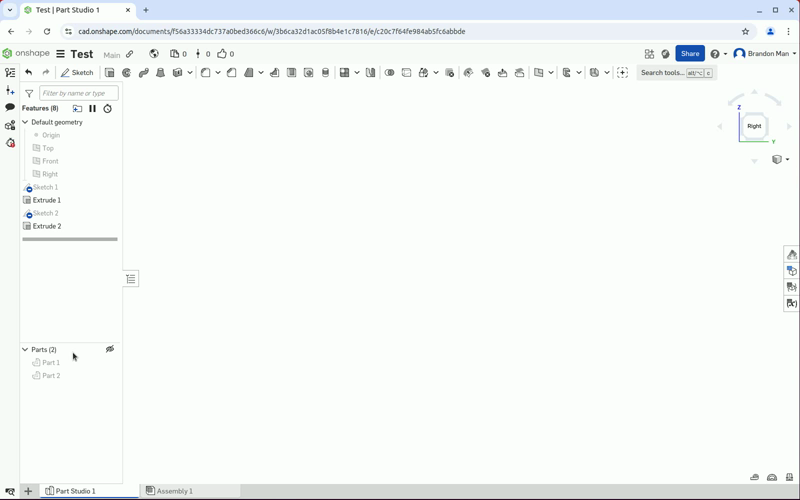
key(shift+s)
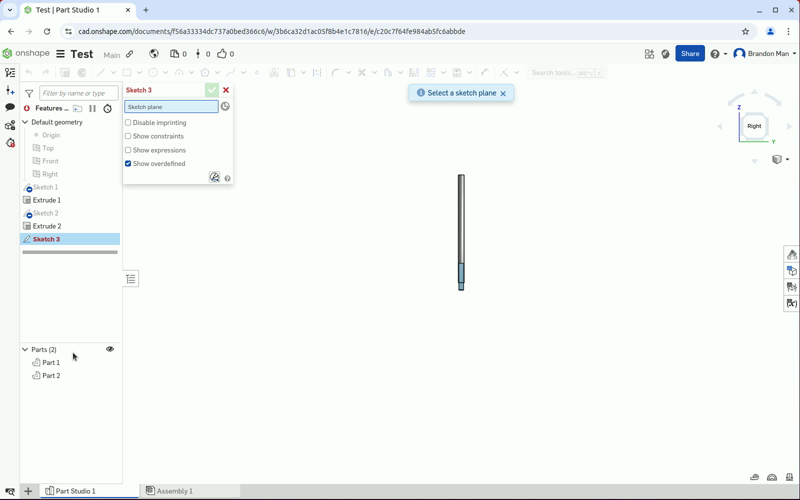
mouse_move(73, 176)
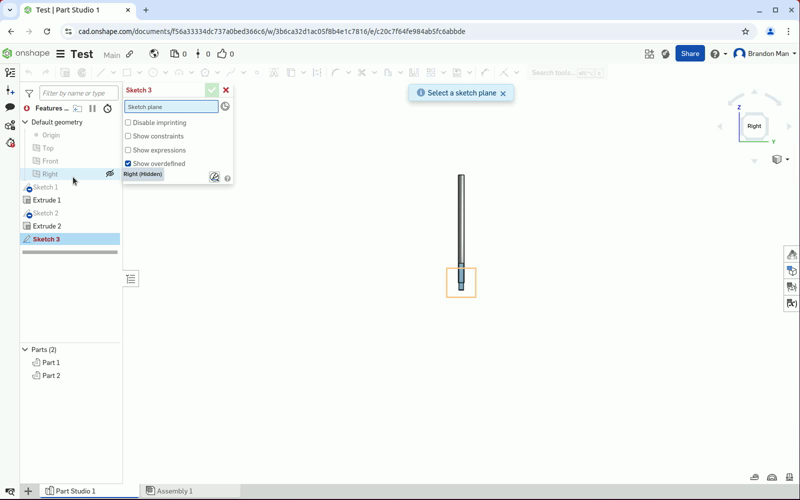
click(73, 176)
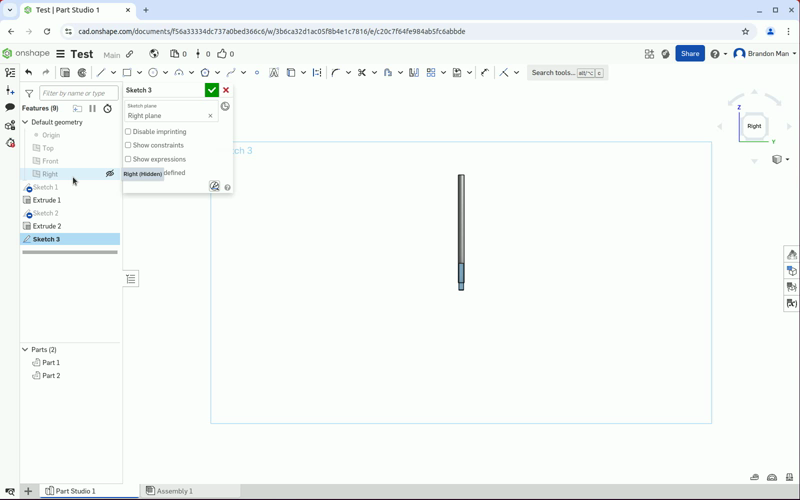
mouse_move(73, 352)
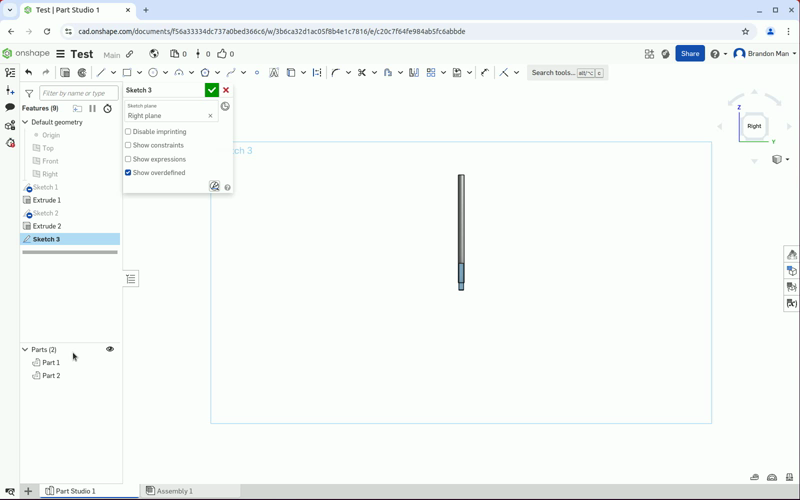
key(y)
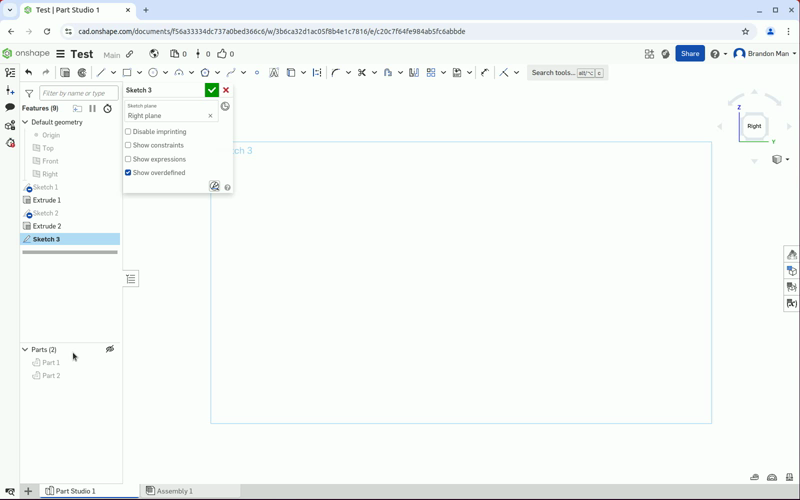
key(c)
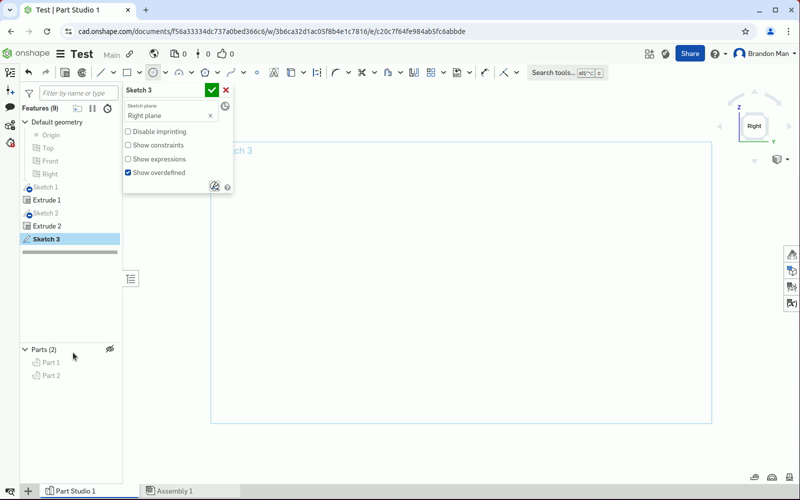
key_down(shift)
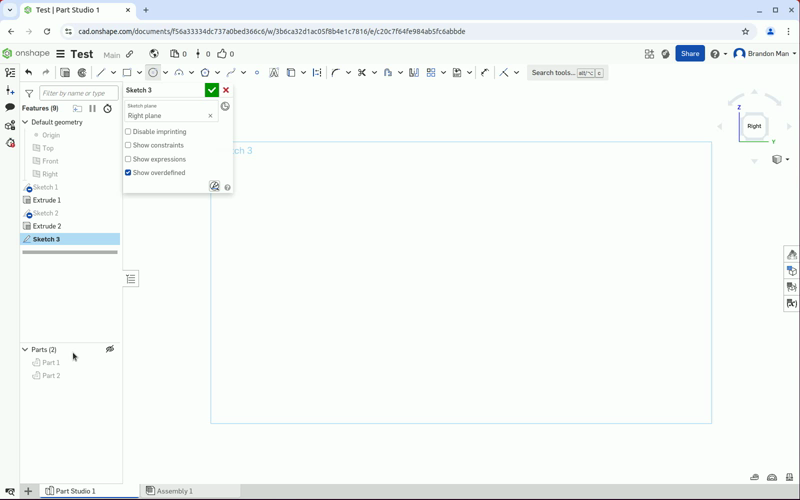
mouse_move(461, 172)
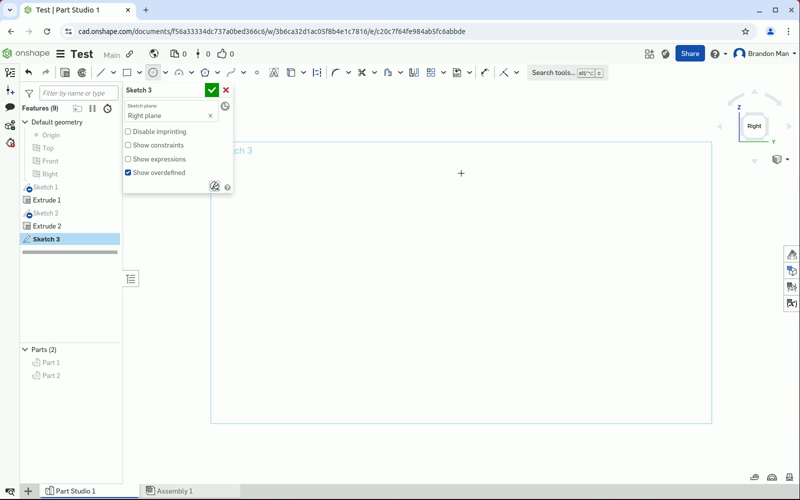
click(461, 172)
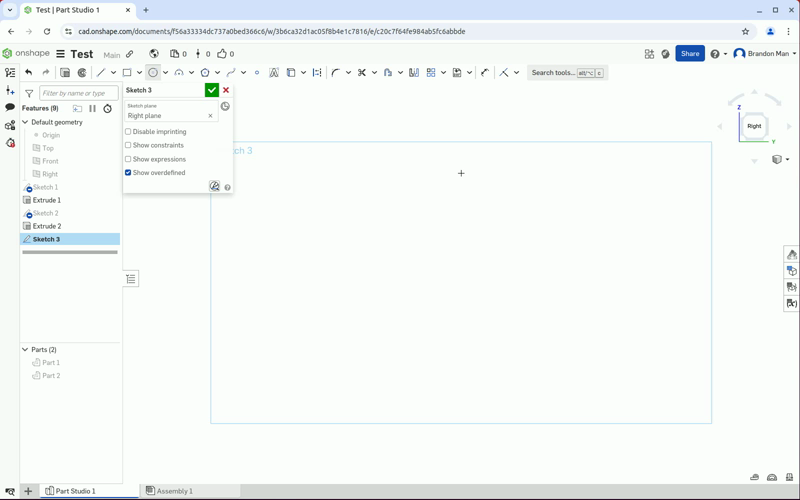
key_up(shift)
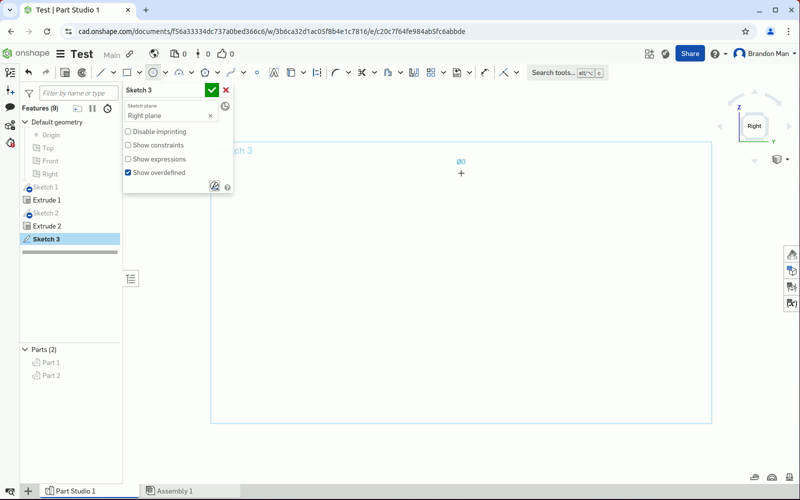
mouse_move(464, 172)
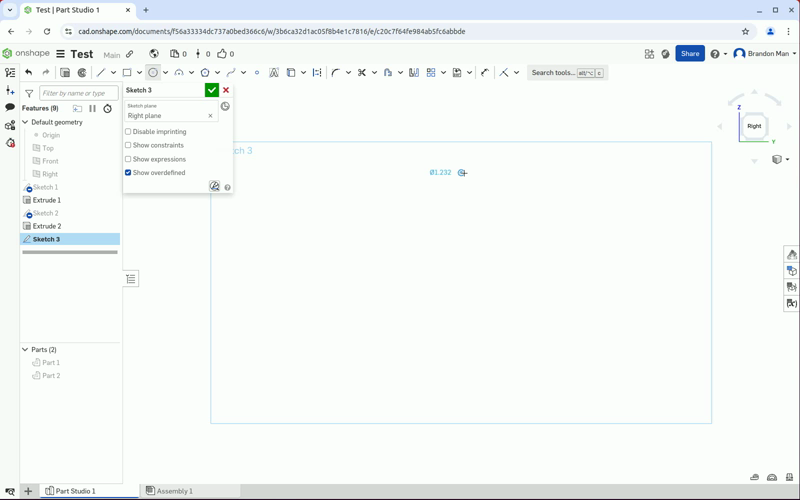
click(464, 172)
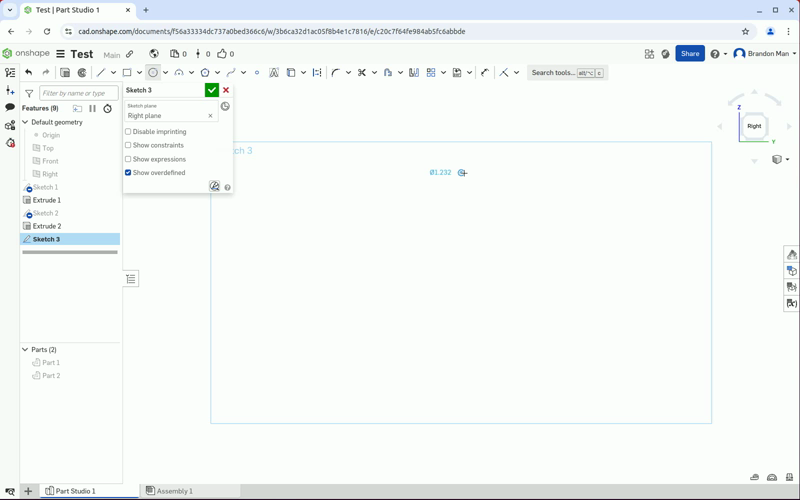
key(esc)
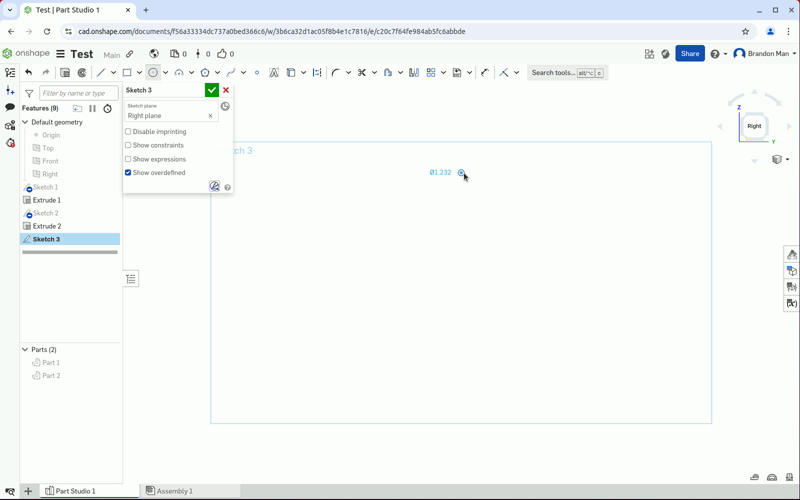
mouse_move(462, 171)
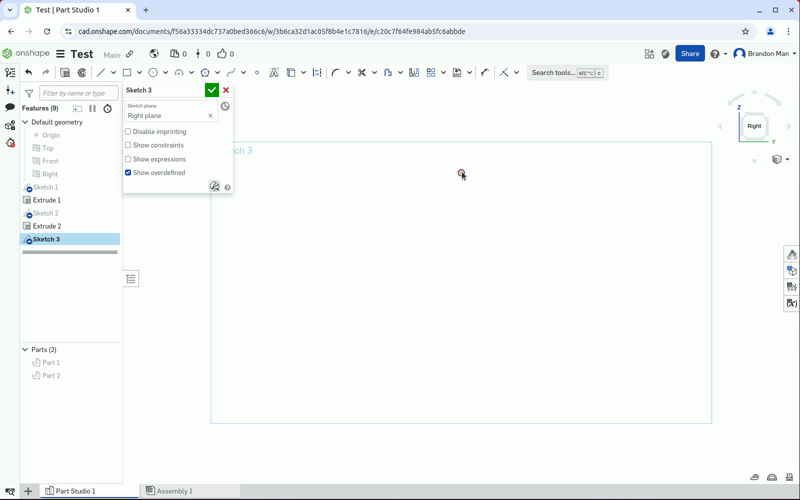
scroll(6)
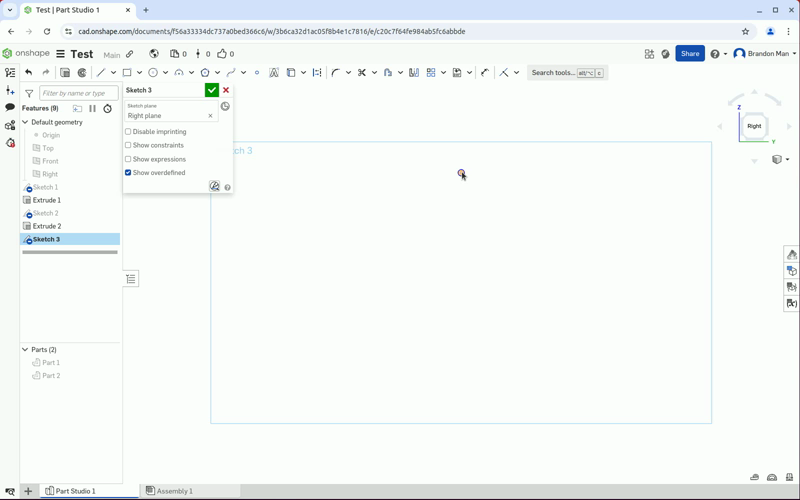
scroll(6)
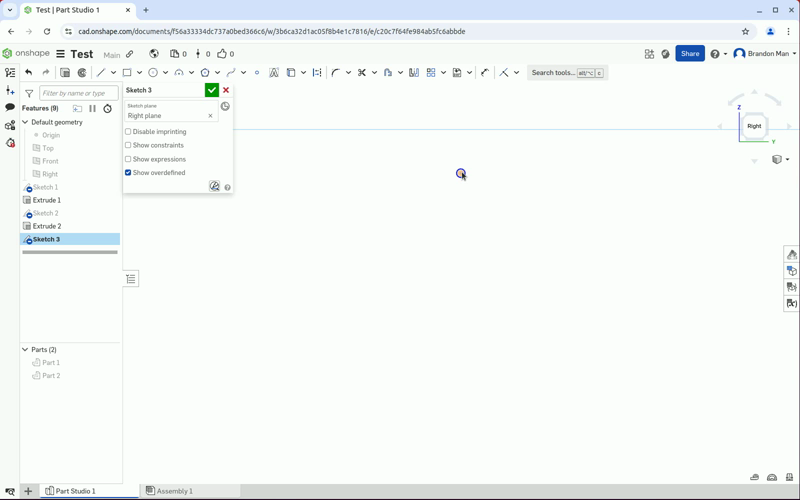
scroll(6)
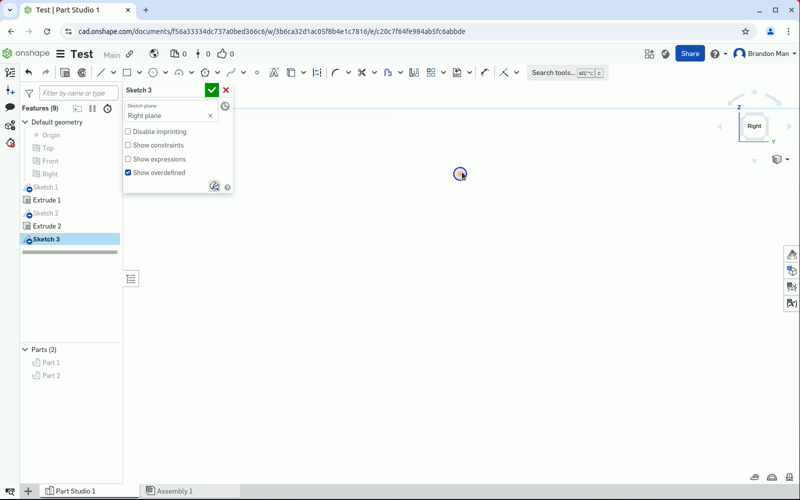
scroll(6)
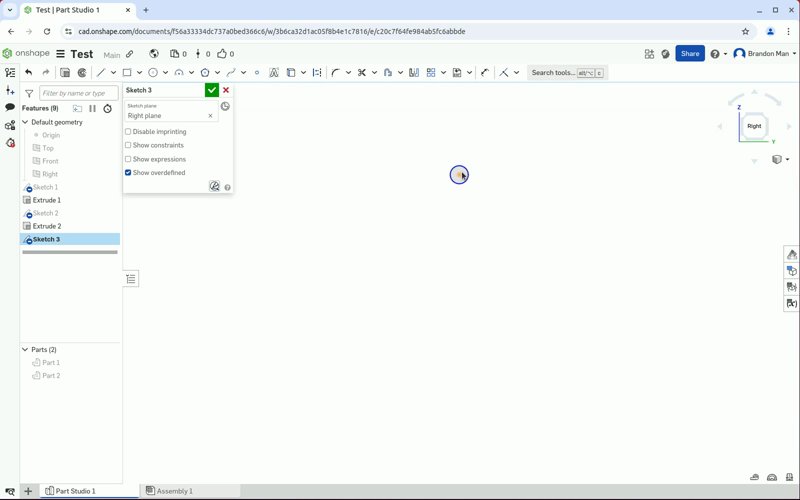
scroll(6)
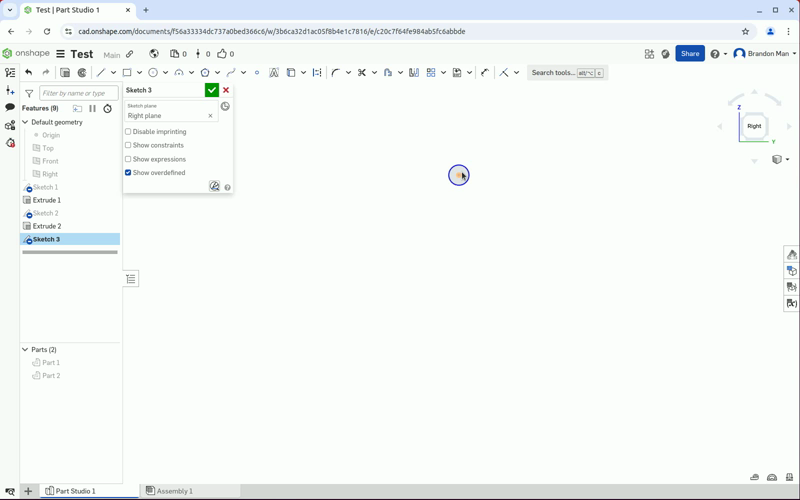
scroll(6)
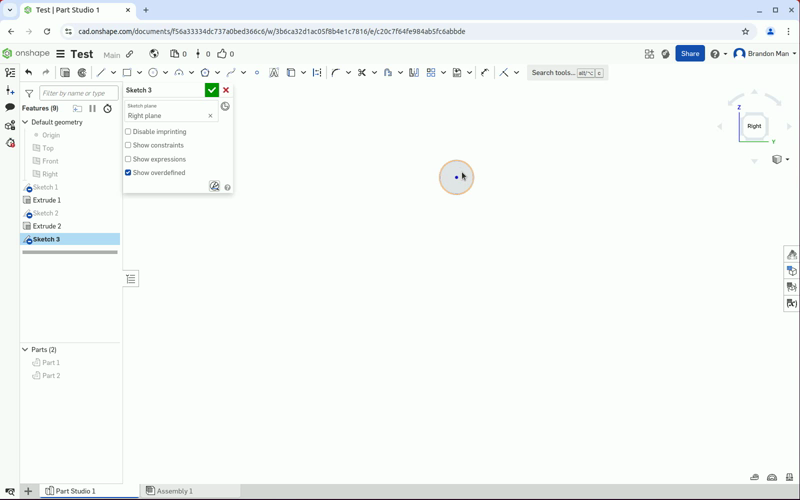
scroll(6)
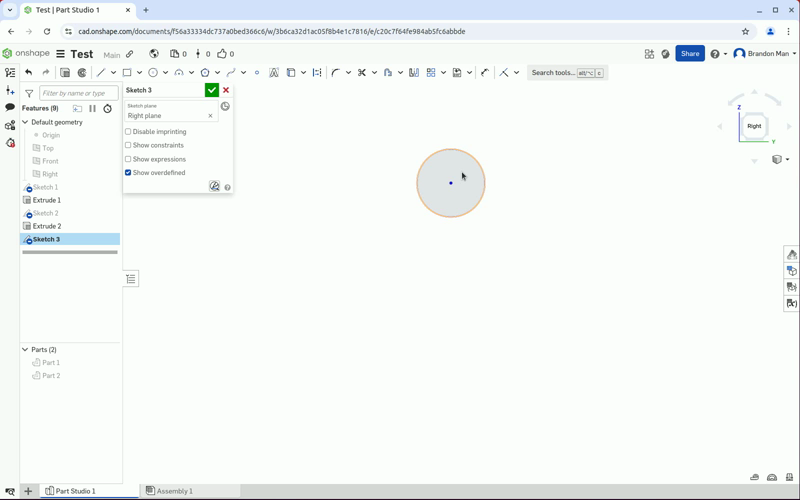
click(462, 171)
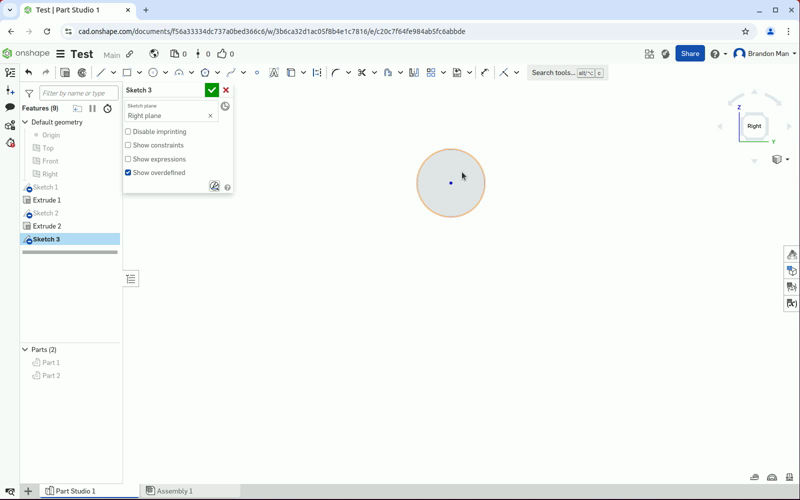
scroll(-6)
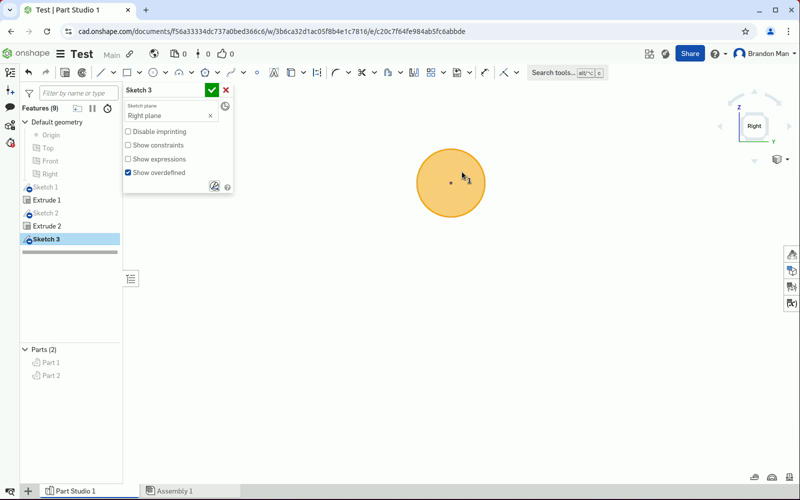
scroll(-6)
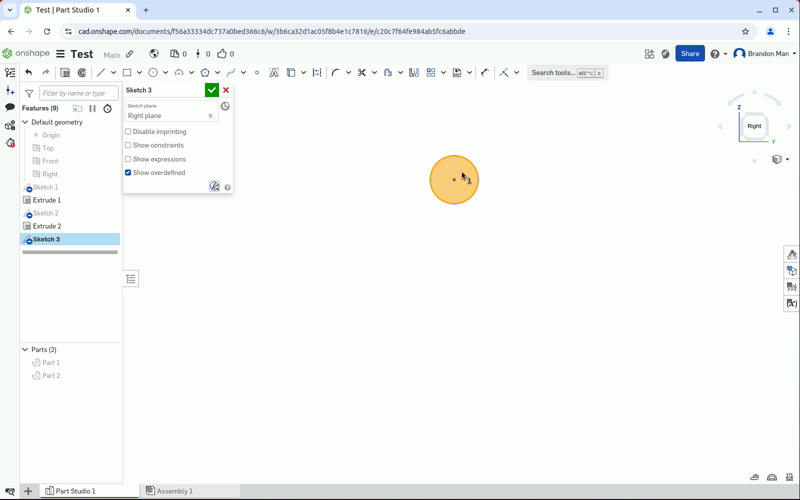
scroll(-6)
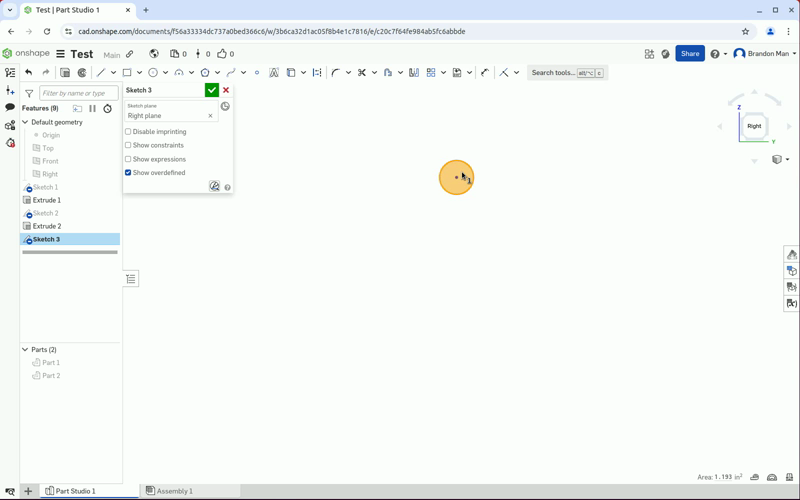
scroll(-6)
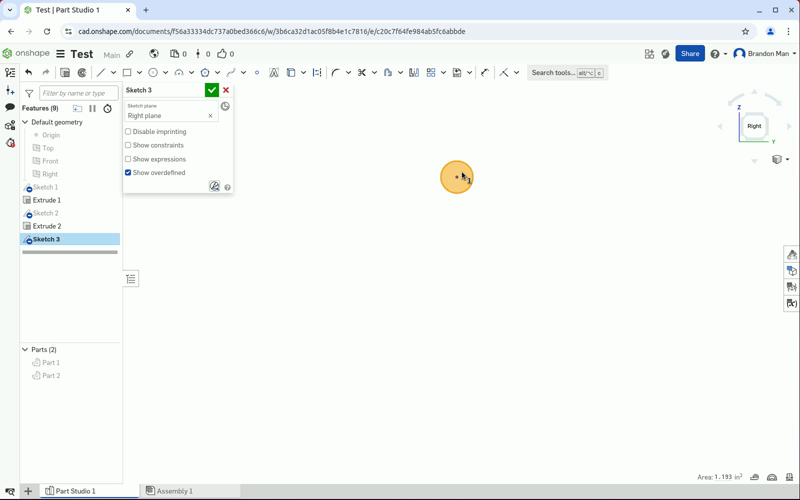
scroll(-6)
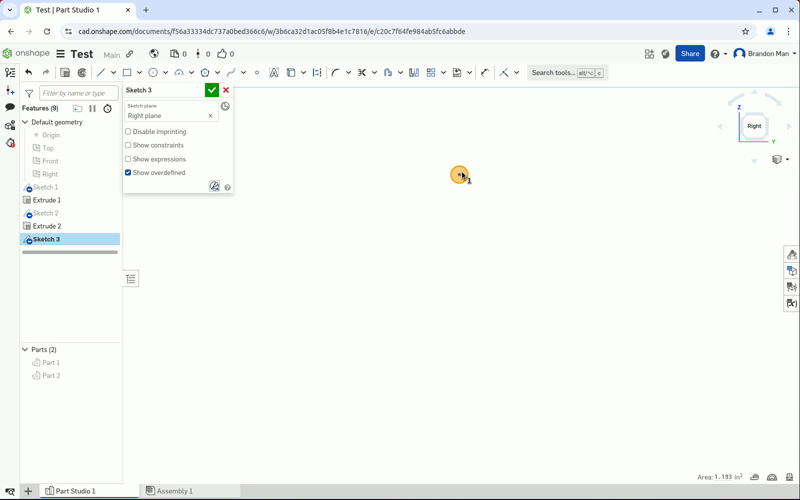
scroll(-6)
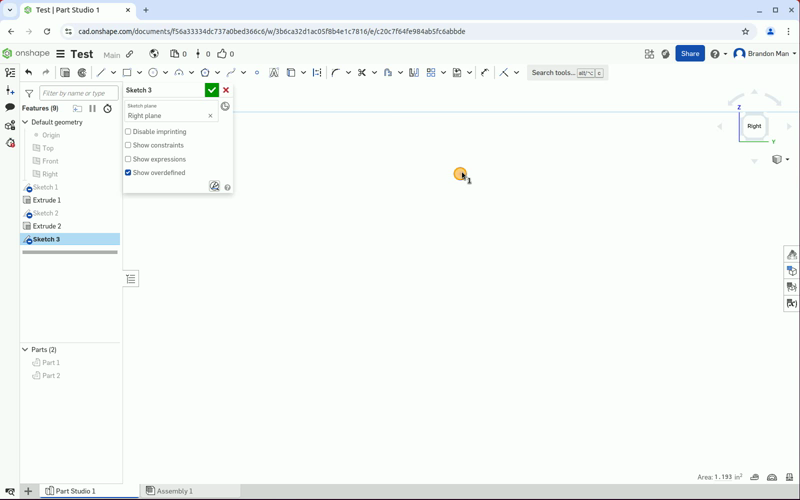
scroll(-6)
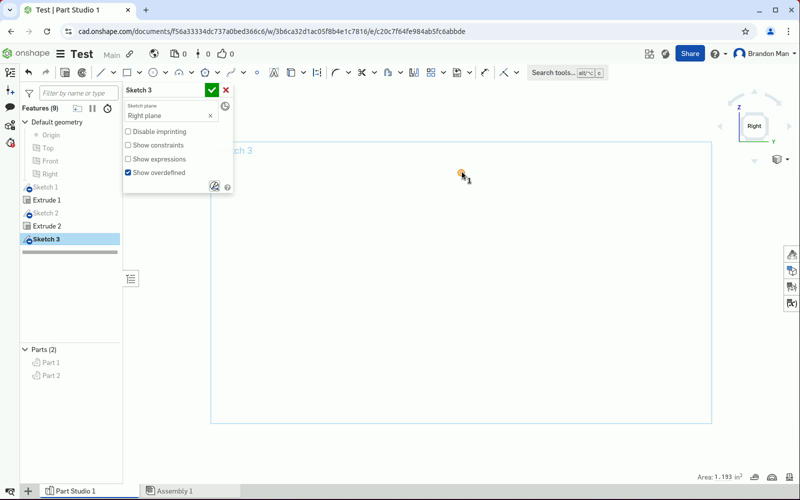
mouse_move(73, 352)
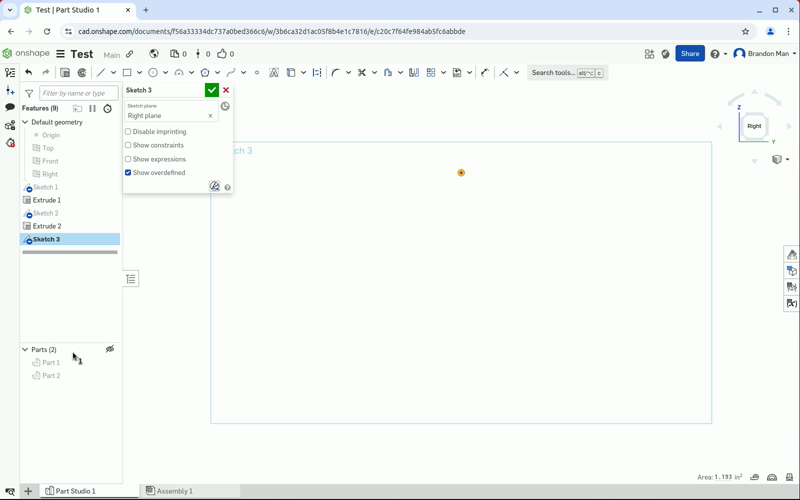
key(shift+y)
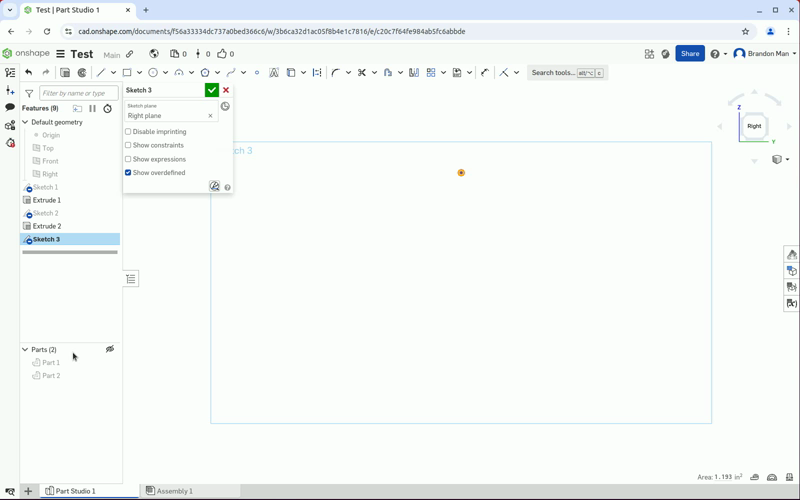
key(shift+e)
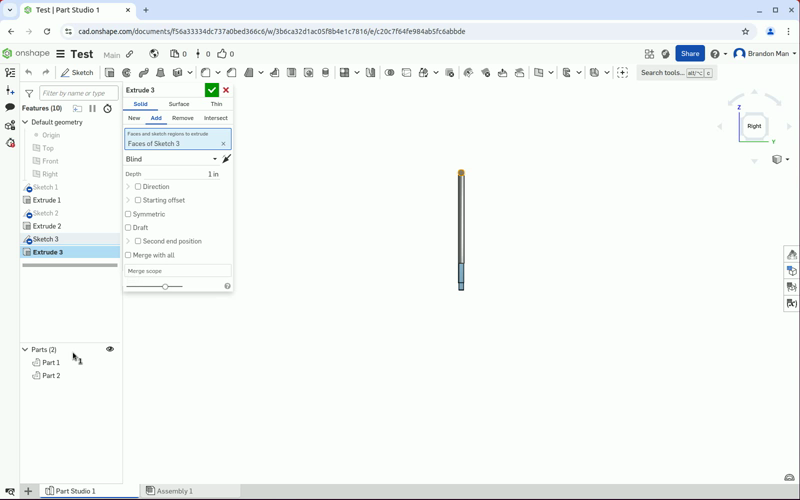
mouse_move(143, 106)
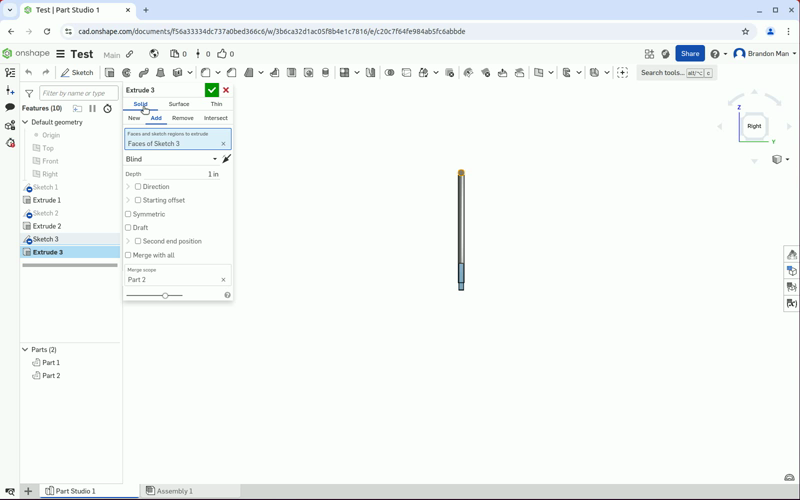
click(143, 106)
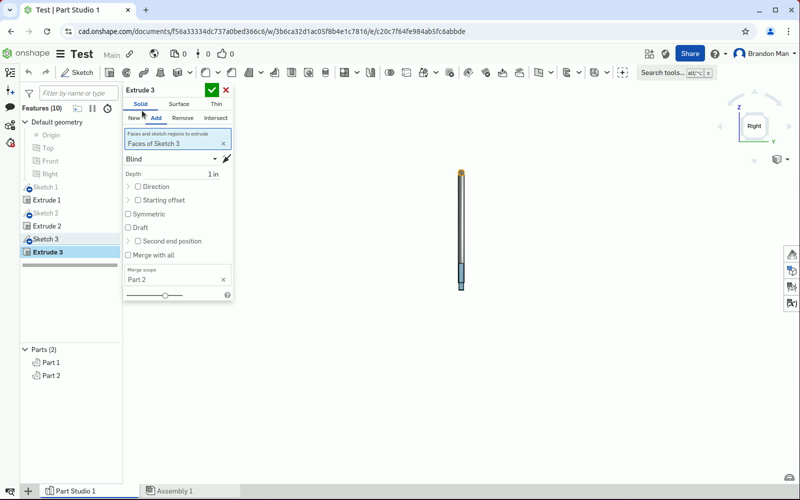
mouse_move(137, 120)
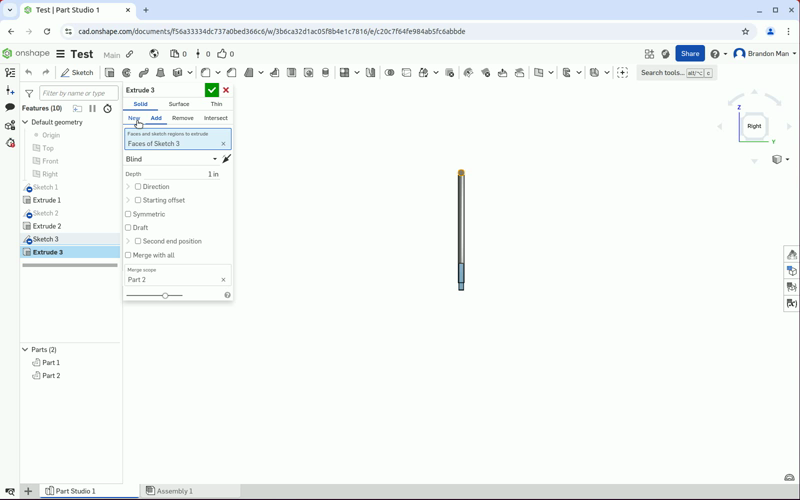
click(137, 120)
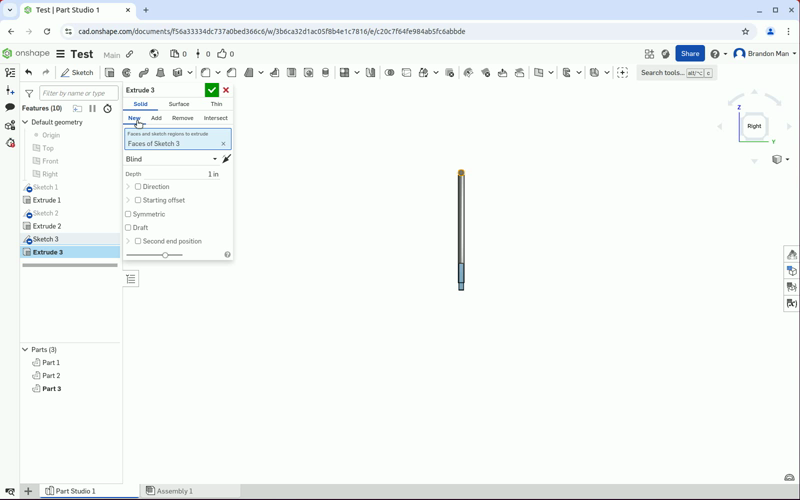
key(tab, 4)
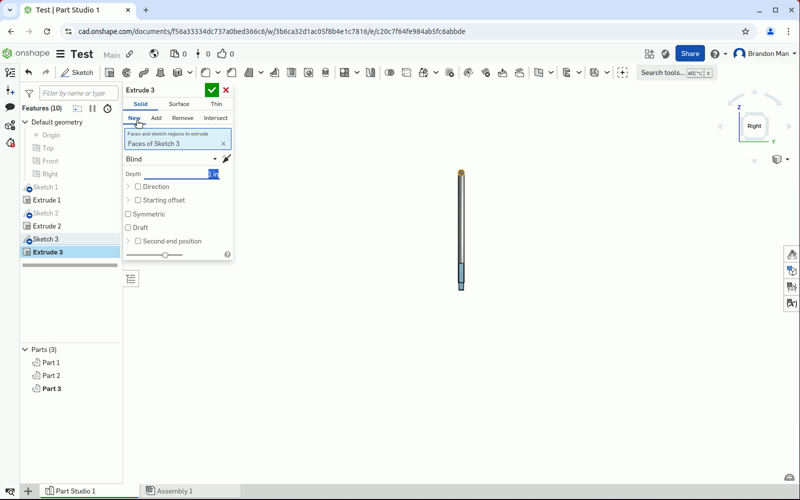
text(14.924)
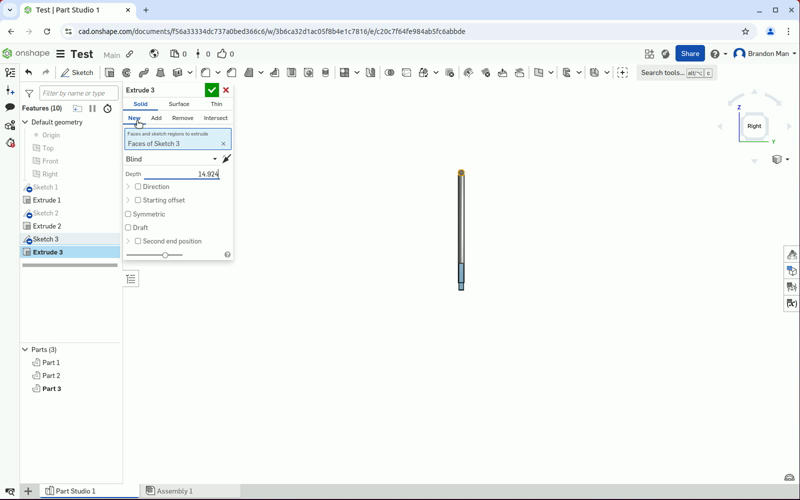
key(tab, 3)
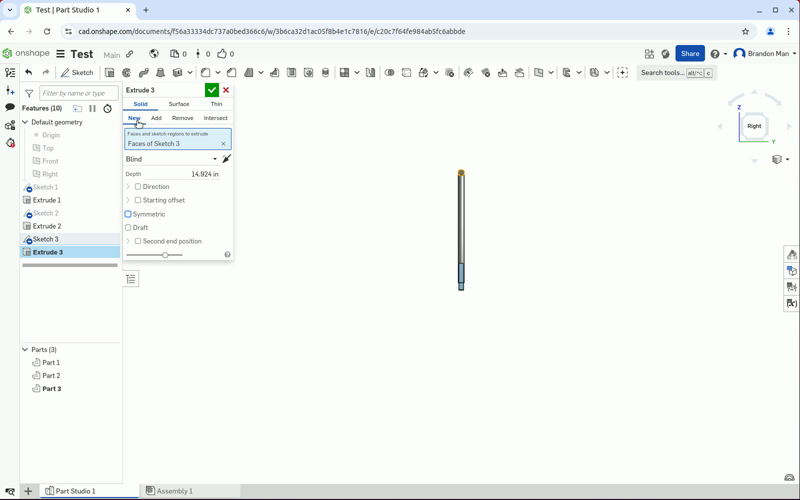
key(space)
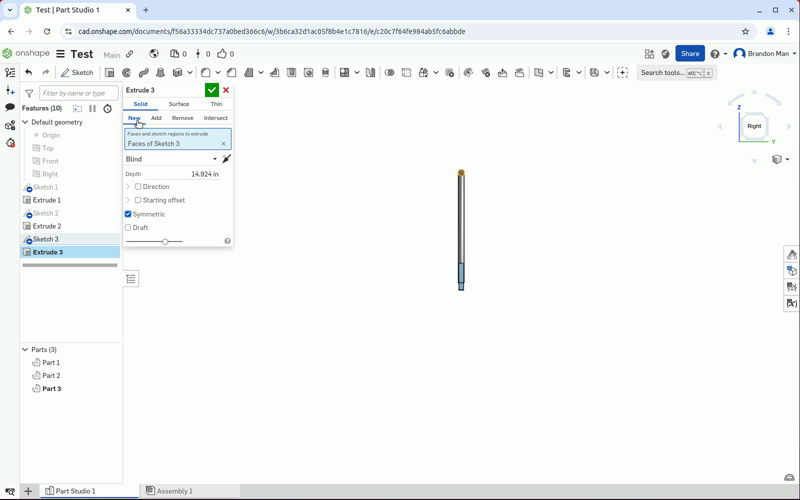
key(enter)
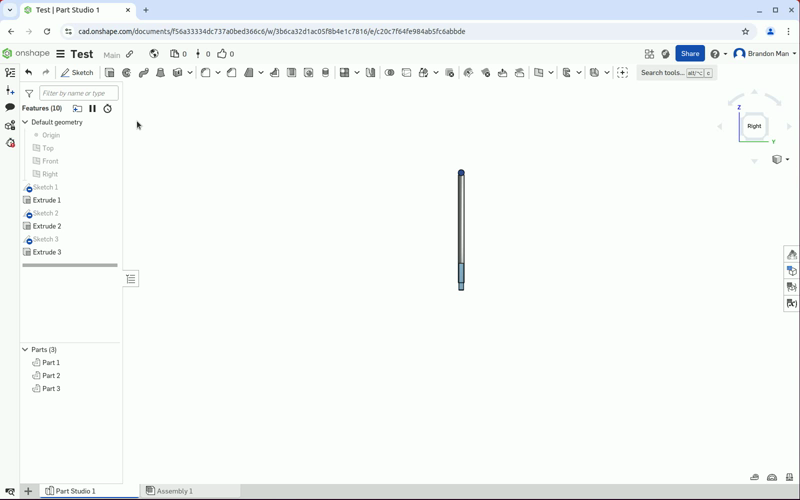
key(shift+h)
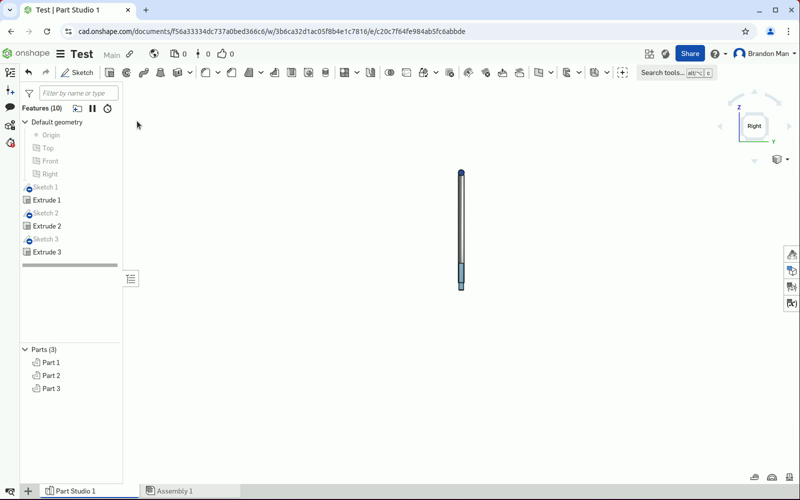
key(shift+h)
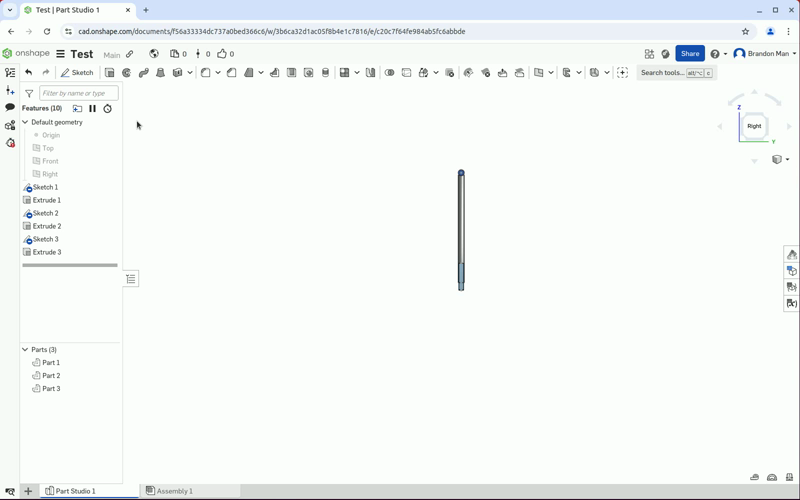
key(shift+7)
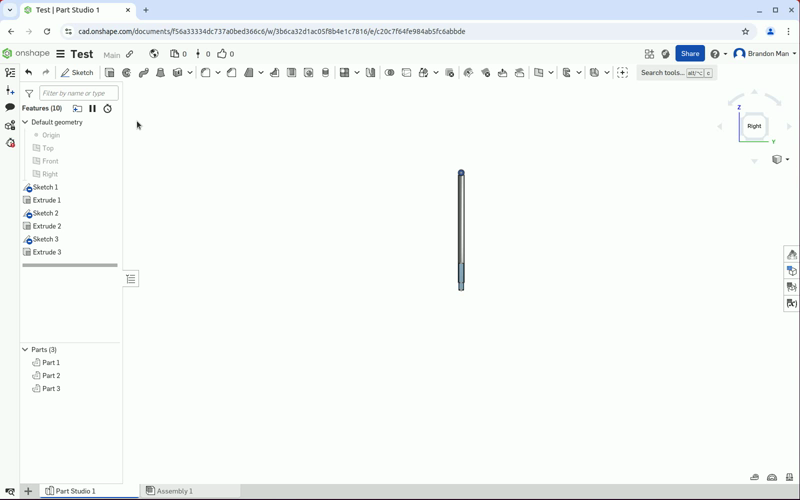
key(right, 2)
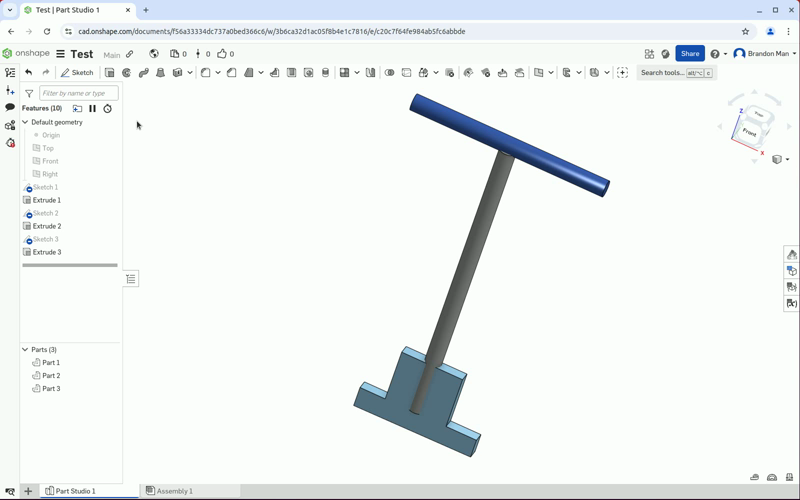
key(down, 2)
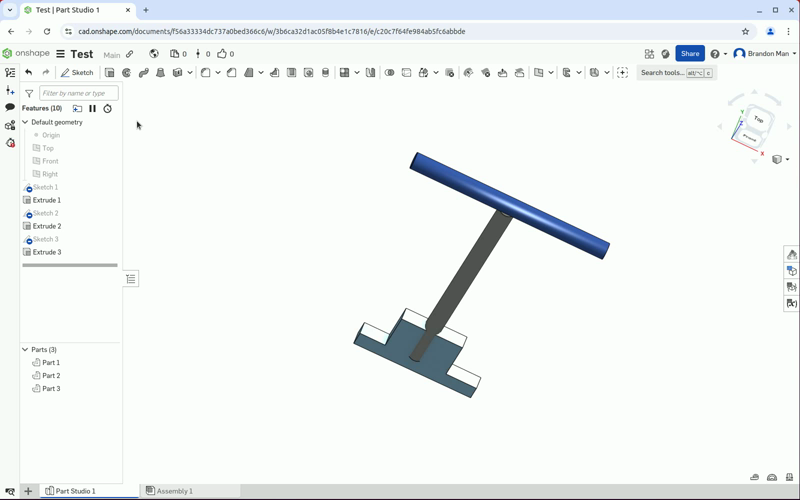
key(up, 2)
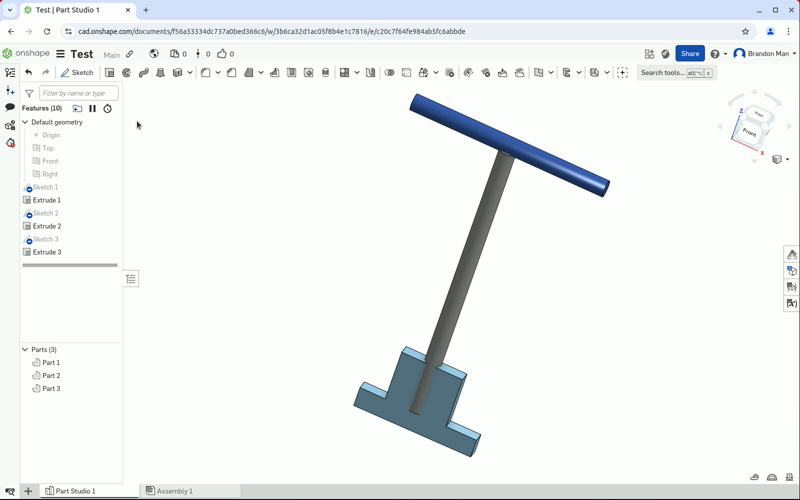
key(left, 2)
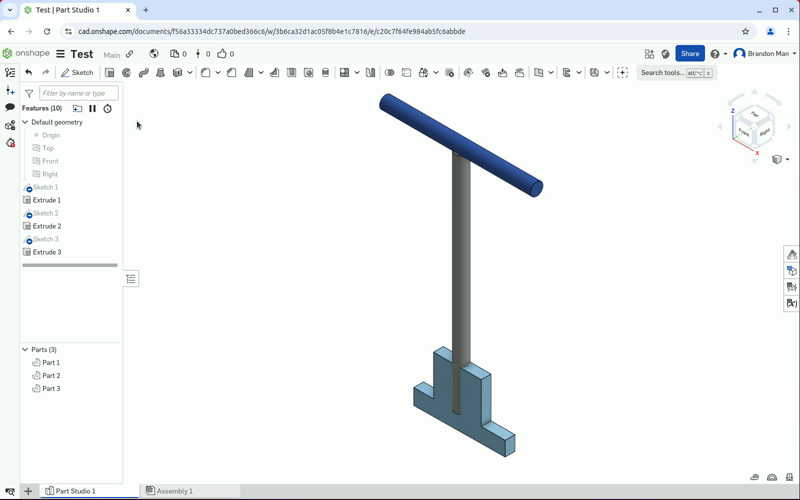
mouse_move(73, 189)
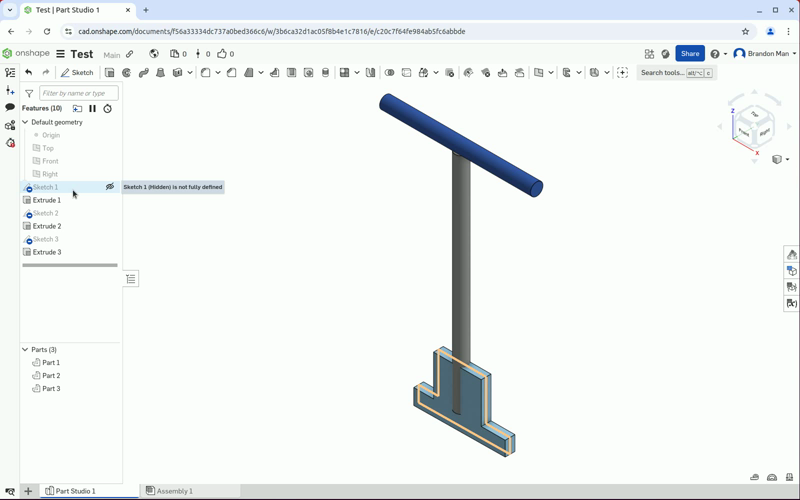
click(73, 189)